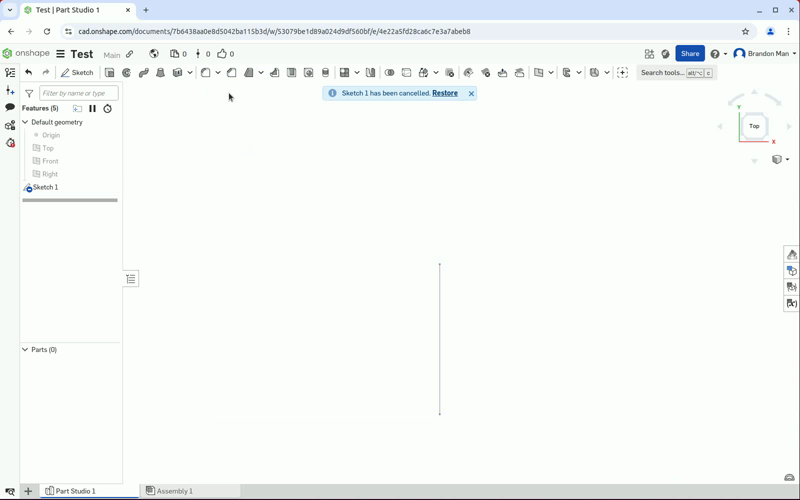
key(shift+h)
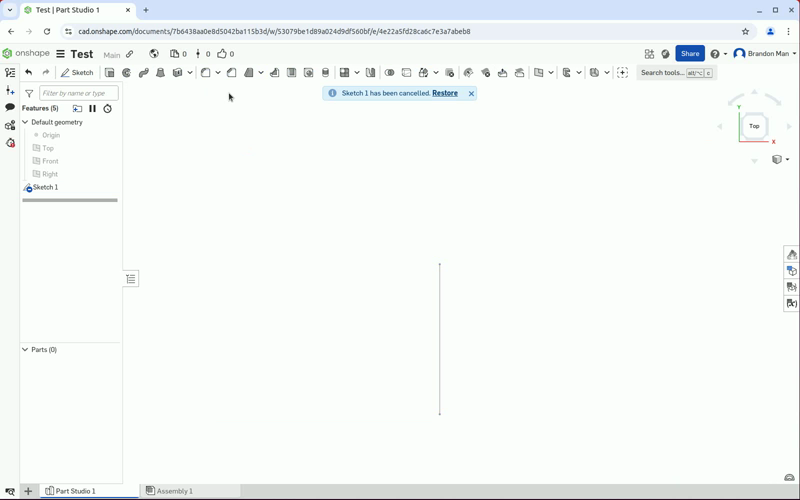
key(shift+s)
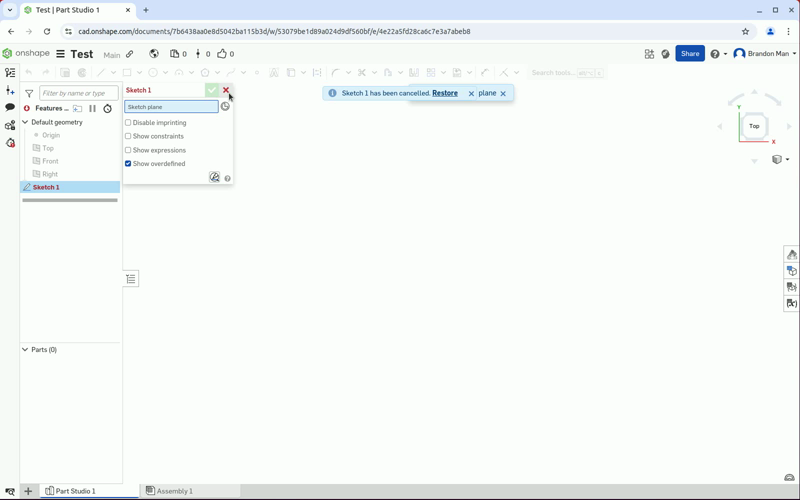
mouse_move(73, 150)
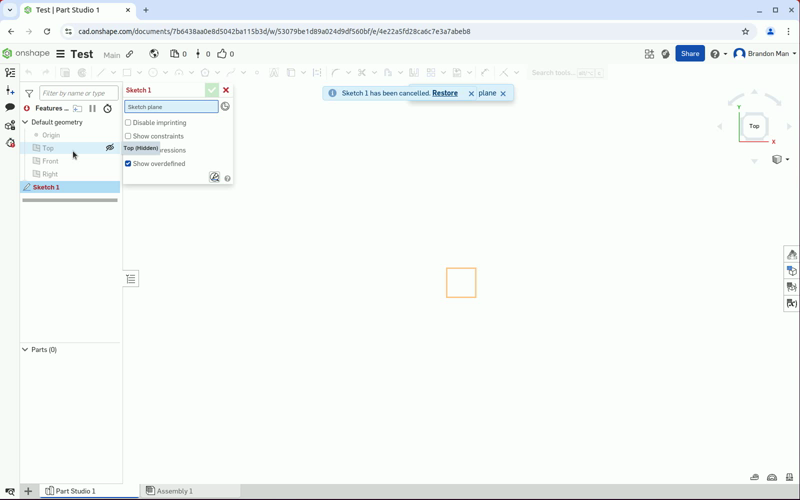
click(73, 150)
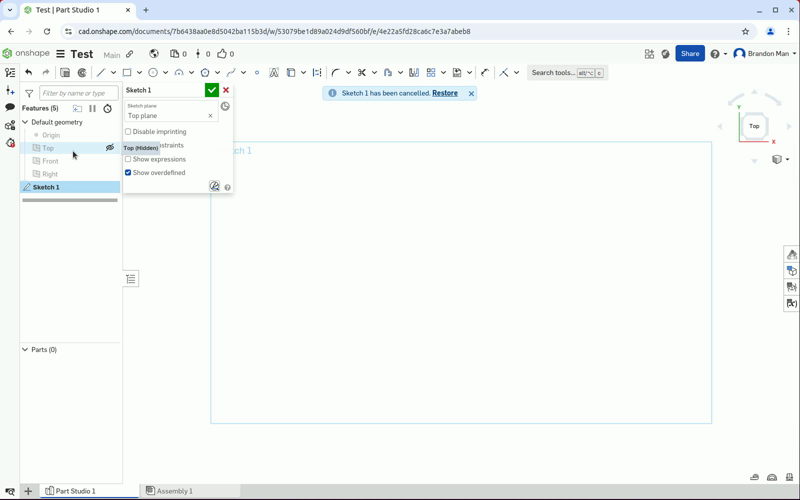
mouse_move(73, 352)
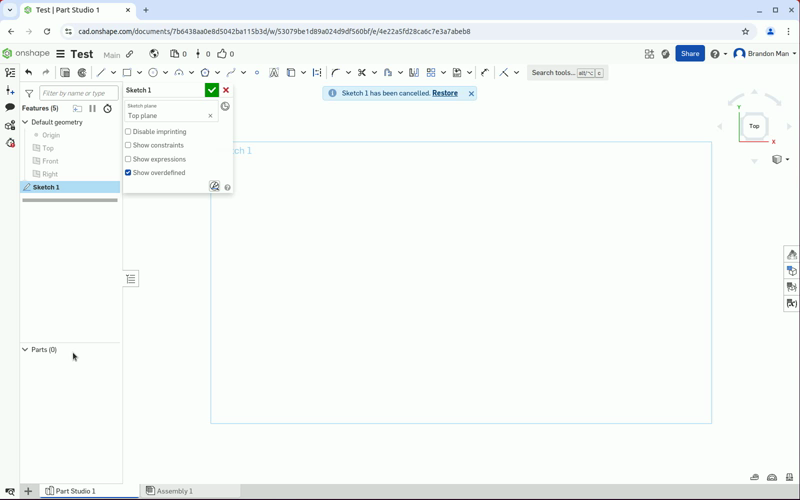
key(y)
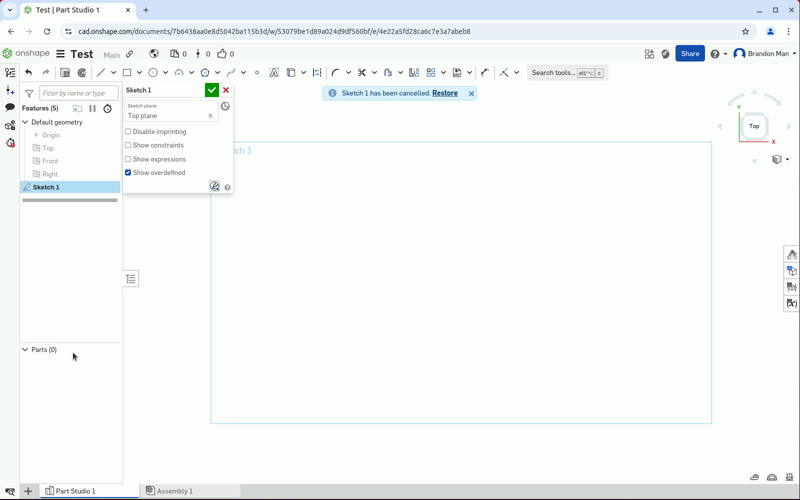
key(l)
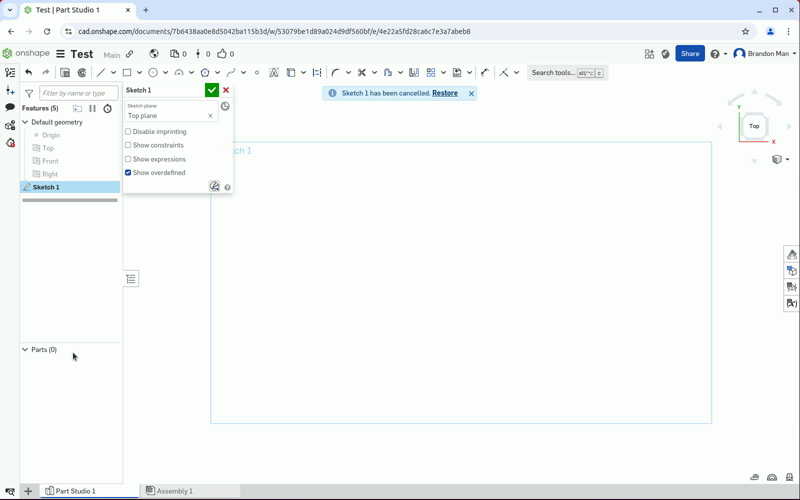
key_down(shift)
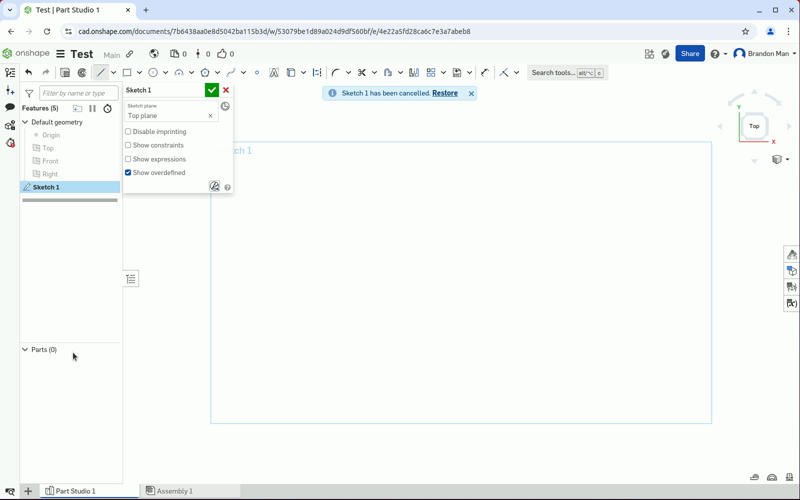
mouse_move(401, 374)
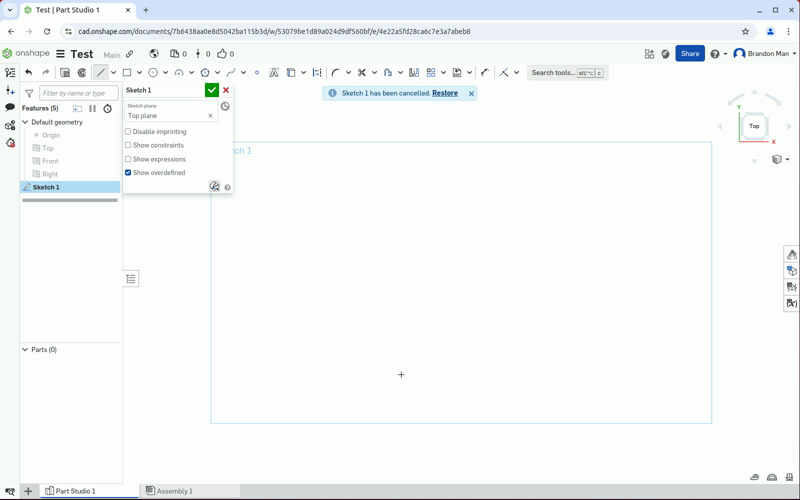
click(401, 374)
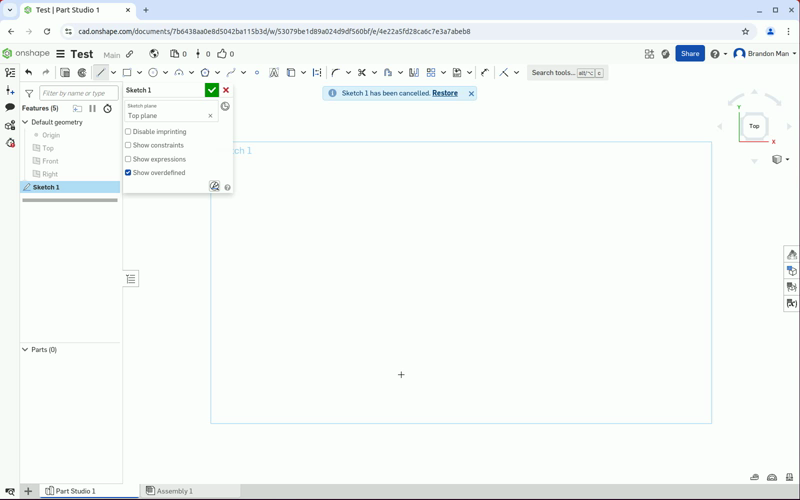
key_up(shift)
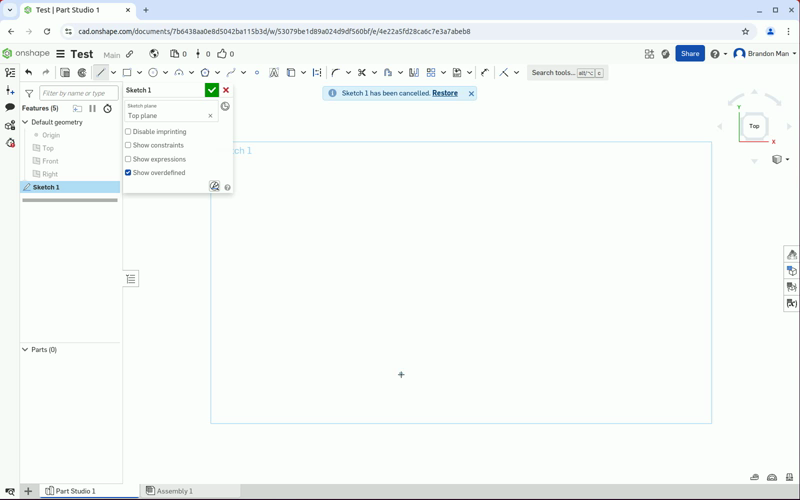
key_down(shift)
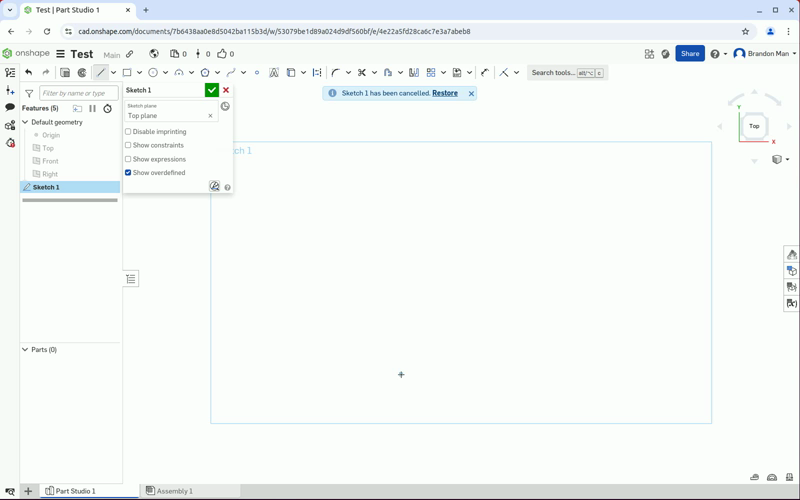
mouse_move(520, 374)
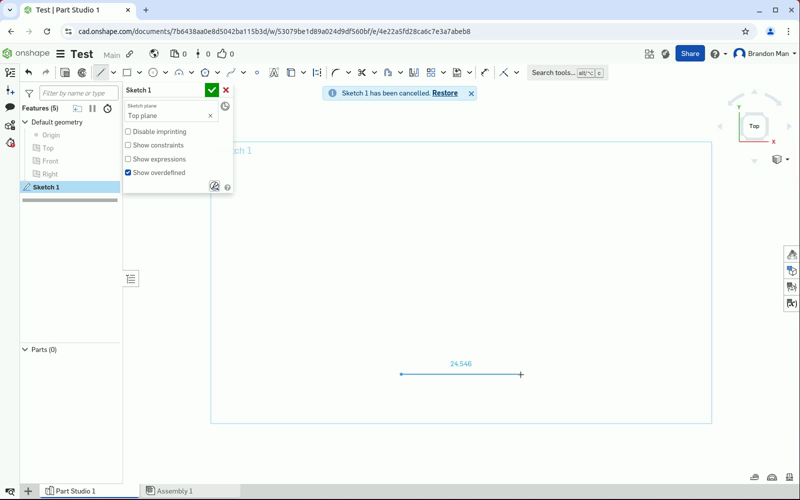
click(520, 374)
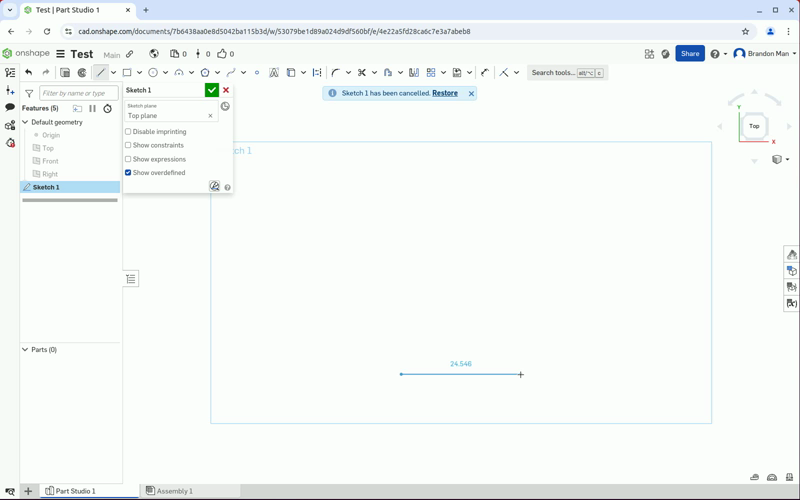
key_up(shift)
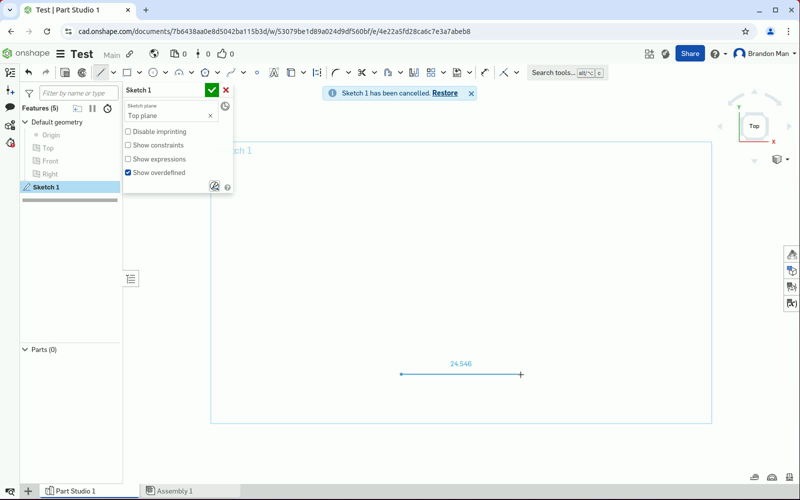
key_down(shift)
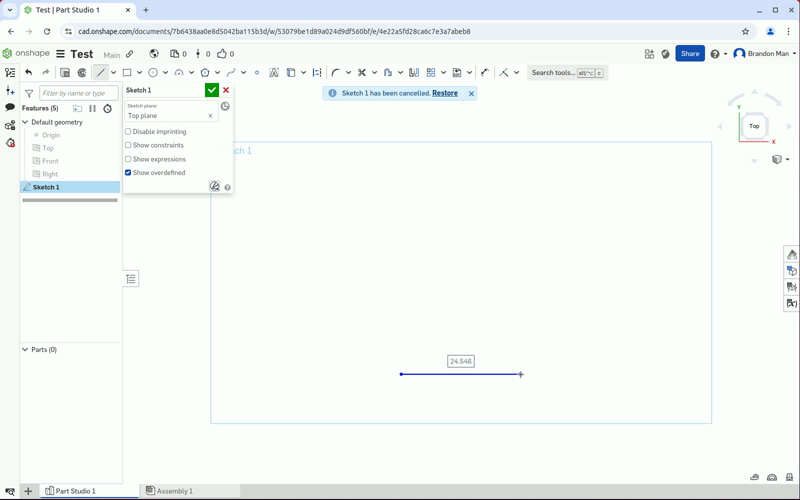
mouse_move(520, 191)
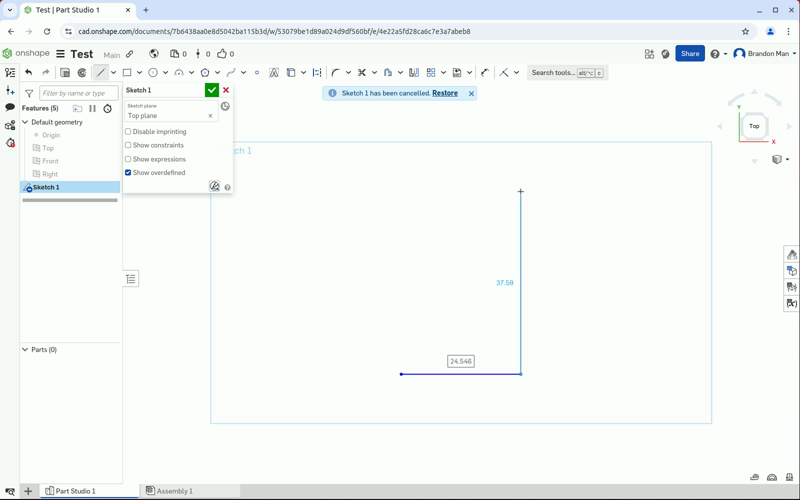
click(520, 191)
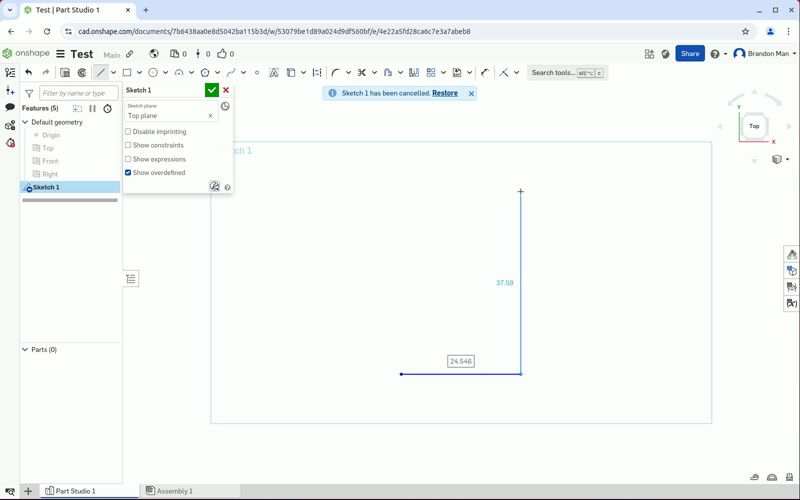
key_up(shift)
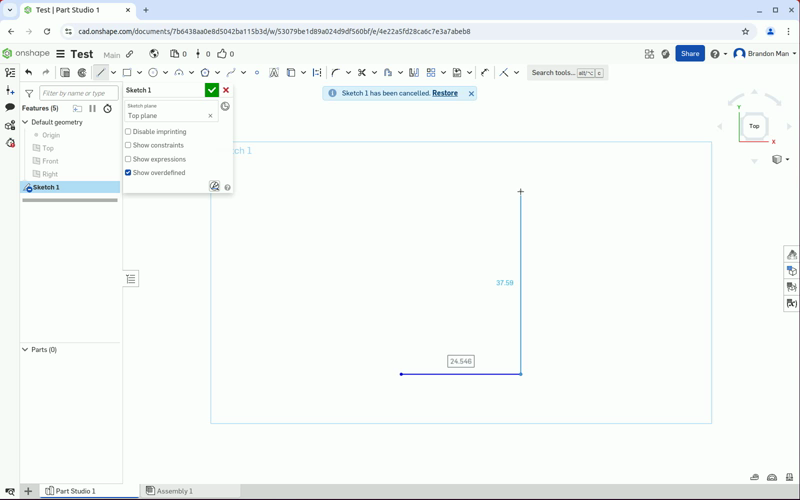
key_down(shift)
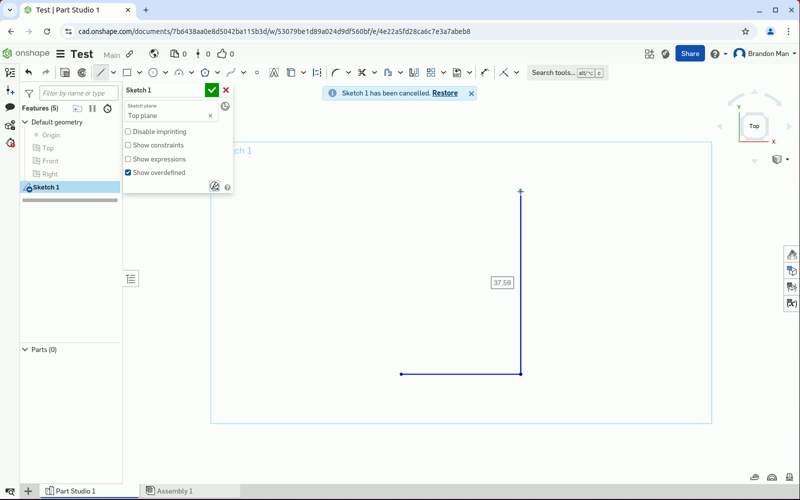
mouse_move(401, 191)
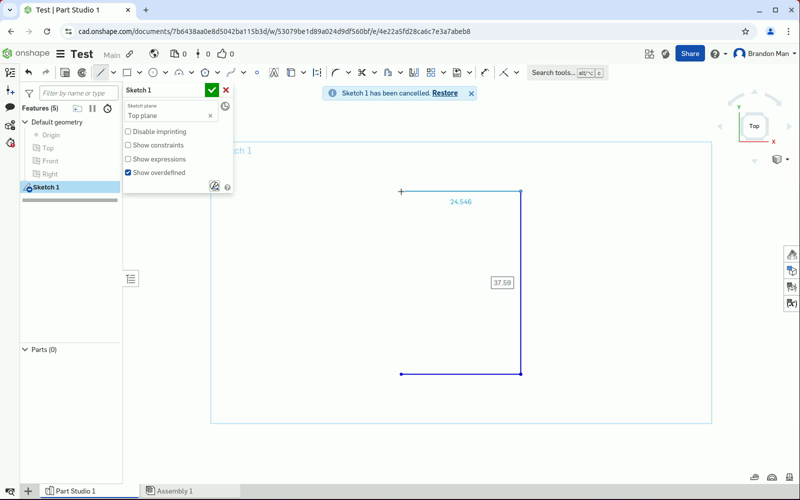
click(401, 191)
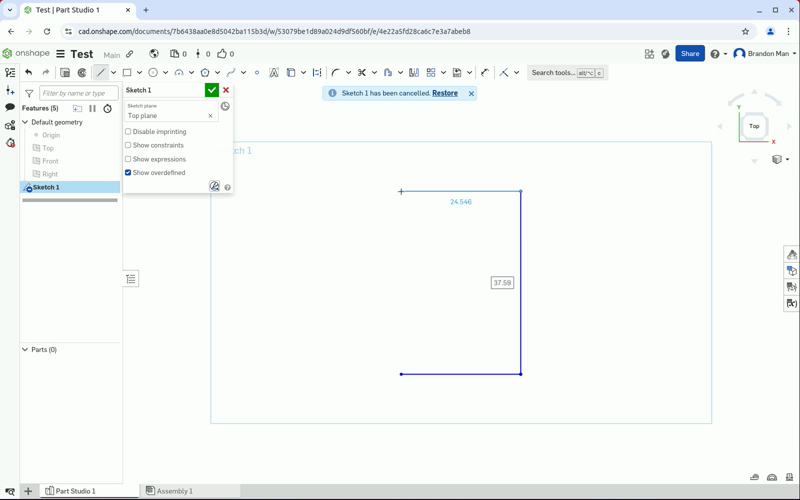
key_up(shift)
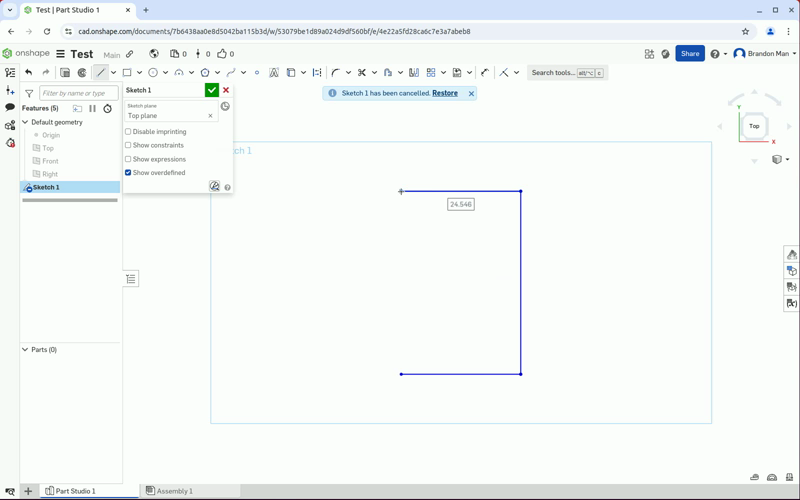
key_down(shift)
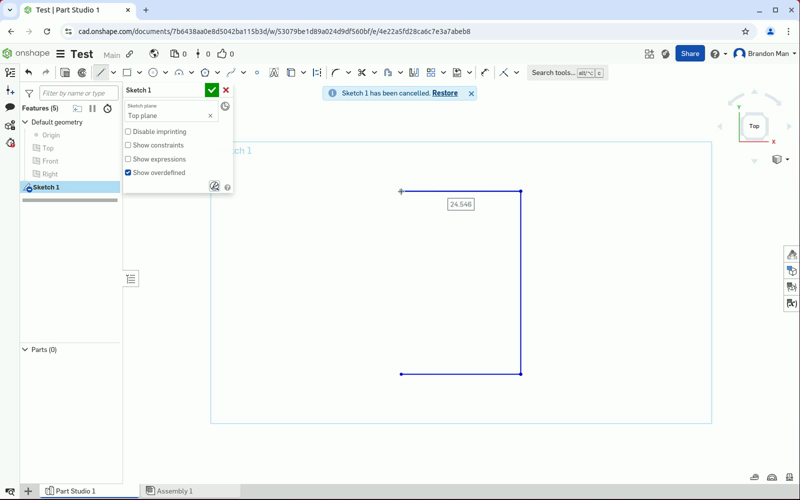
mouse_move(401, 374)
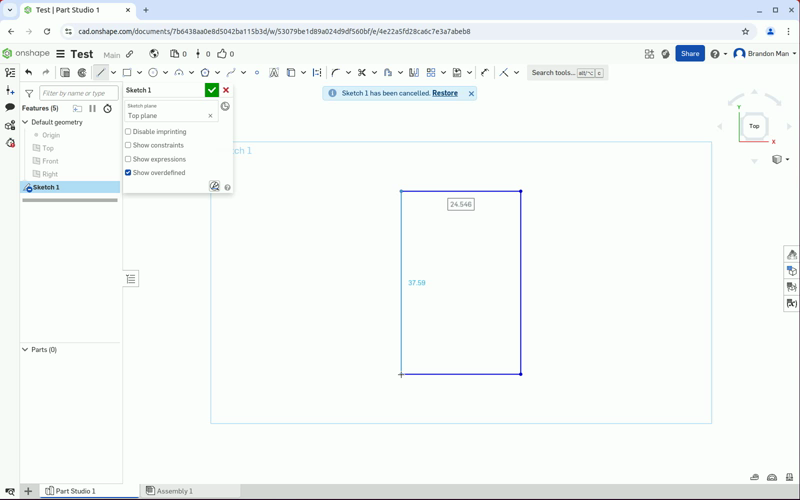
key_up(shift)
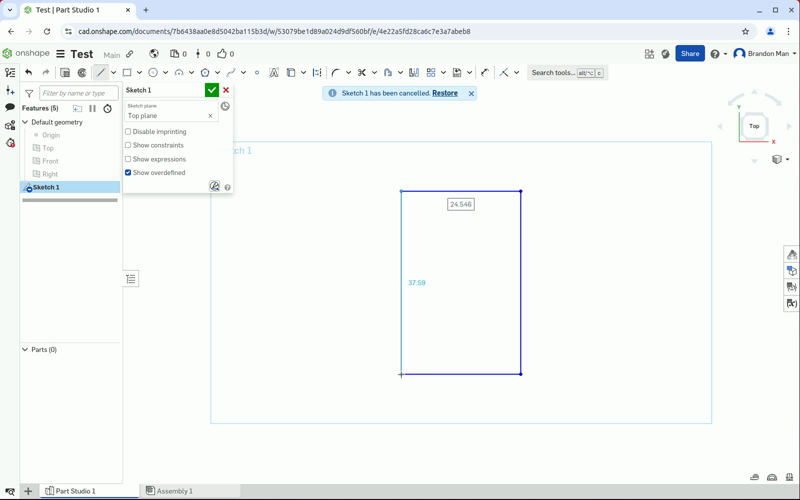
click(401, 374)
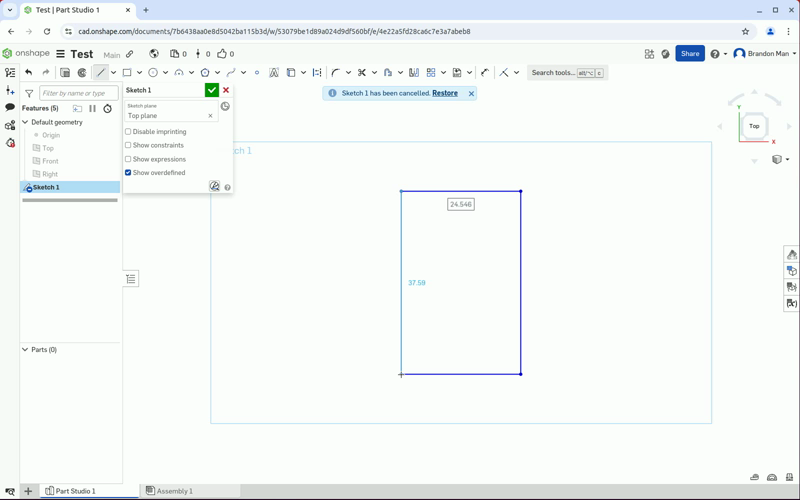
key(esc)
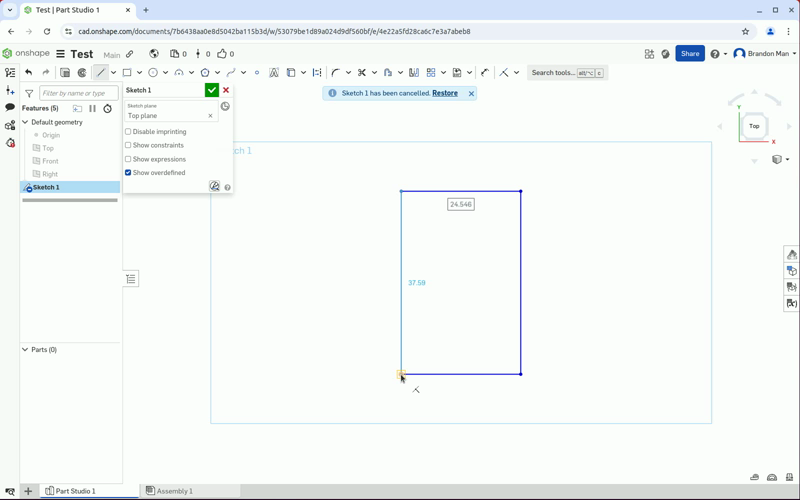
key(c)
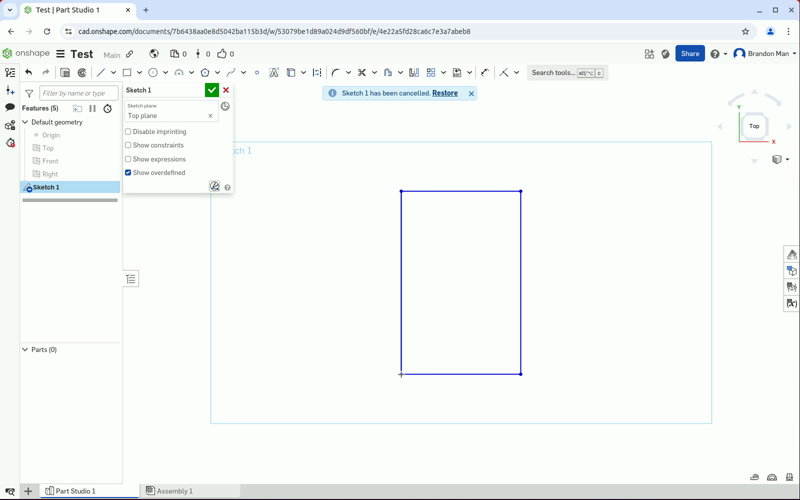
key_down(shift)
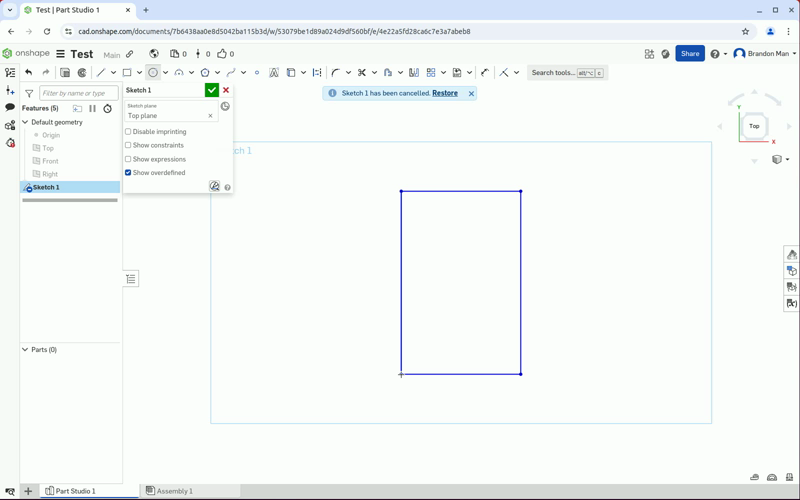
mouse_move(410, 198)
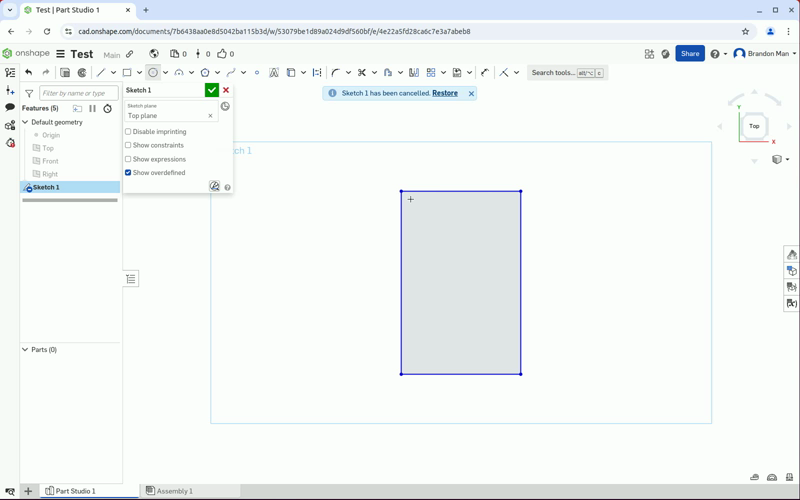
click(410, 198)
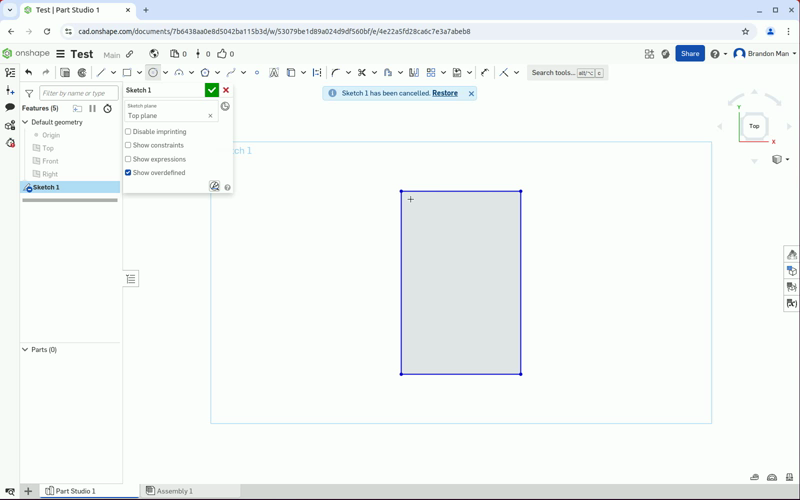
key_up(shift)
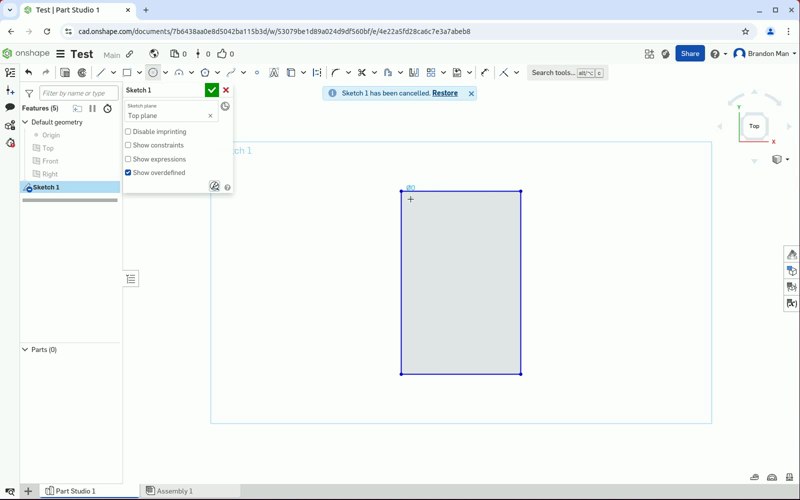
mouse_move(416, 198)
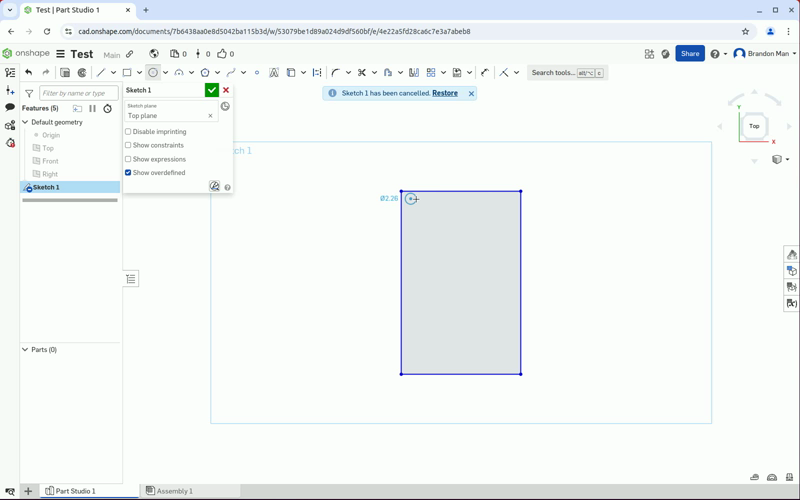
click(416, 198)
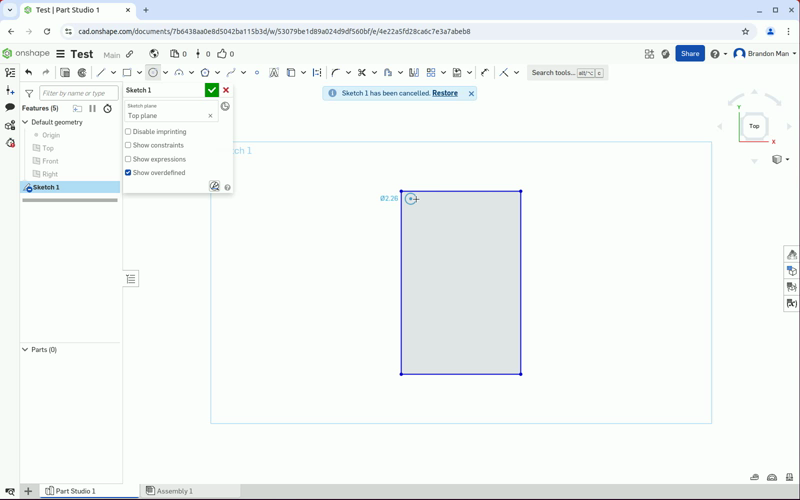
key(esc)
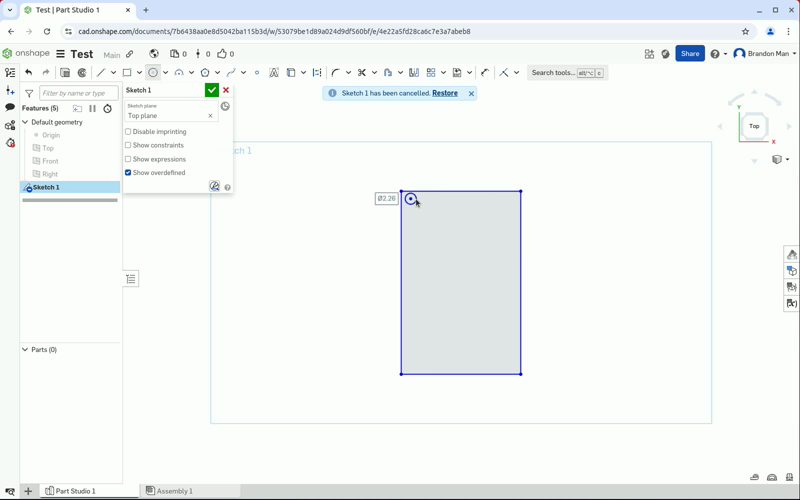
key(c)
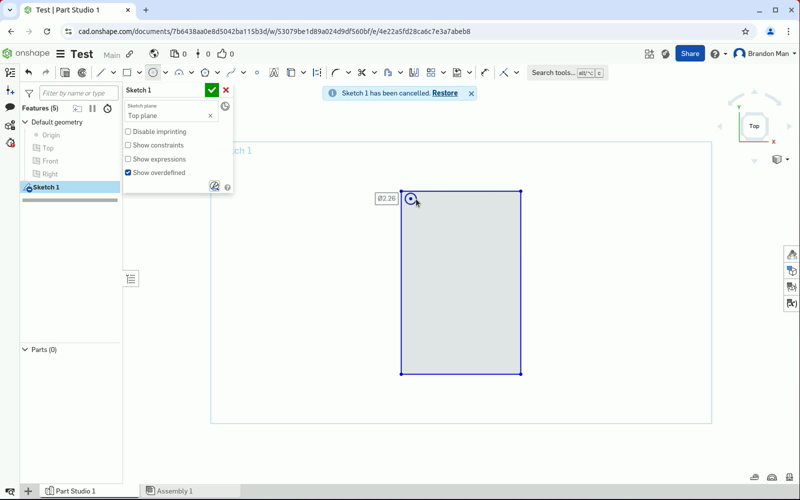
key_down(shift)
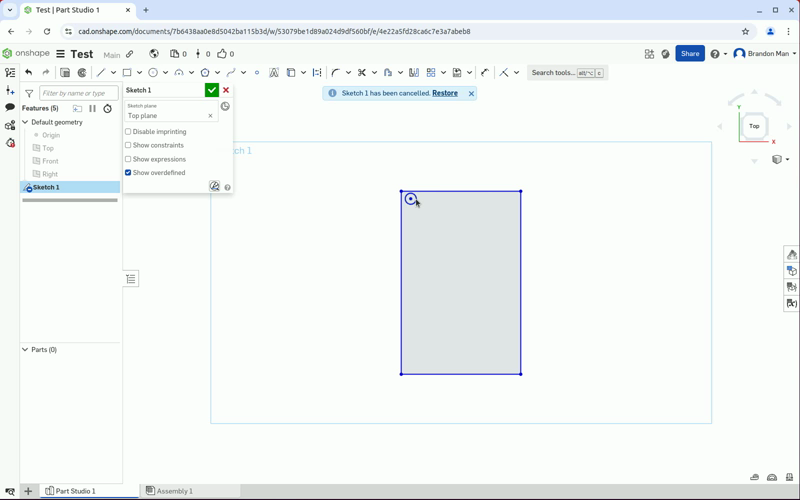
mouse_move(510, 198)
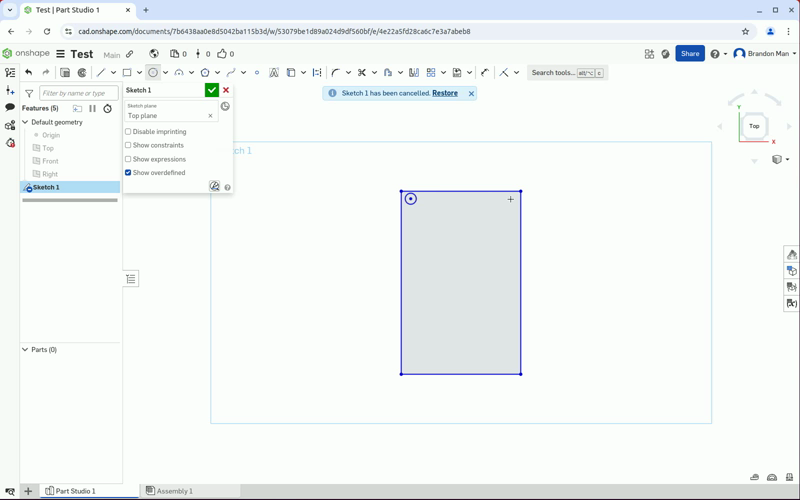
click(510, 198)
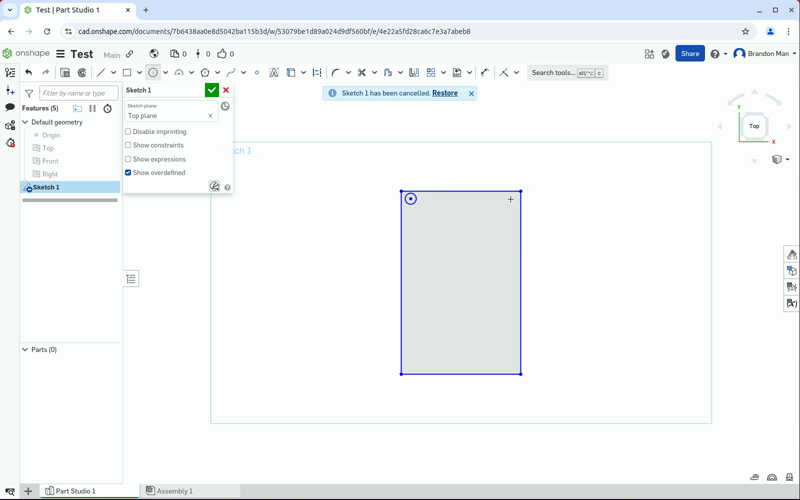
key_up(shift)
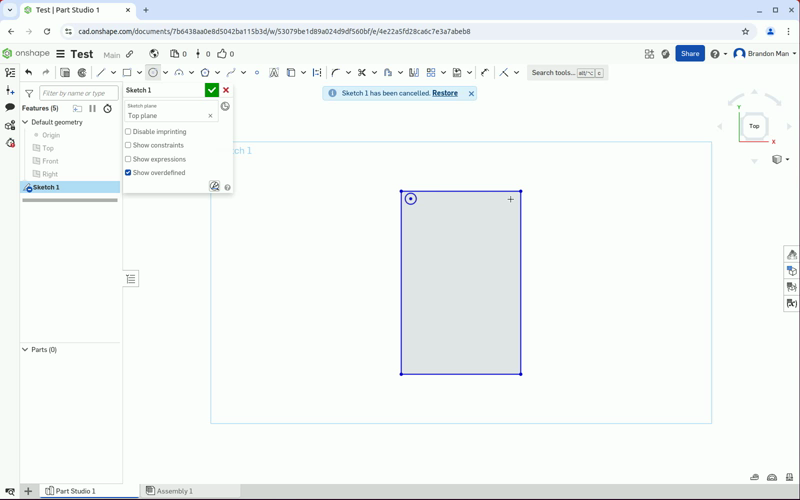
mouse_move(516, 198)
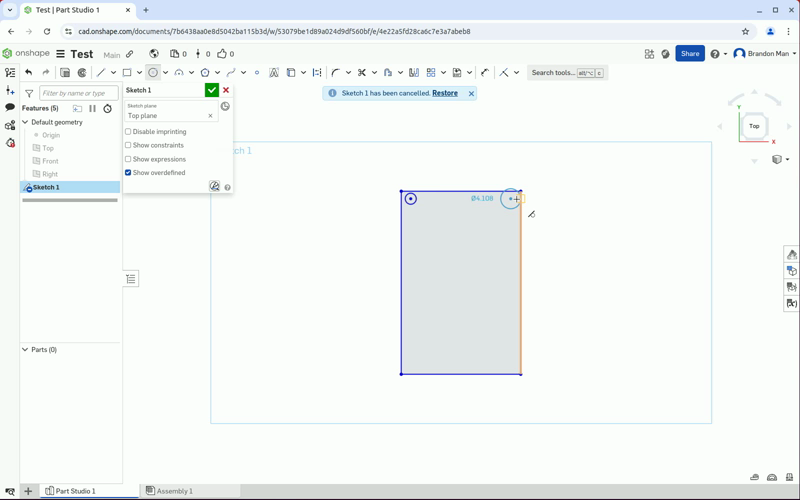
click(516, 198)
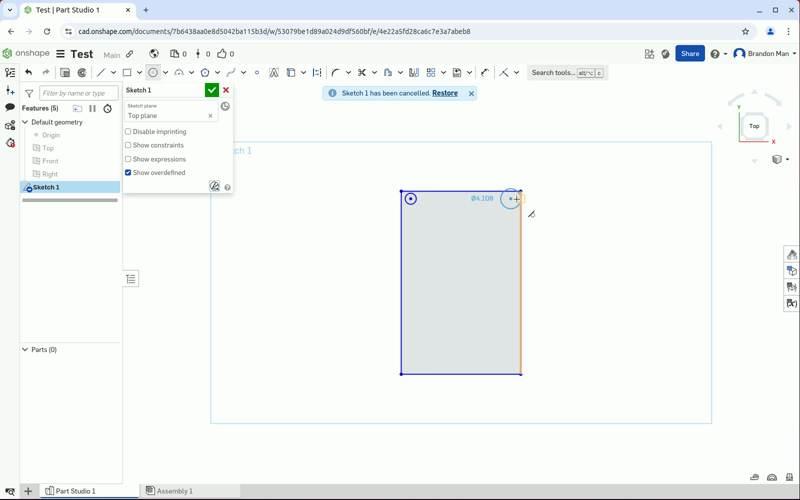
key(esc)
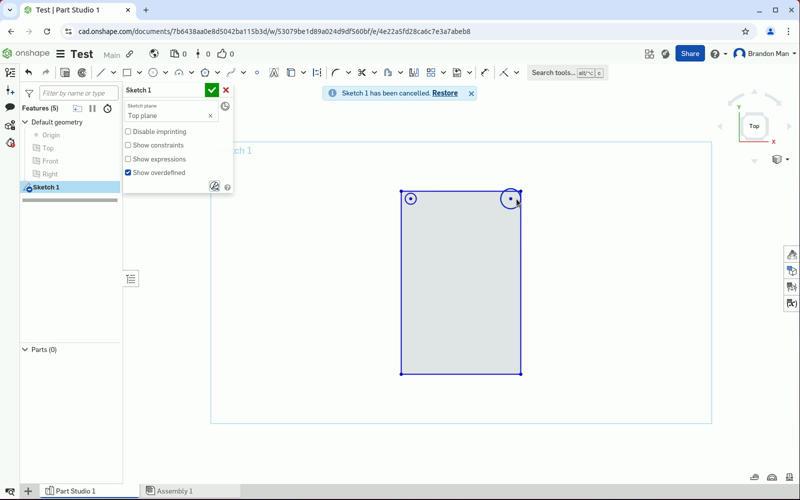
mouse_move(485, 319)
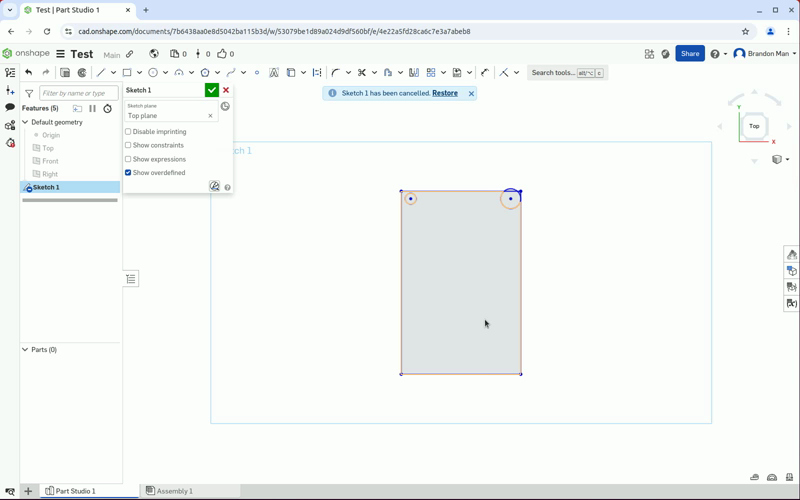
click(485, 319)
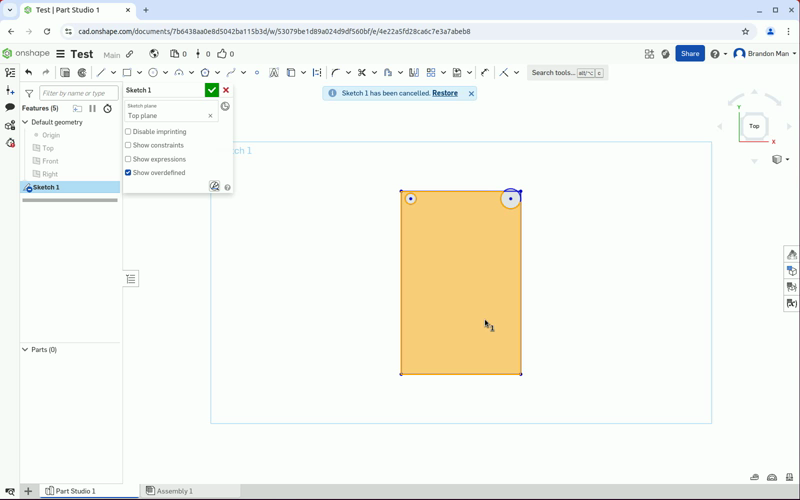
mouse_move(73, 352)
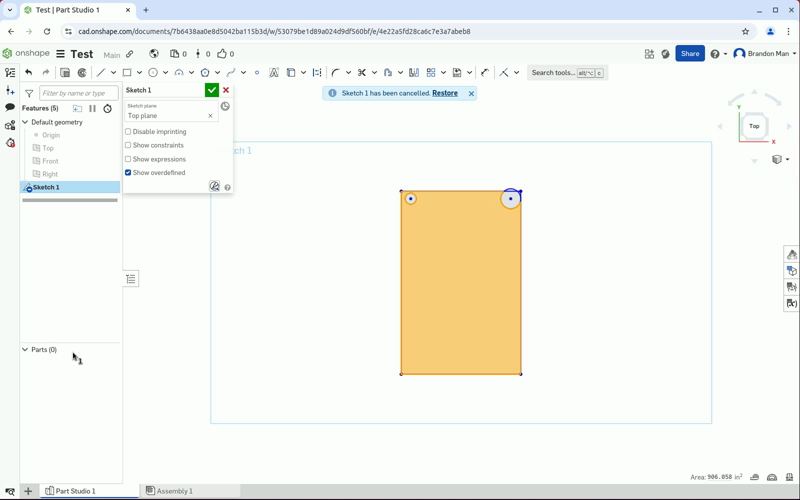
key(shift+y)
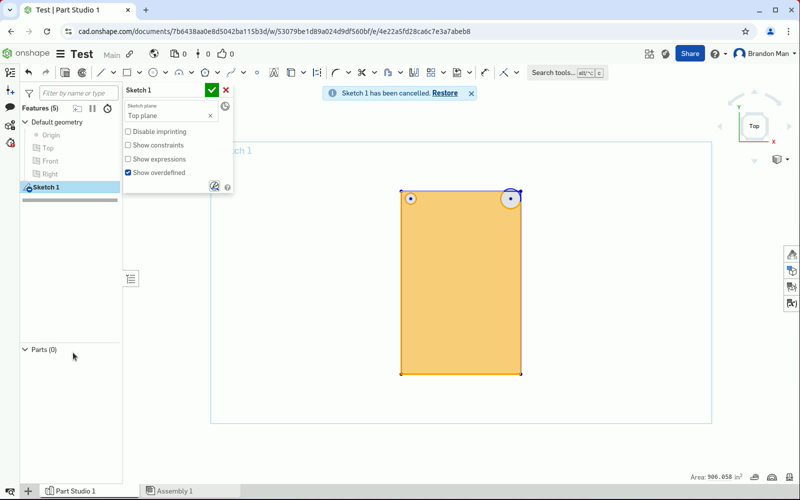
key(shift+e)
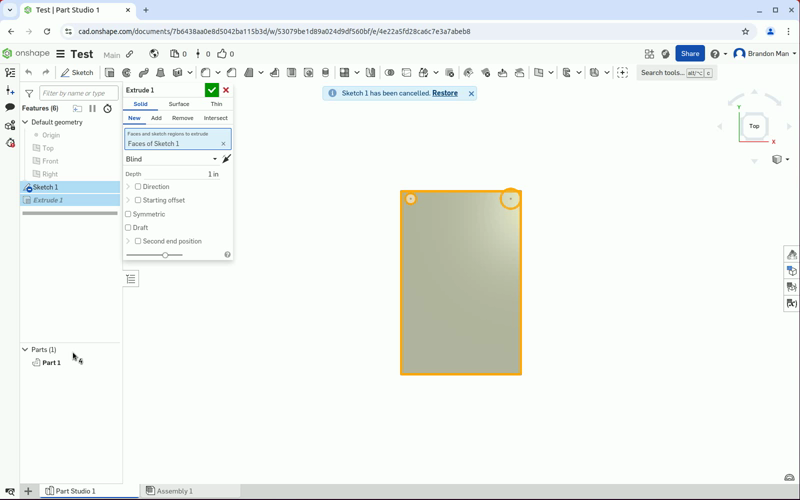
mouse_move(143, 106)
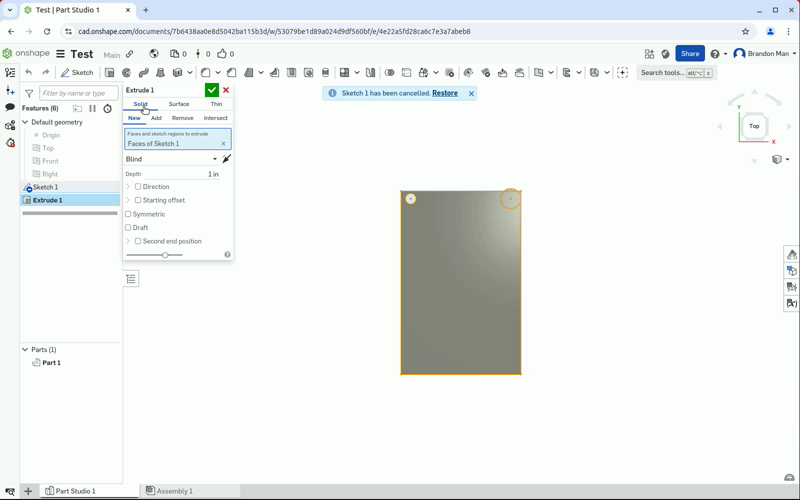
click(143, 106)
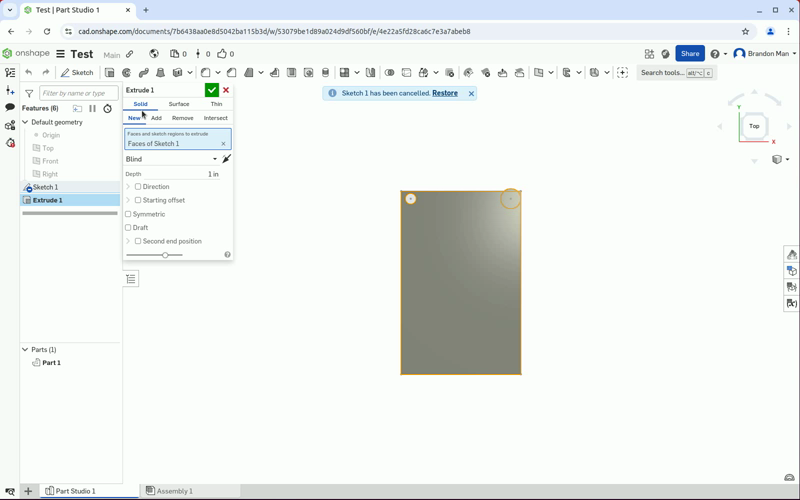
mouse_move(137, 120)
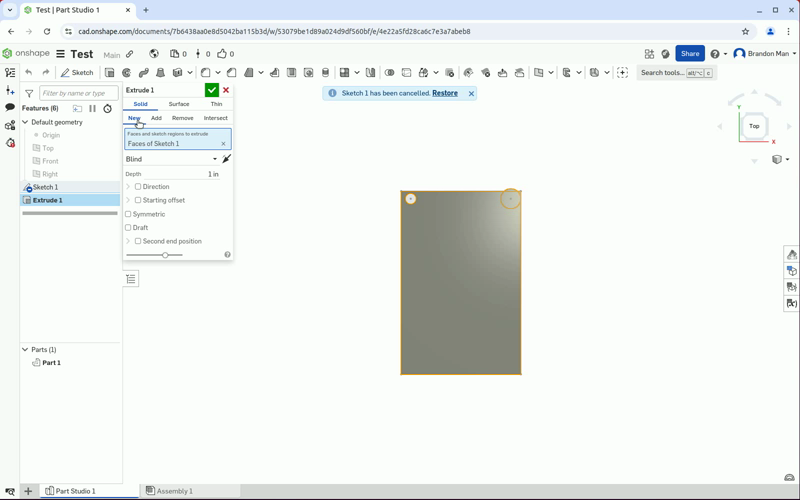
click(137, 120)
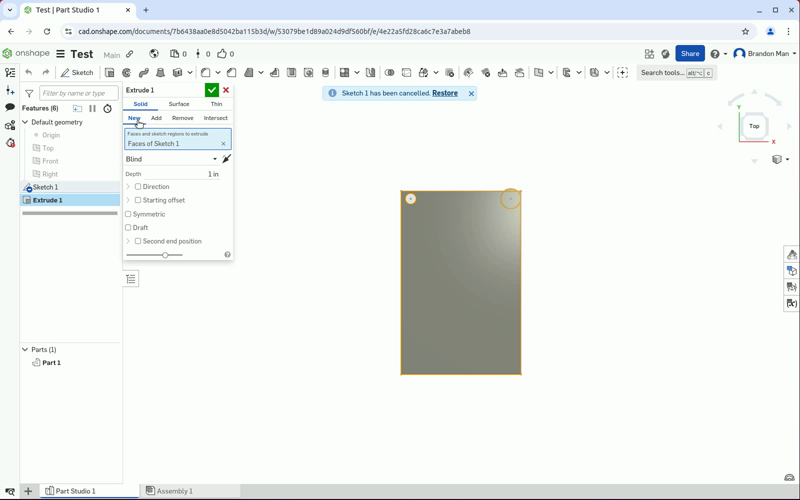
key(tab, 4)
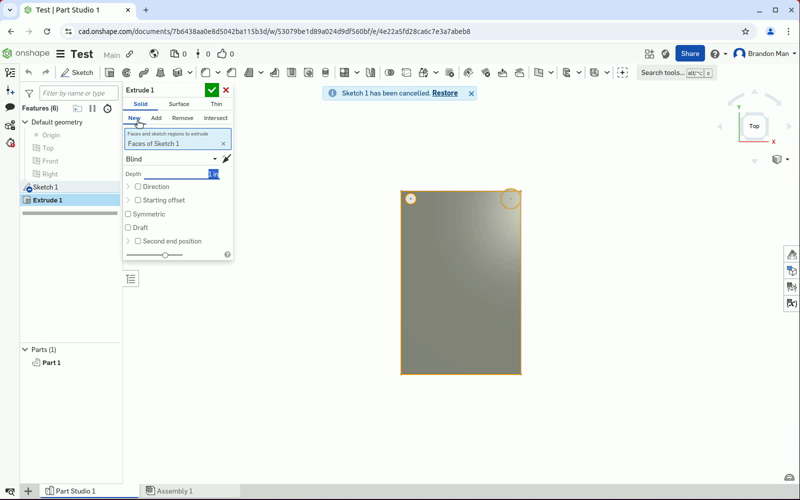
text(0.963)
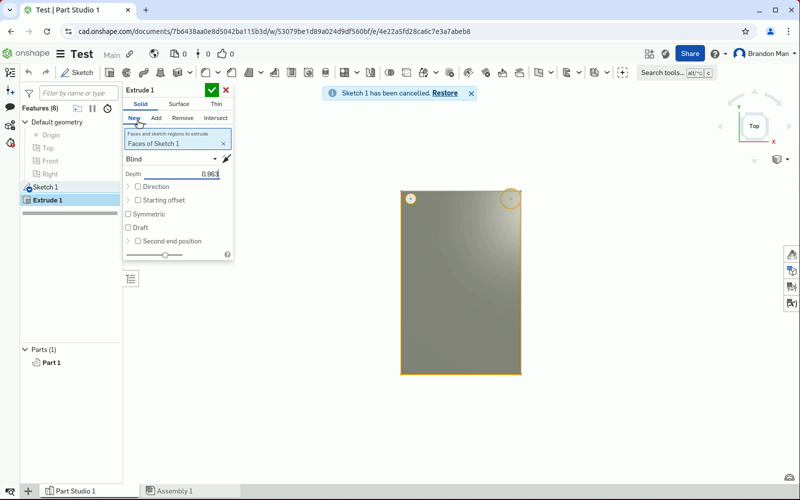
key(enter)
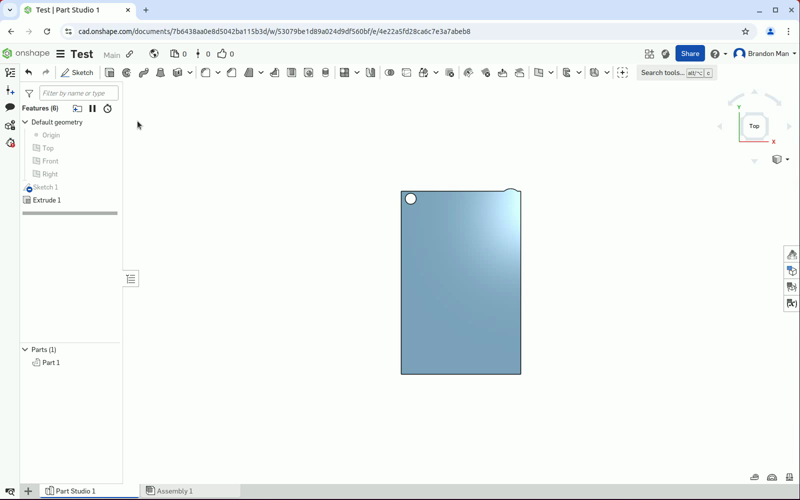
key(shift+h)
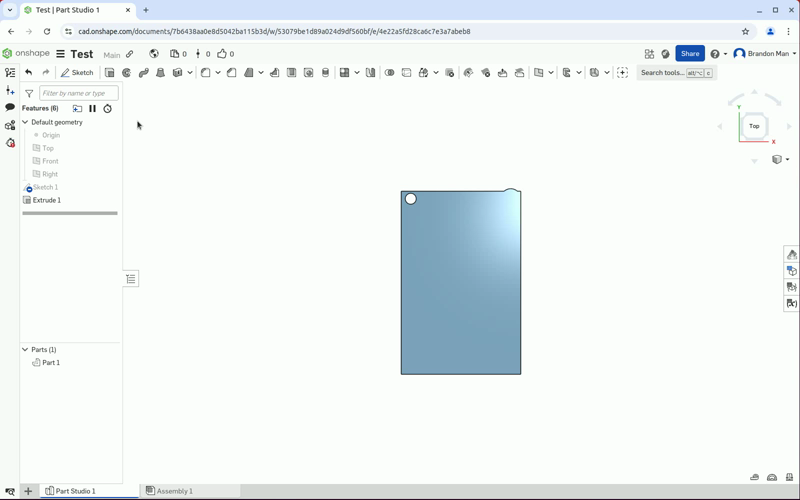
key(shift+h)
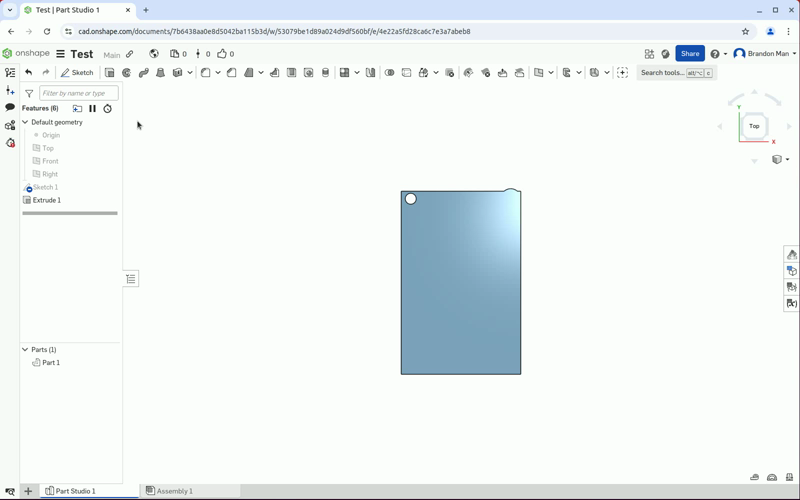
mouse_move(73, 189)
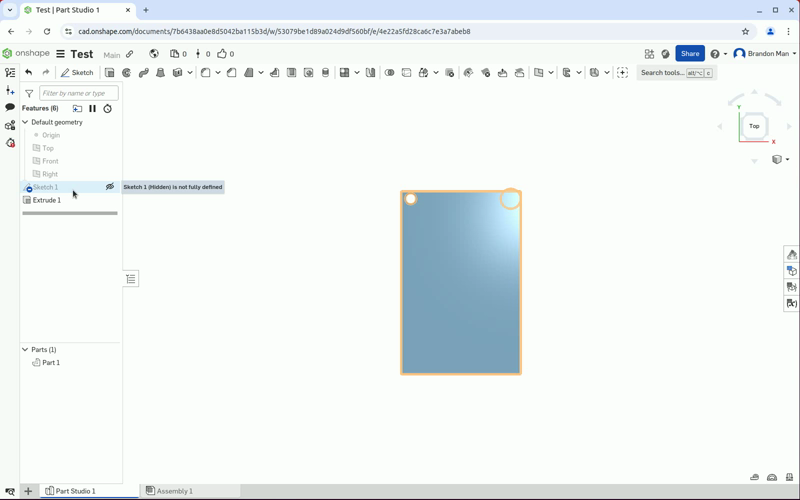
click(73, 189)
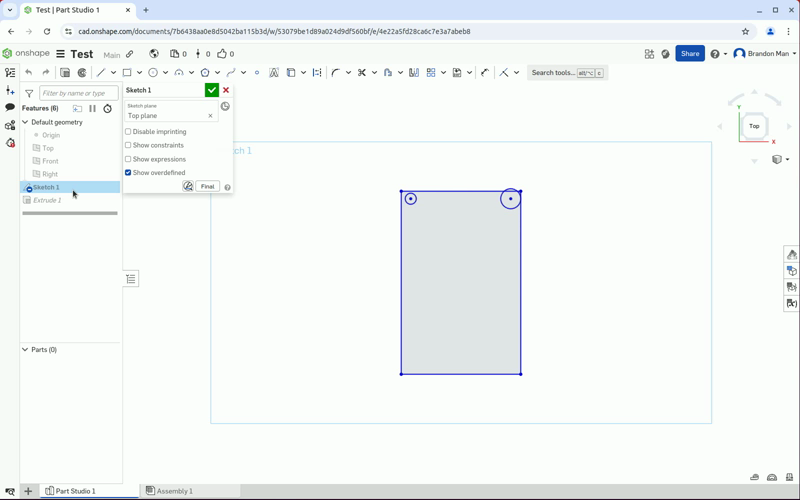
mouse_move(229, 92)
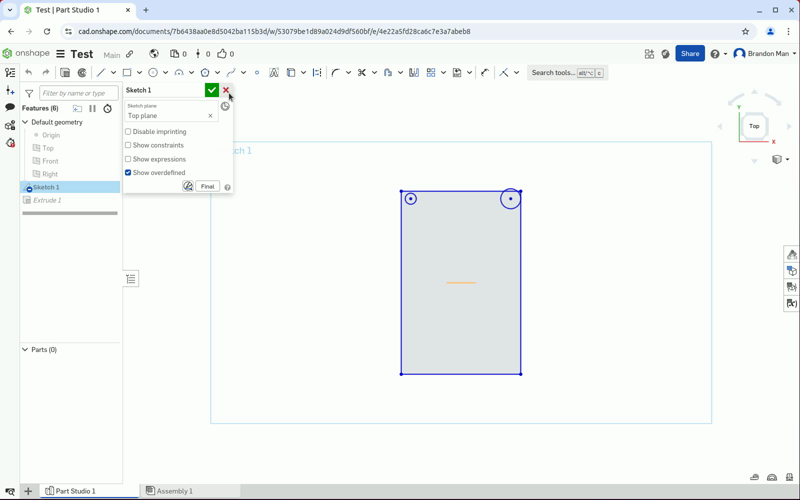
click(229, 92)
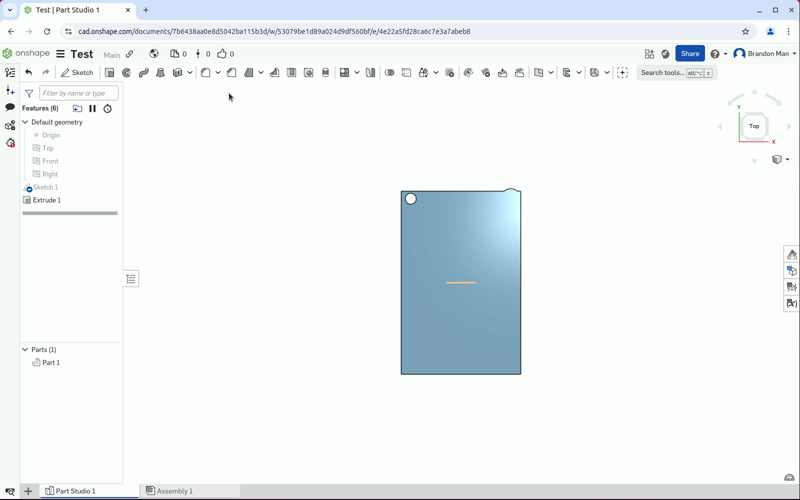
mouse_move(541, 75)
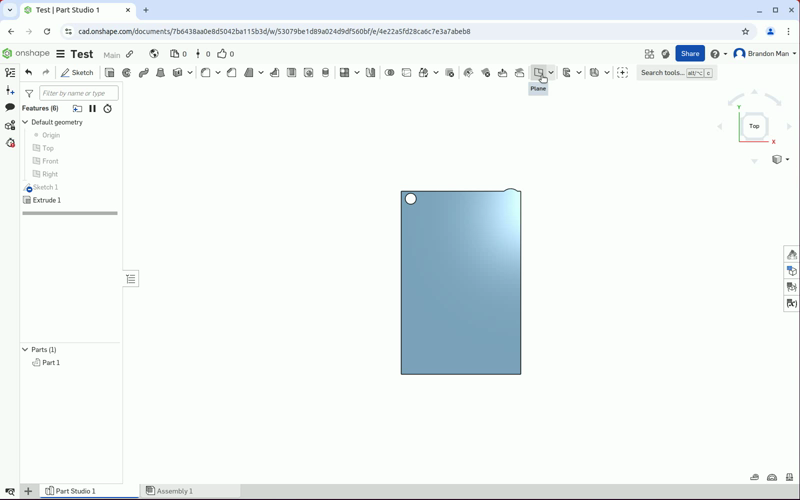
click(541, 75)
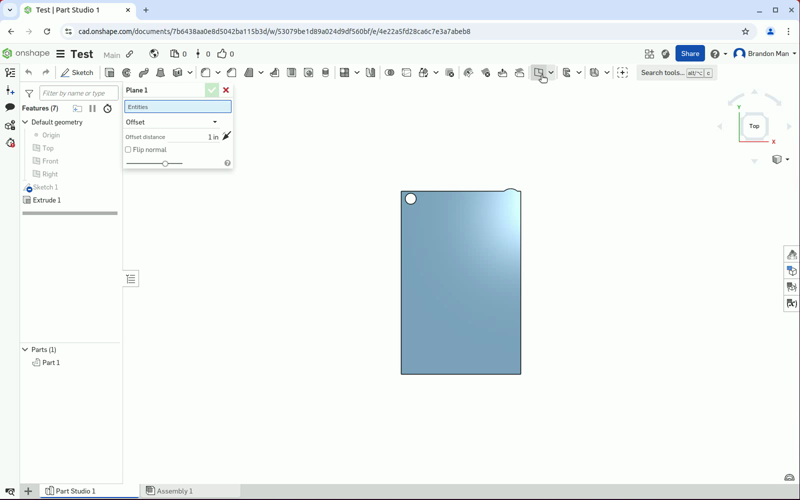
mouse_move(73, 150)
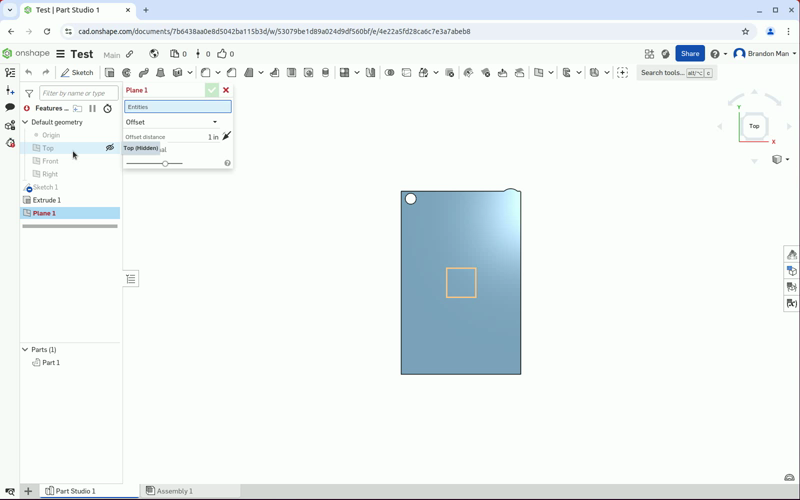
click(73, 150)
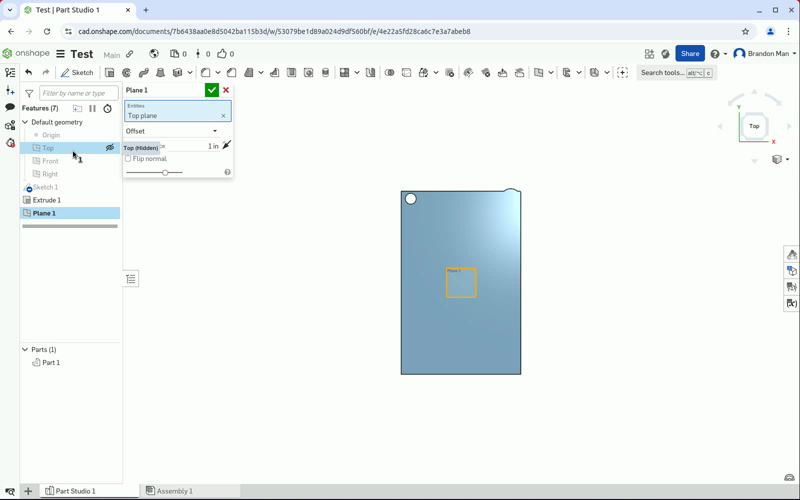
key(tab, 2)
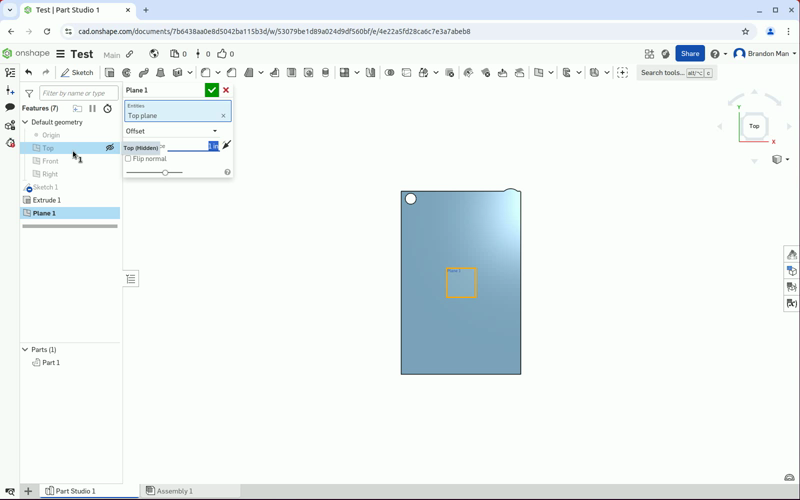
text(0.955)
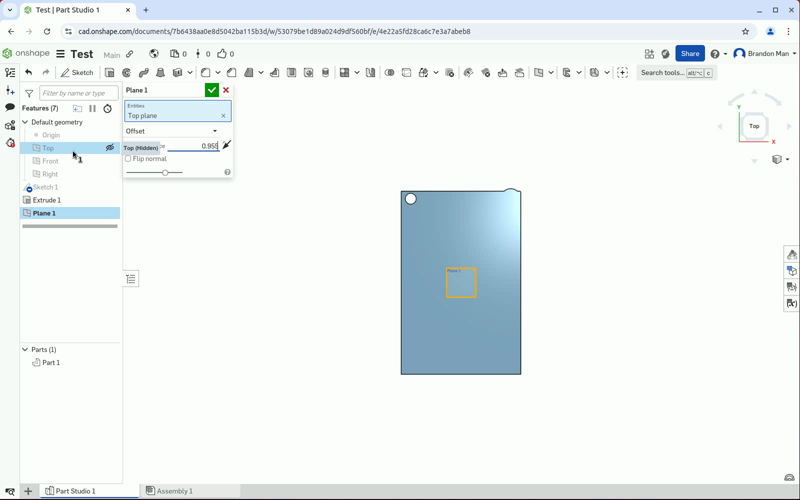
key(enter, 2)
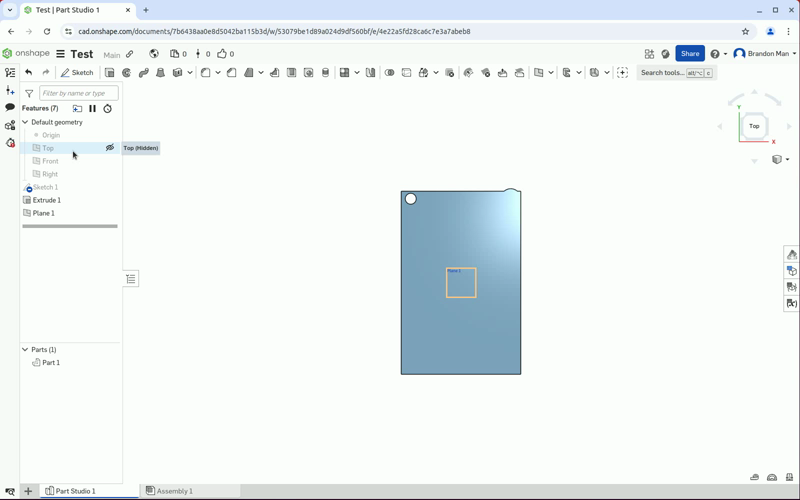
key(shift+s)
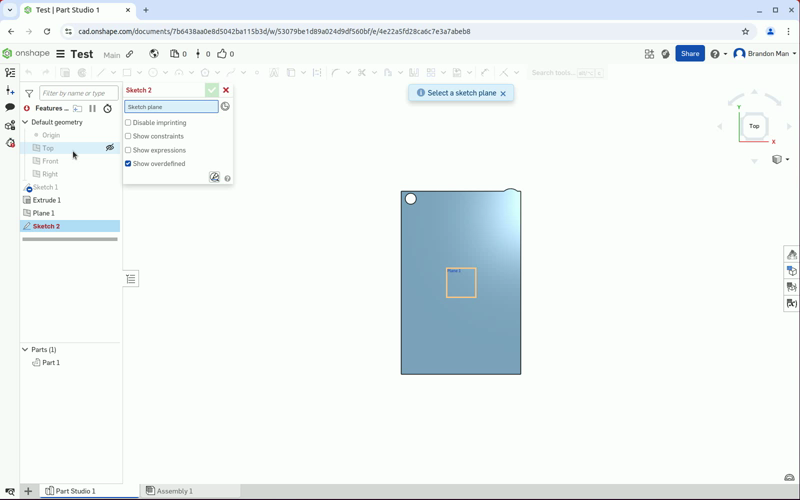
mouse_move(73, 215)
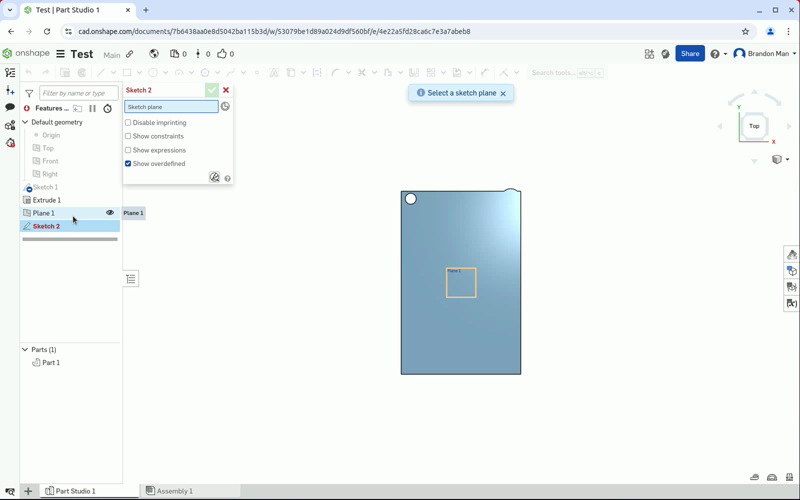
click(73, 215)
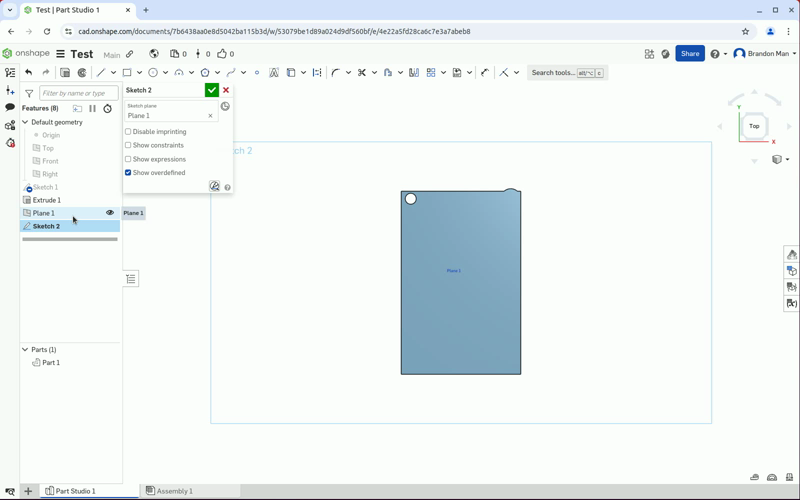
mouse_move(73, 352)
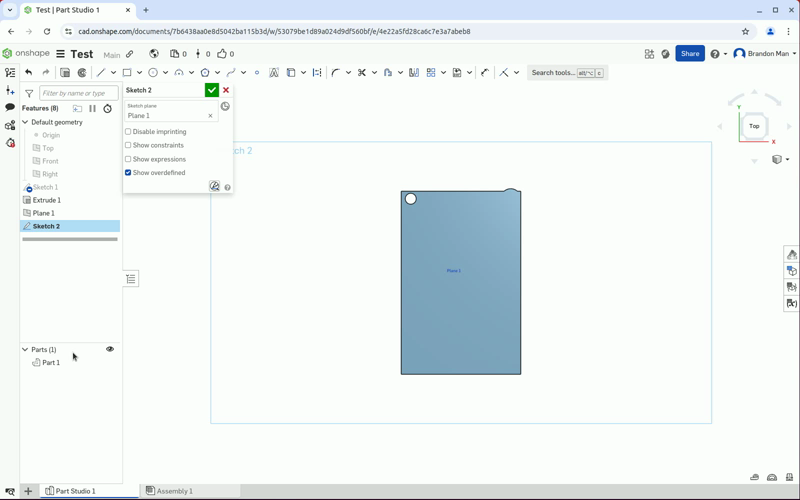
key(y)
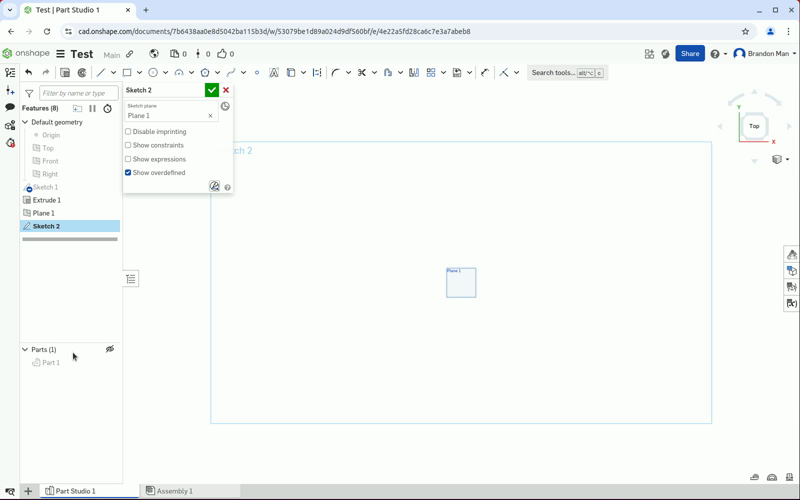
key(l)
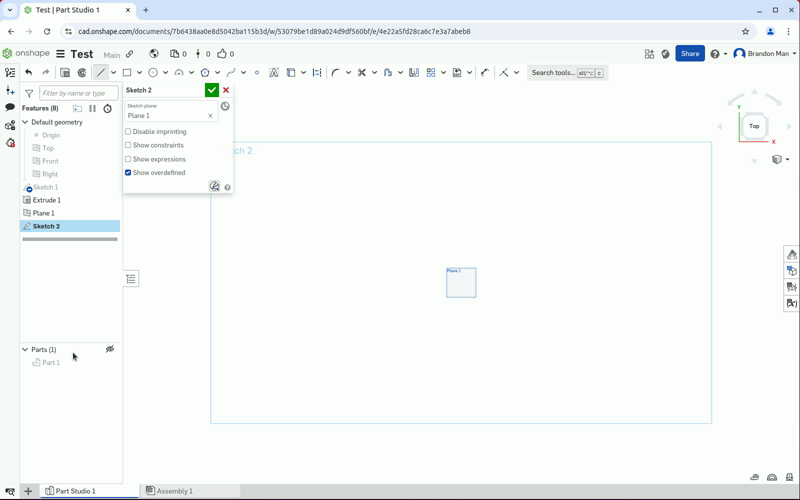
key_down(shift)
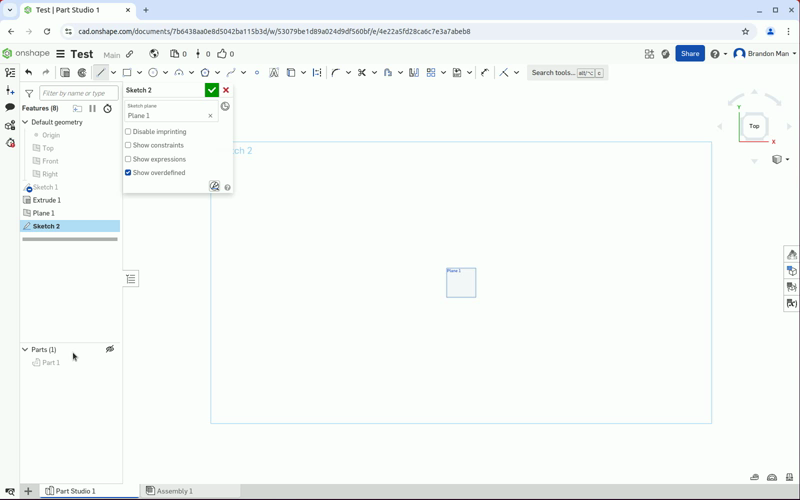
mouse_move(405, 395)
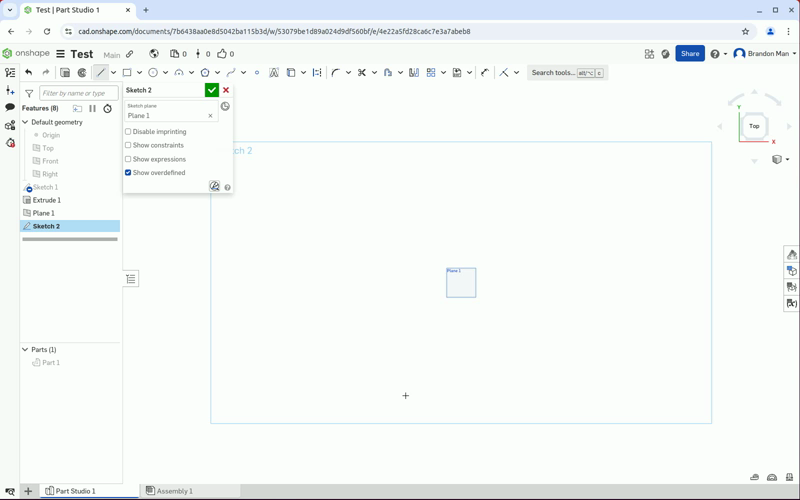
click(405, 395)
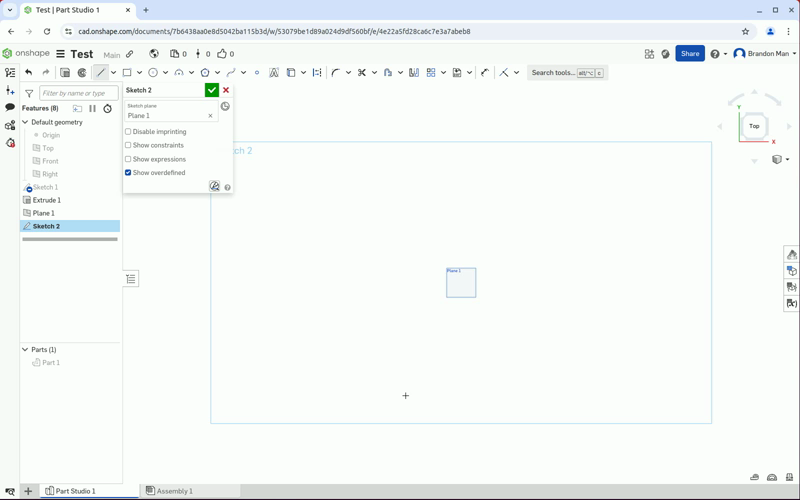
key_up(shift)
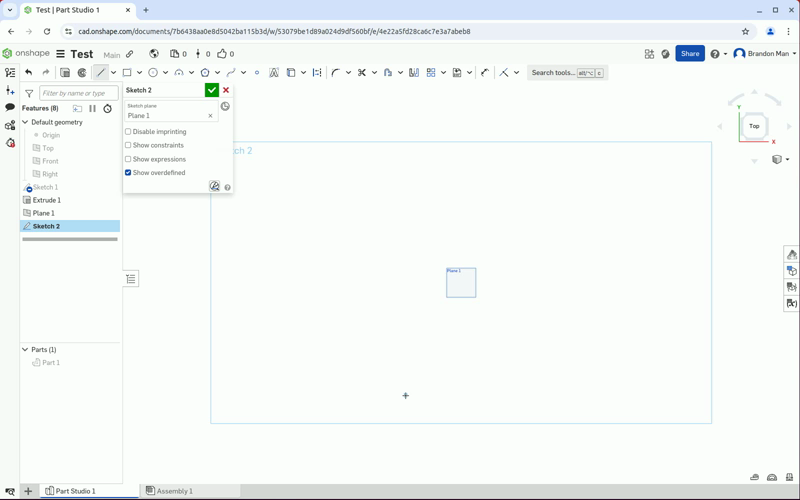
key_down(shift)
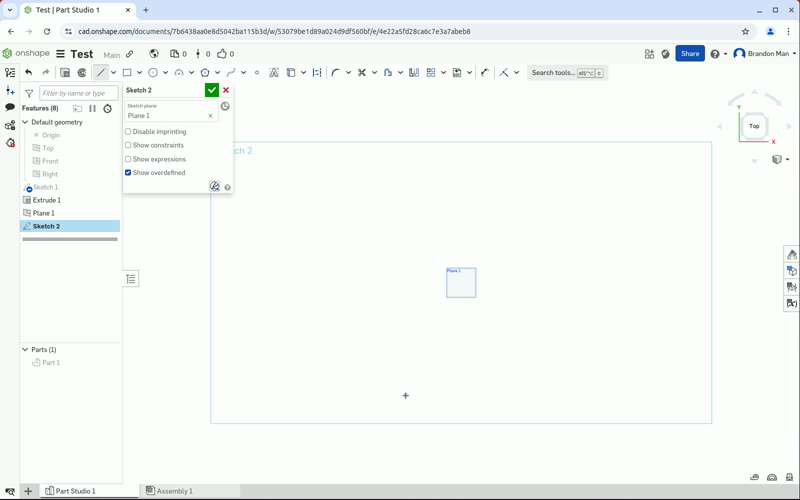
mouse_move(517, 395)
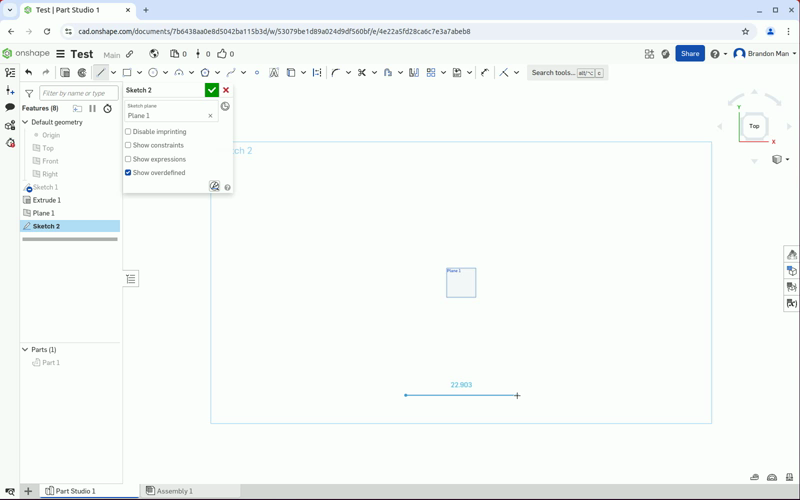
click(517, 395)
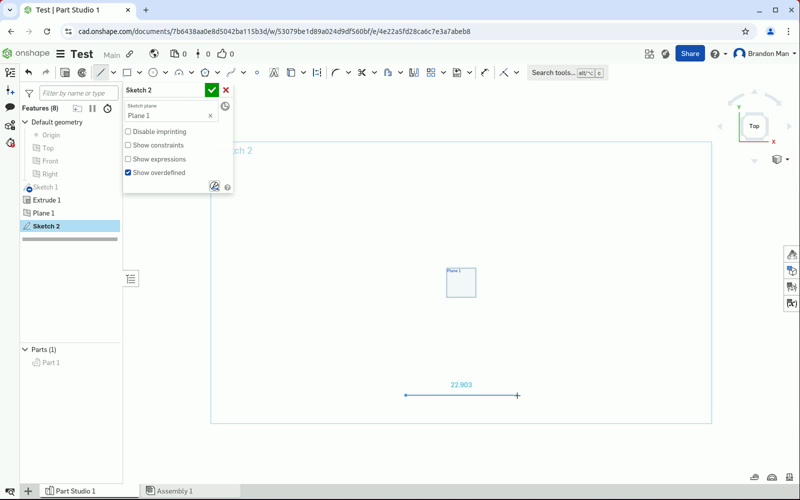
key_up(shift)
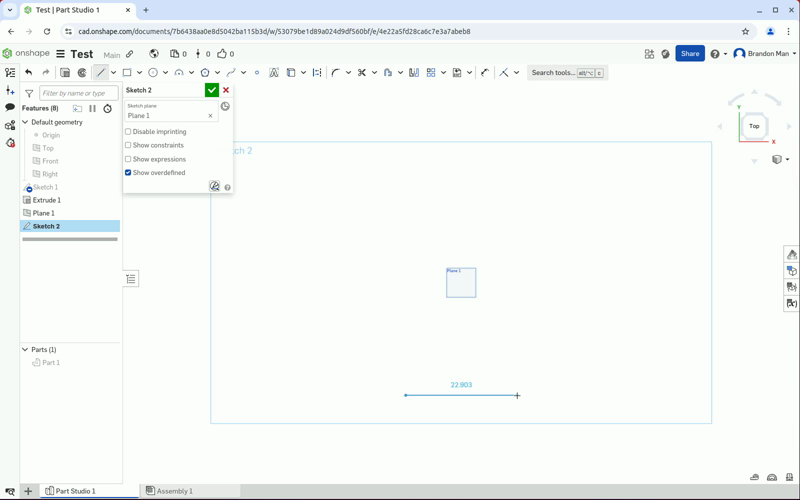
key_down(shift)
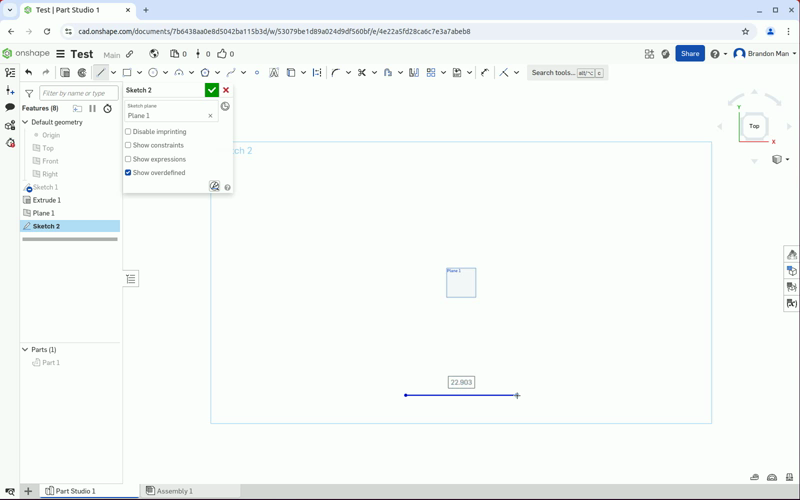
mouse_move(547, 395)
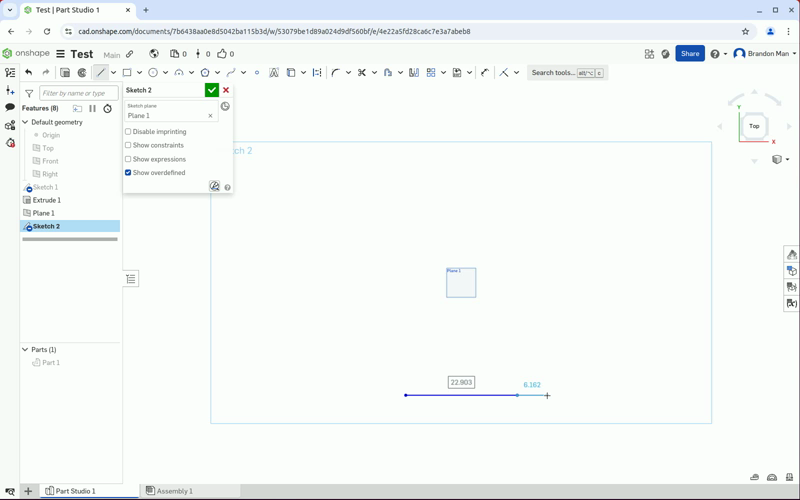
mouse_move(517, 374)
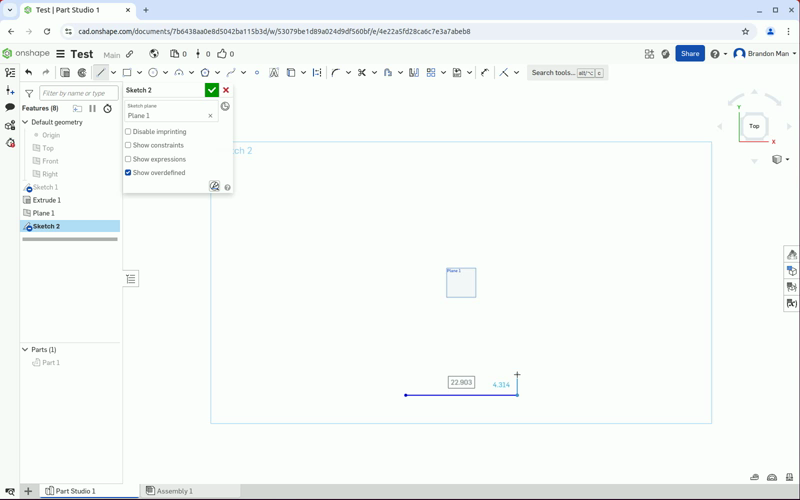
click(517, 374)
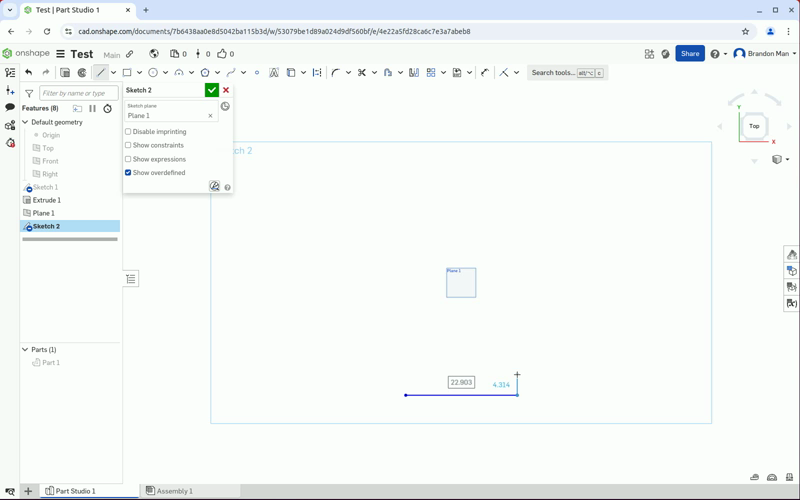
key_up(shift)
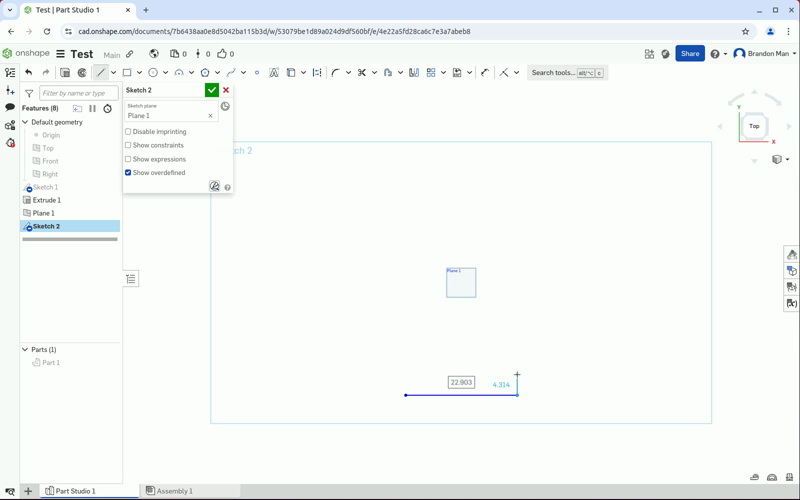
key_down(shift)
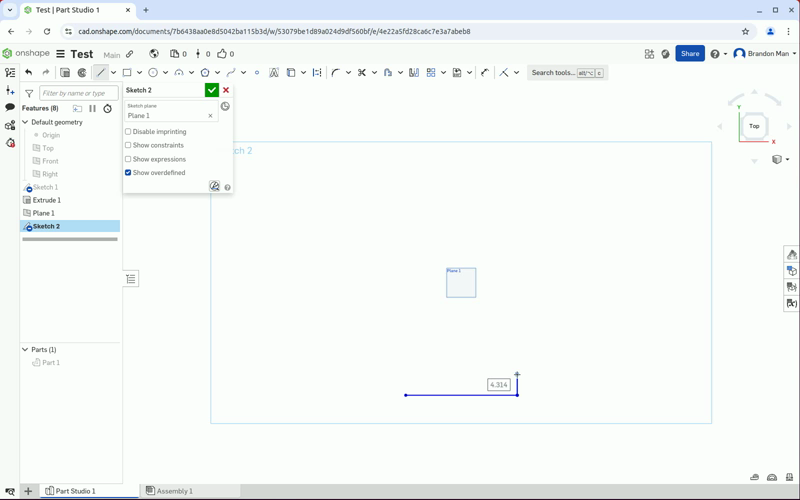
mouse_move(405, 374)
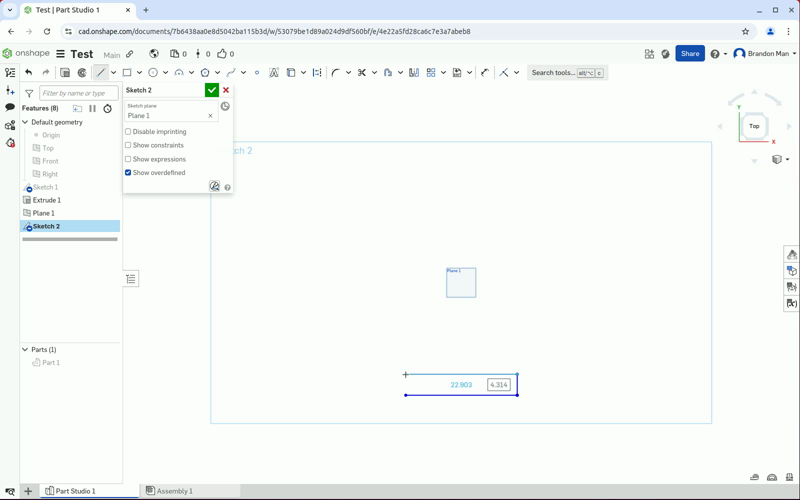
click(405, 374)
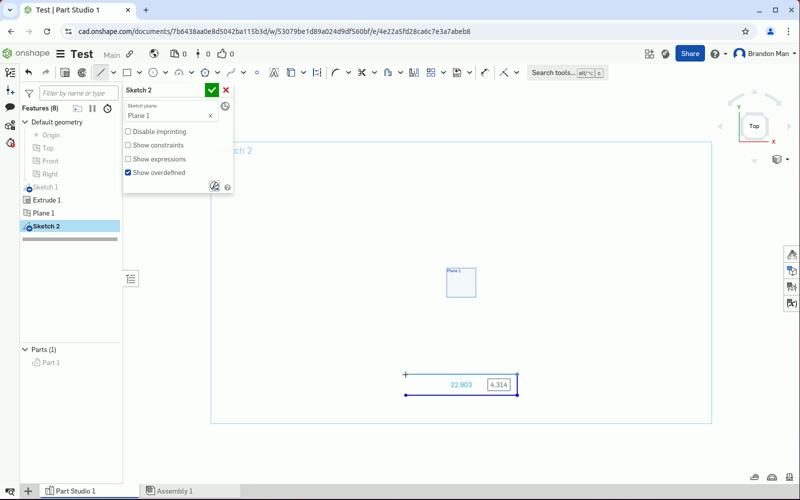
key_up(shift)
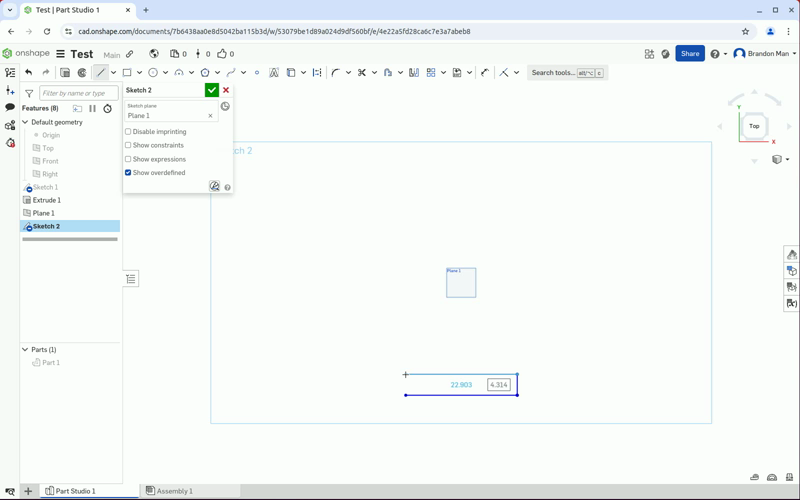
mouse_move(435, 374)
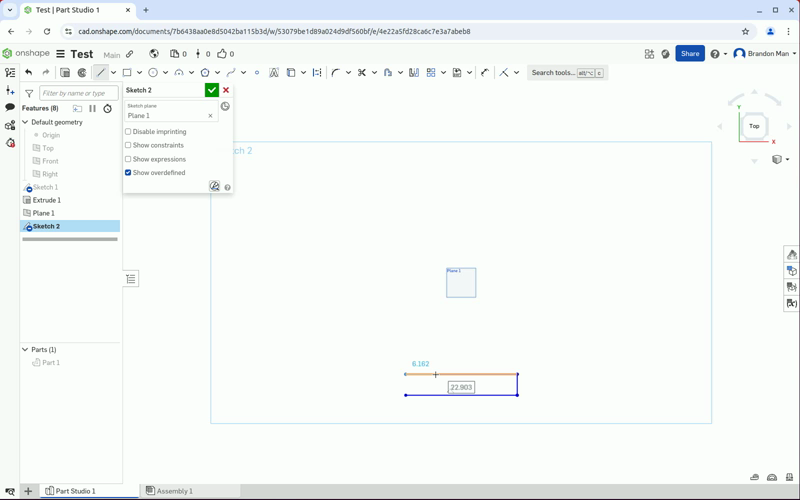
key_down(shift)
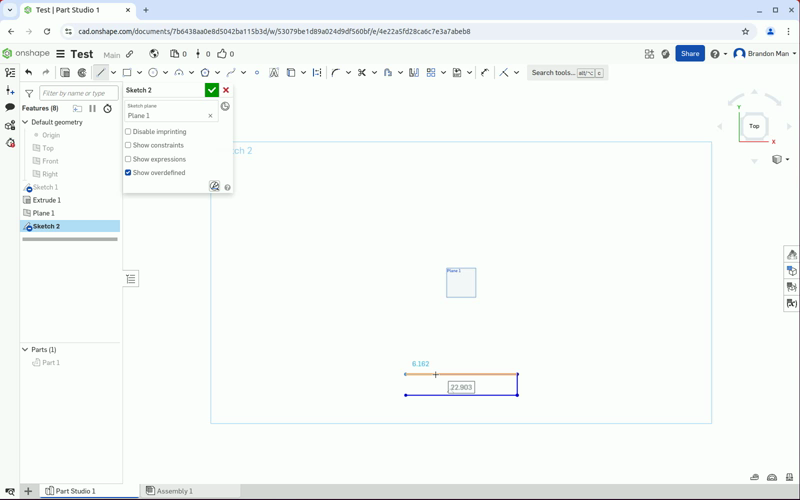
mouse_move(405, 395)
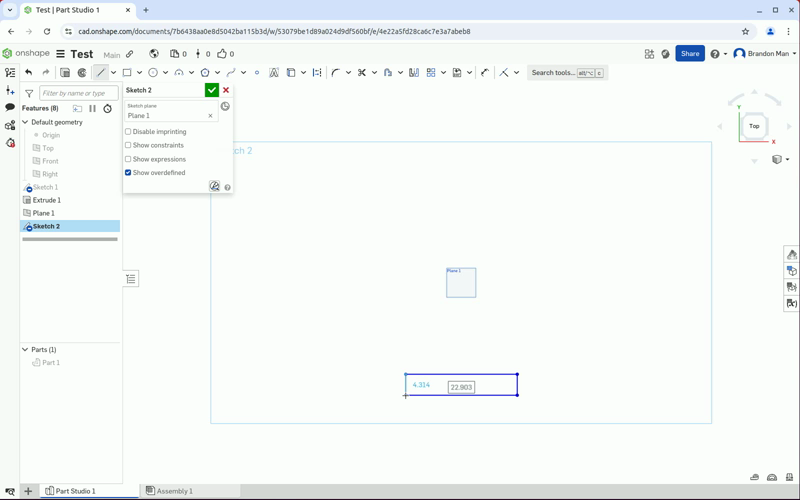
key_up(shift)
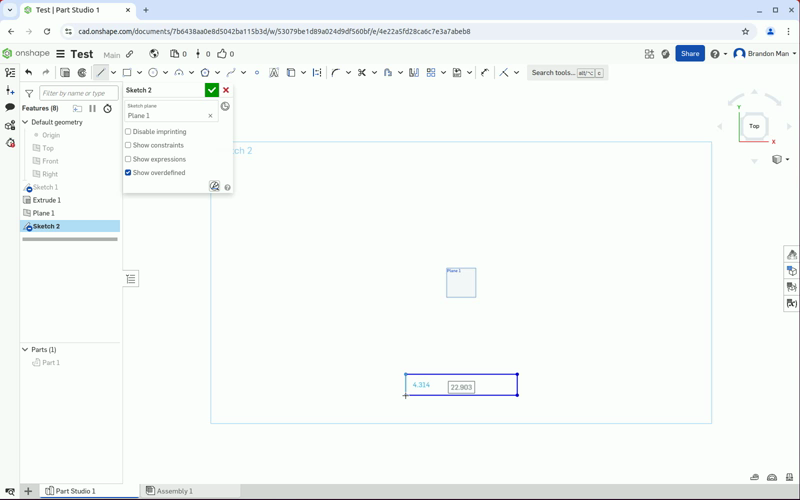
click(405, 395)
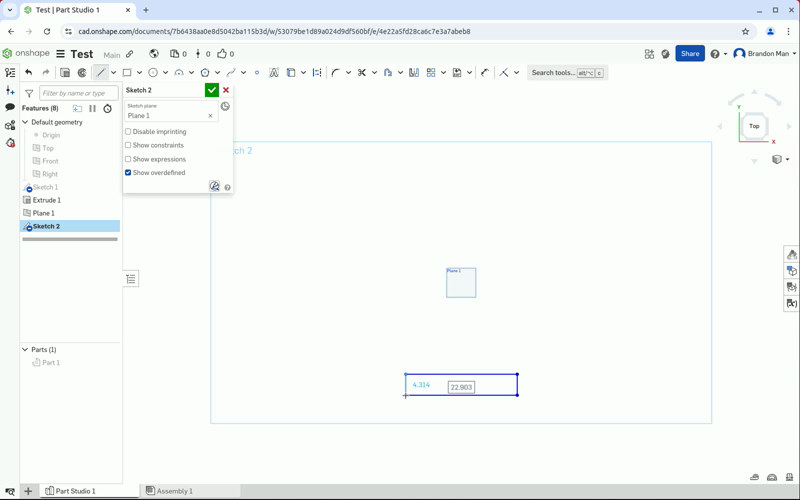
key(esc)
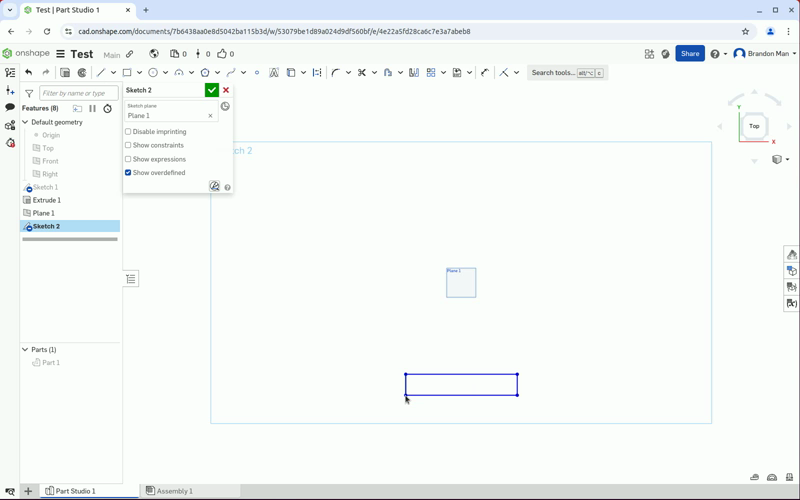
mouse_move(431, 384)
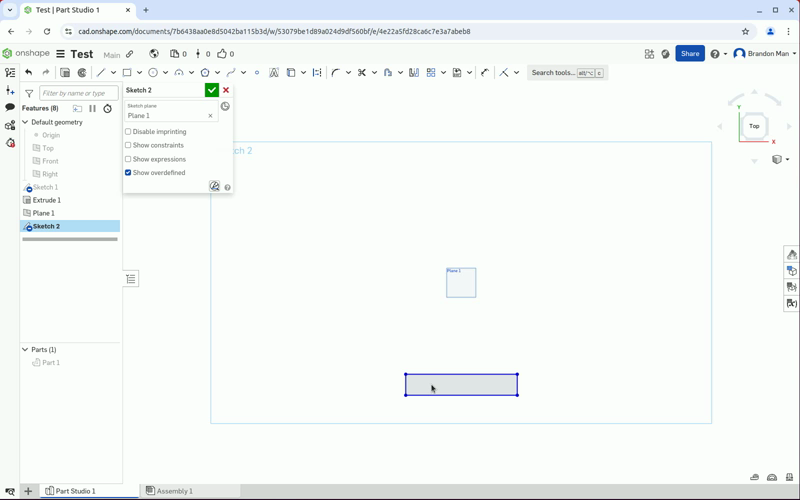
click(431, 384)
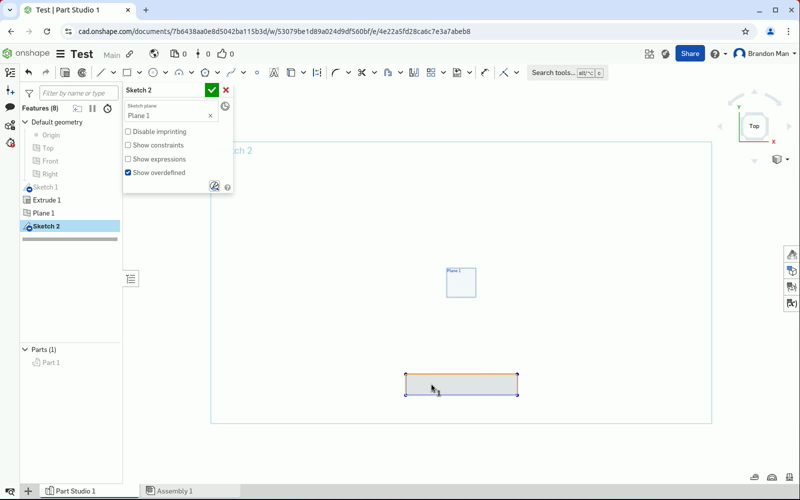
mouse_move(73, 352)
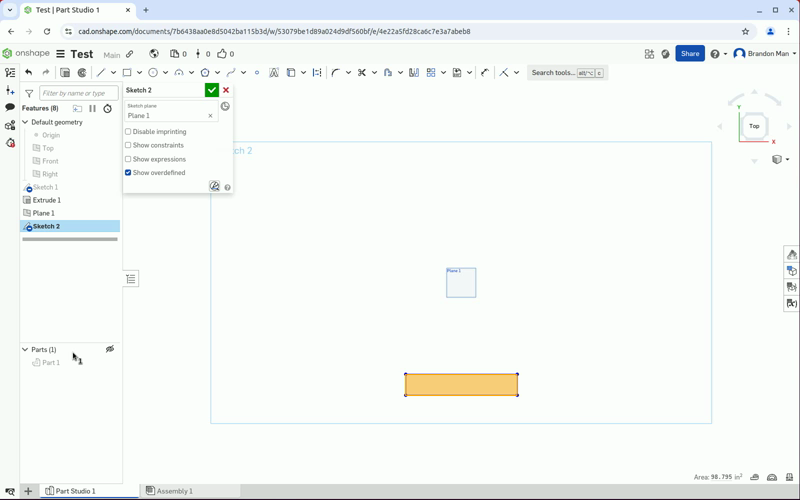
key(shift+y)
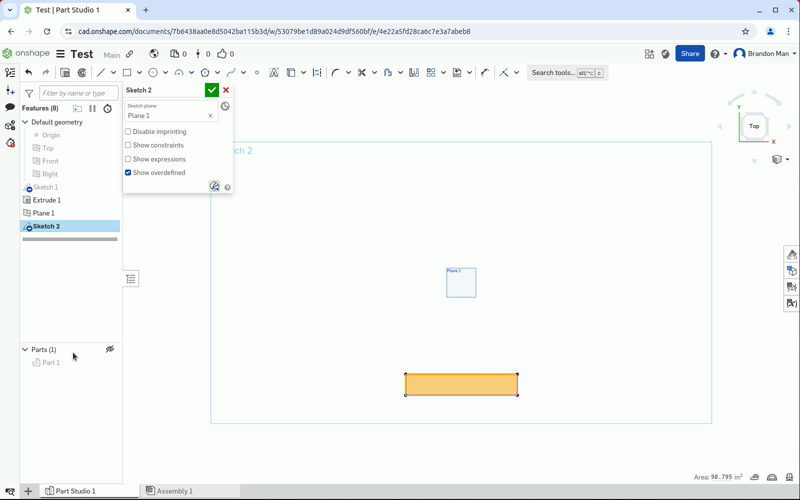
key(shift+e)
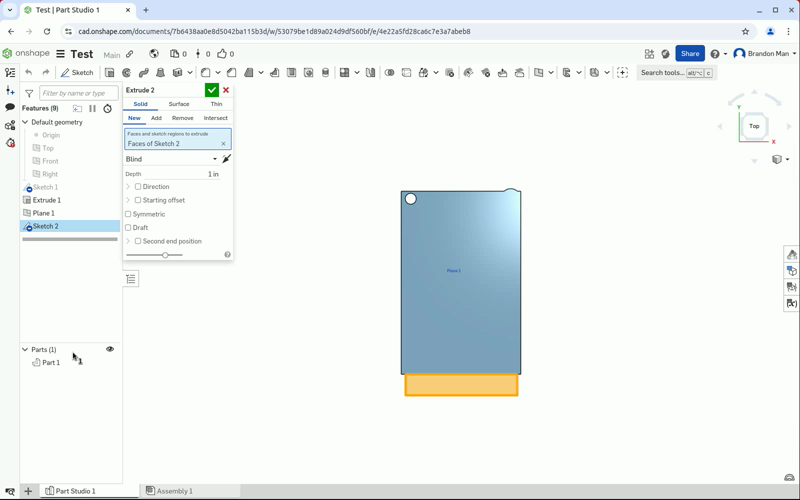
mouse_move(143, 106)
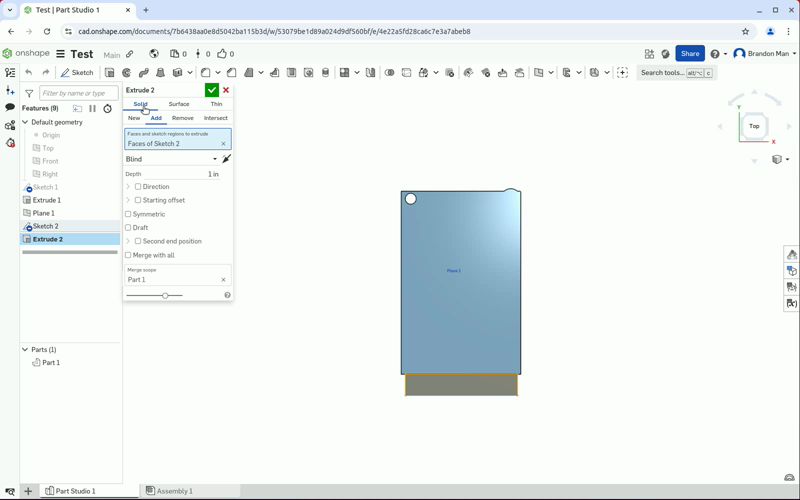
click(143, 106)
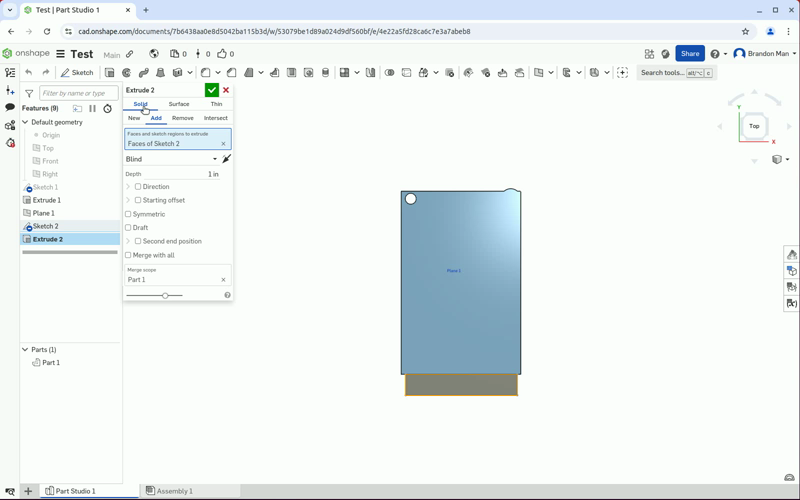
mouse_move(137, 120)
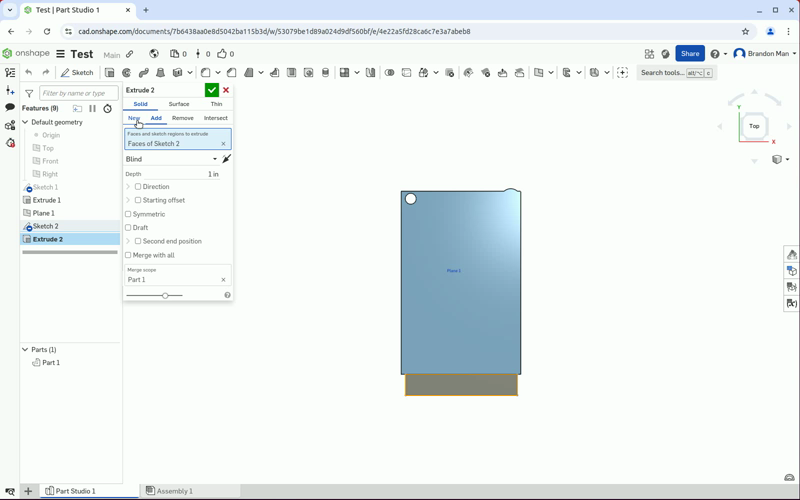
click(137, 120)
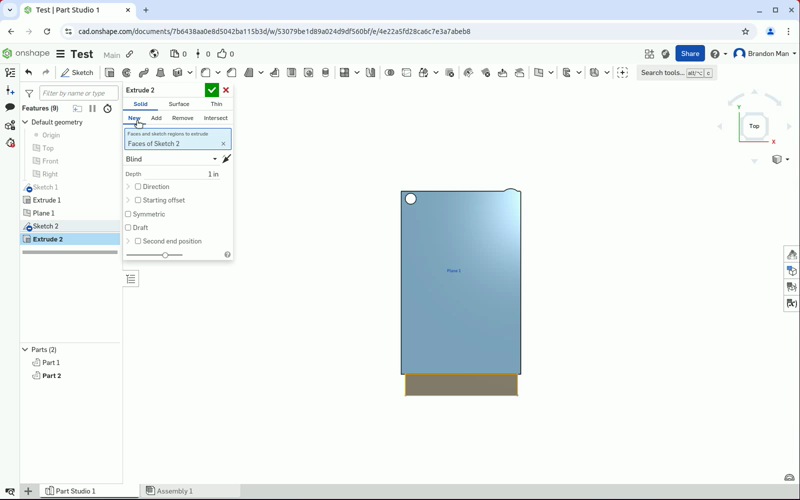
key(tab, 4)
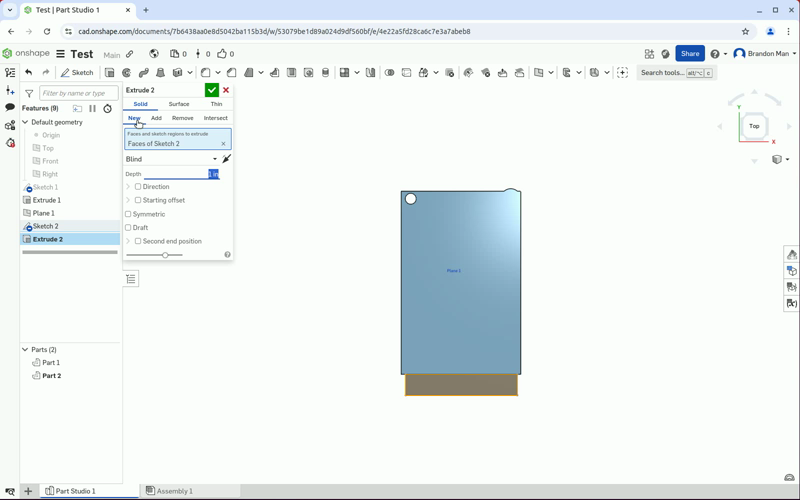
text(2.166)
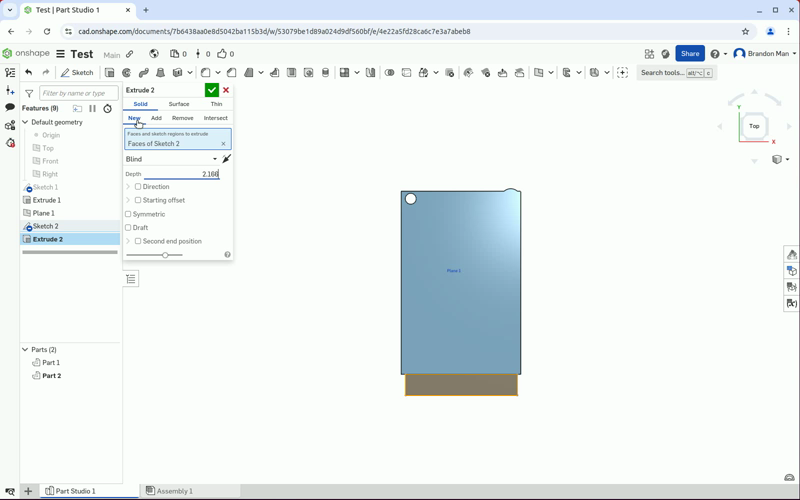
key(enter)
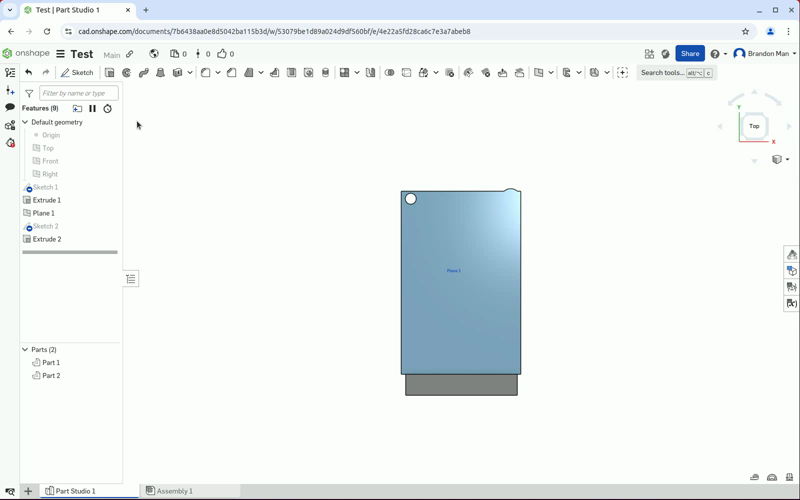
key(shift+h)
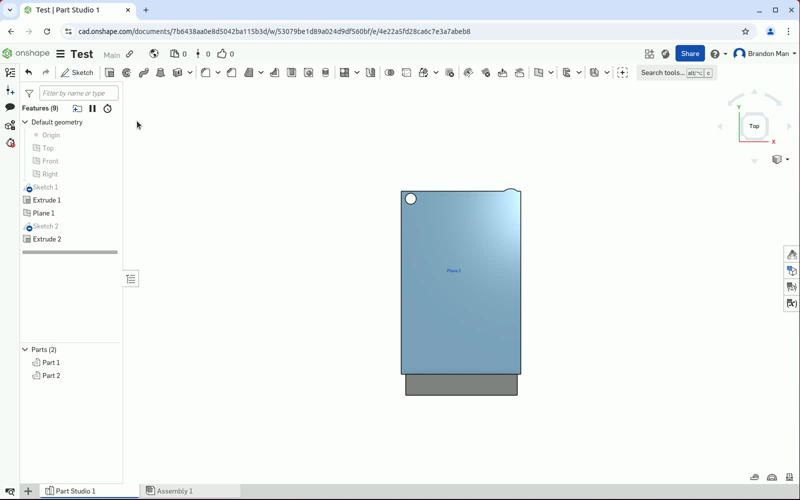
key(shift+h)
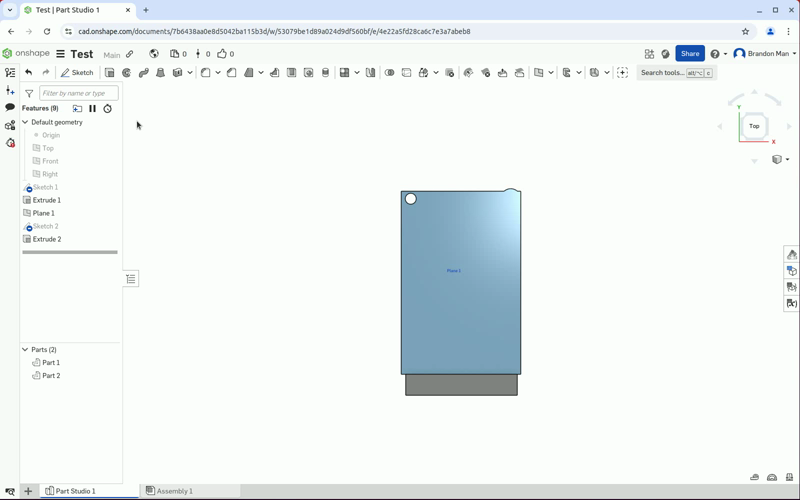
mouse_move(73, 189)
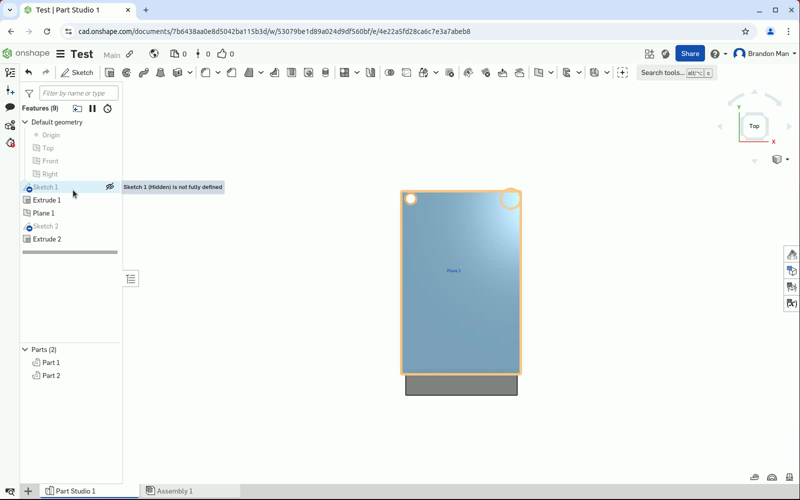
click(73, 189)
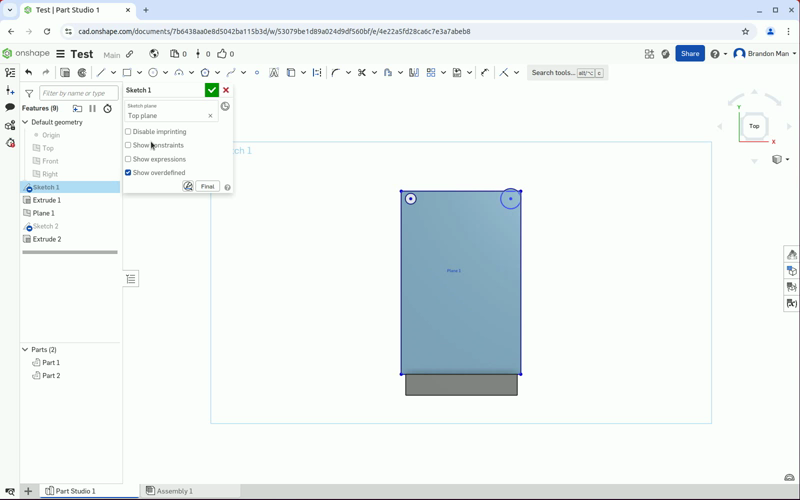
mouse_move(229, 92)
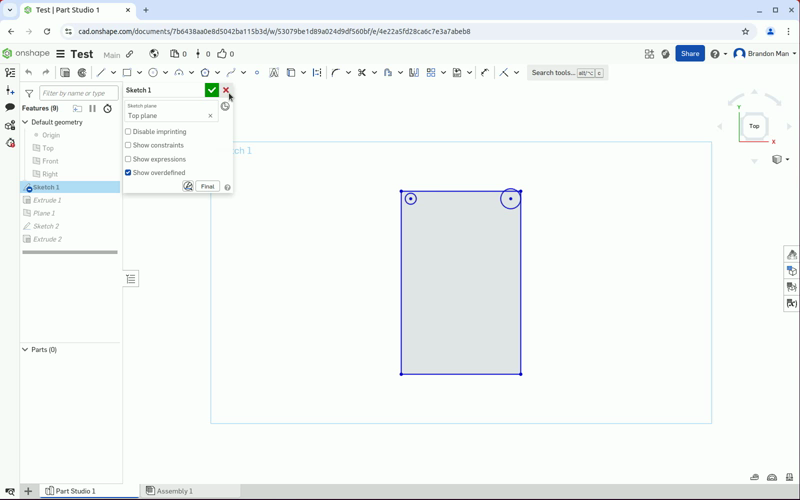
click(229, 92)
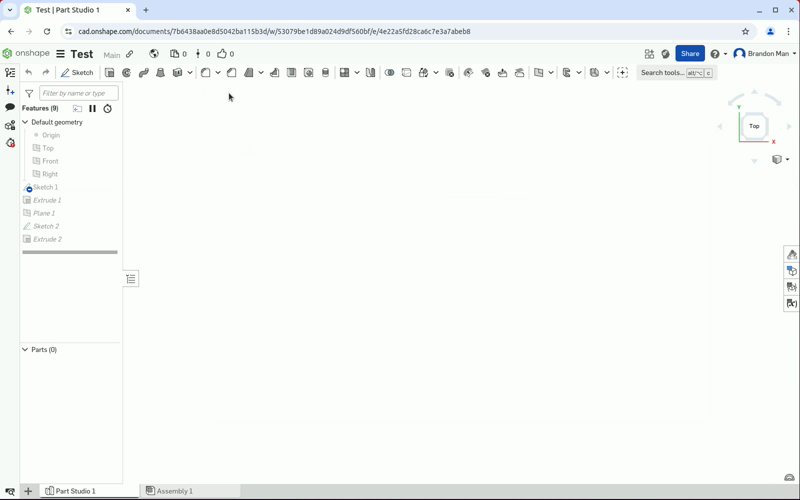
key(shift+s)
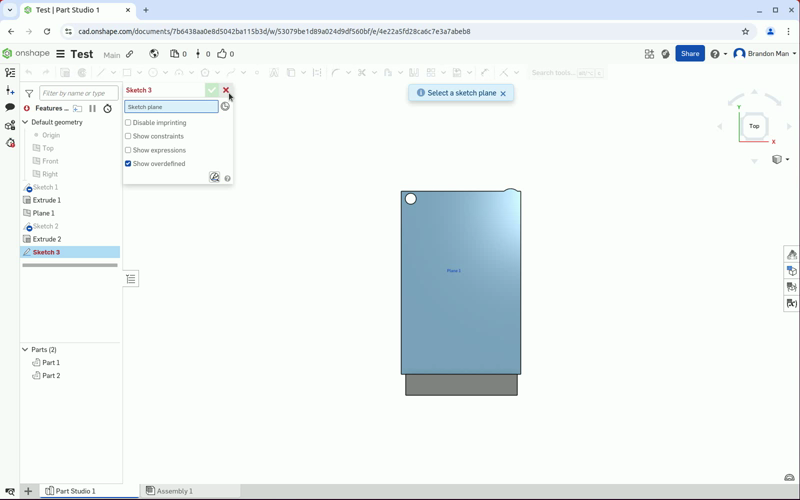
mouse_move(73, 215)
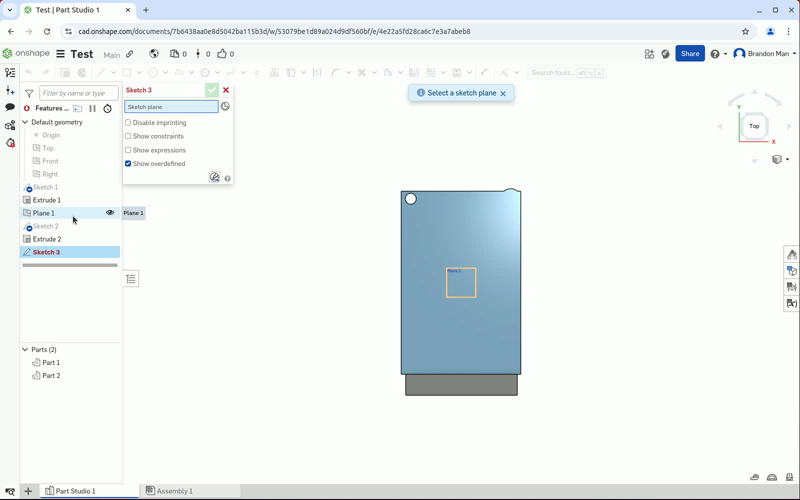
click(73, 215)
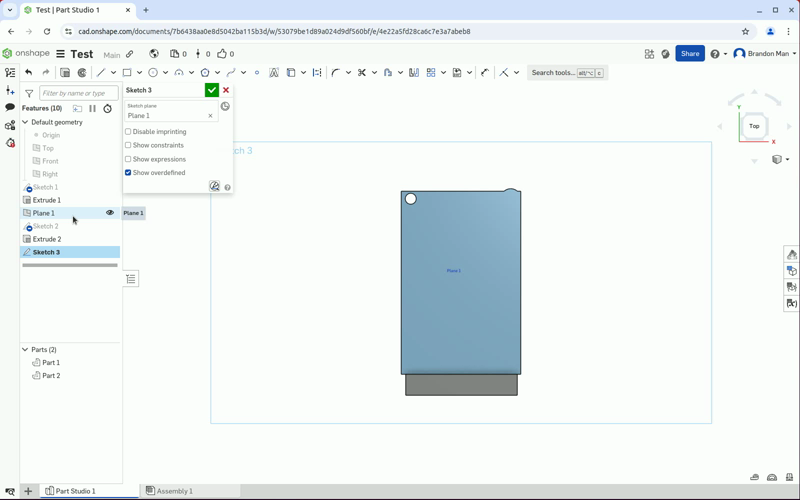
mouse_move(73, 352)
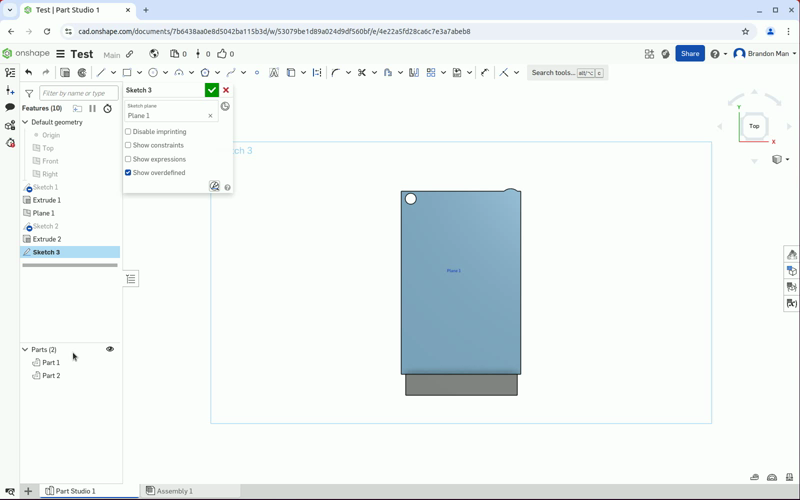
key(y)
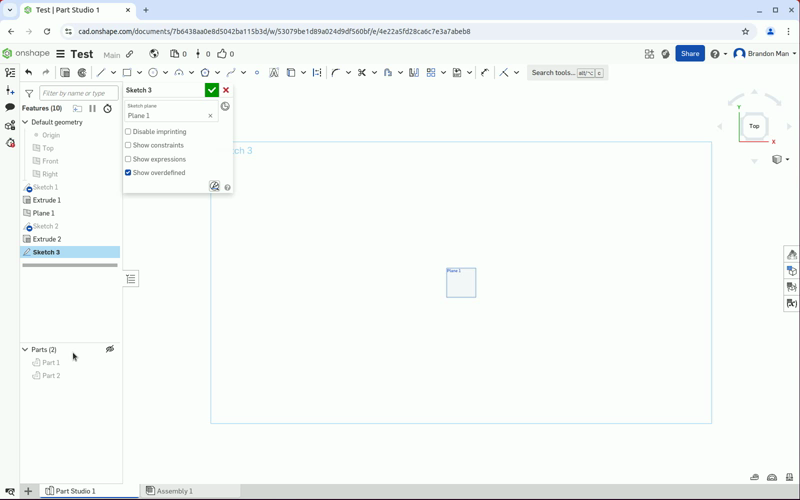
key(l)
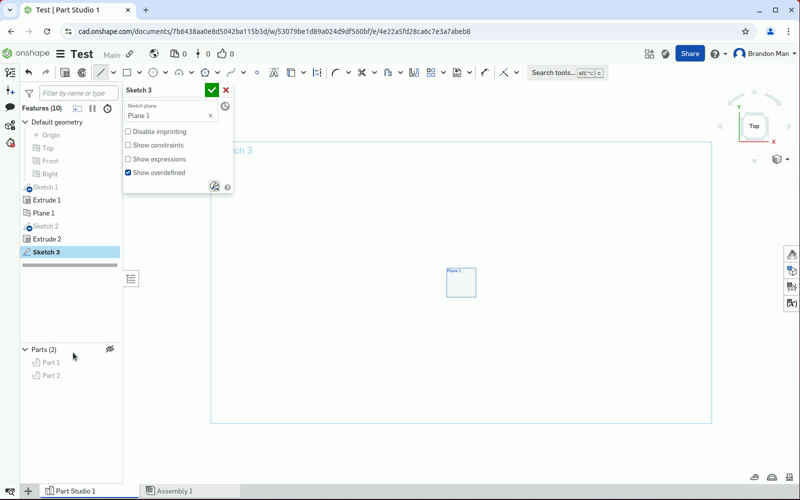
key_down(shift)
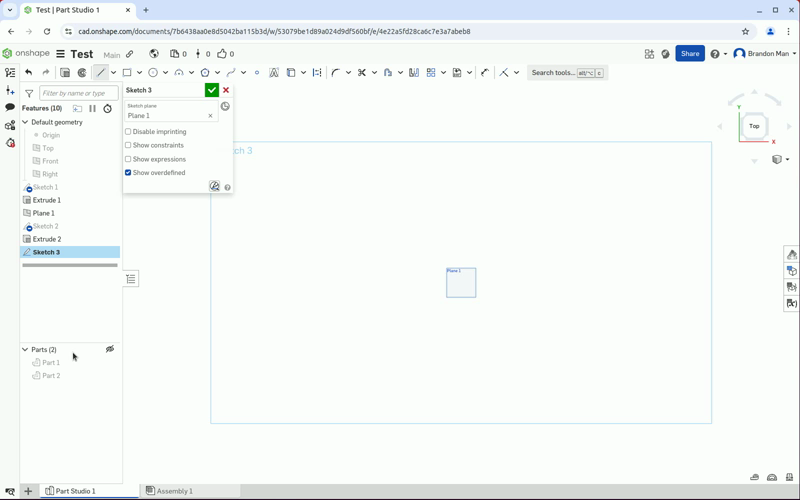
mouse_move(405, 374)
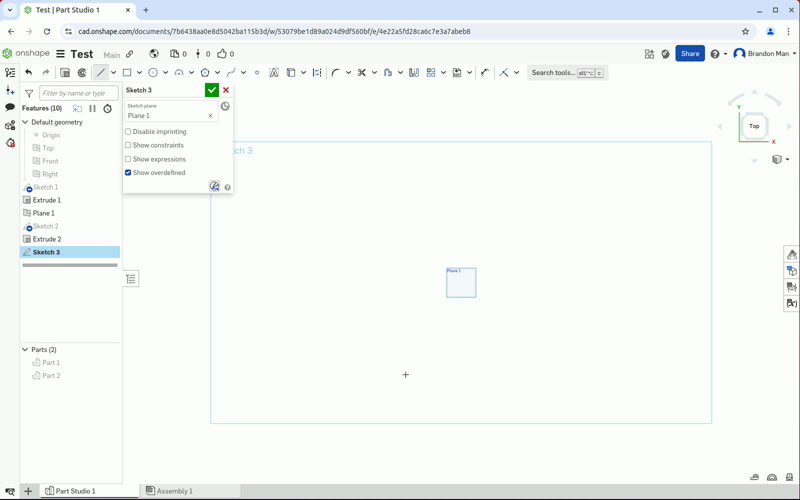
click(405, 374)
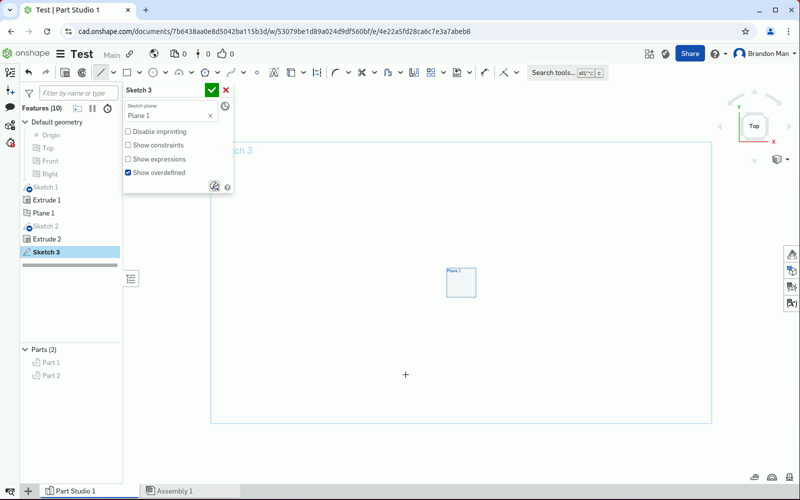
key_up(shift)
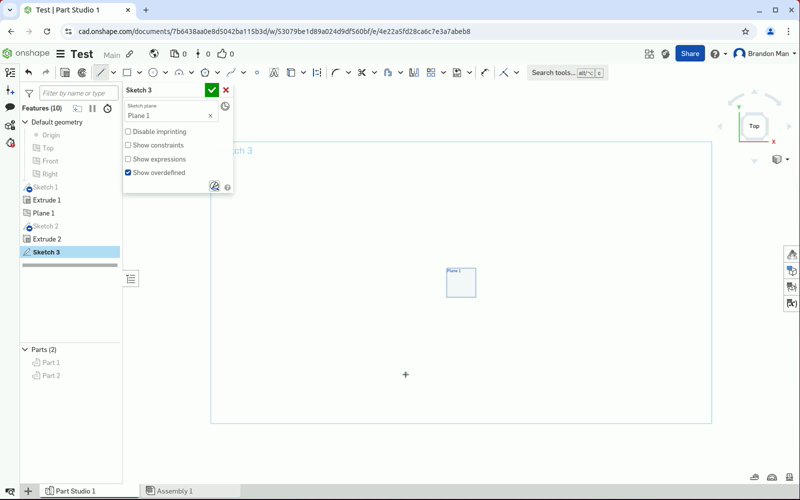
key_down(shift)
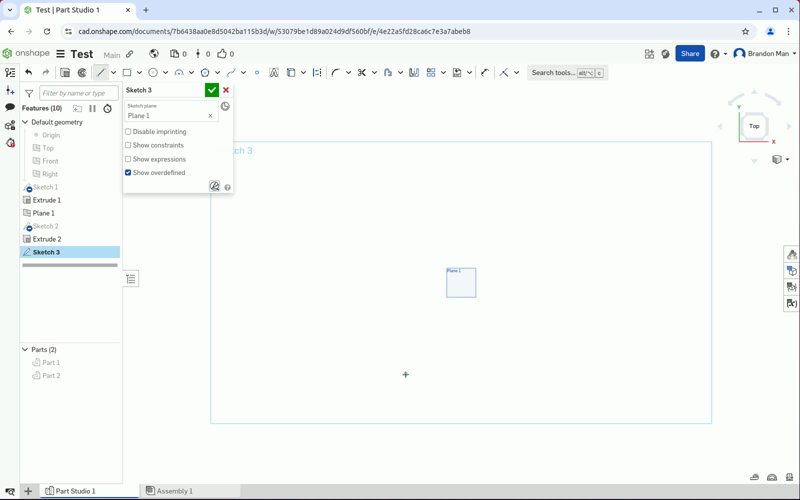
mouse_move(517, 374)
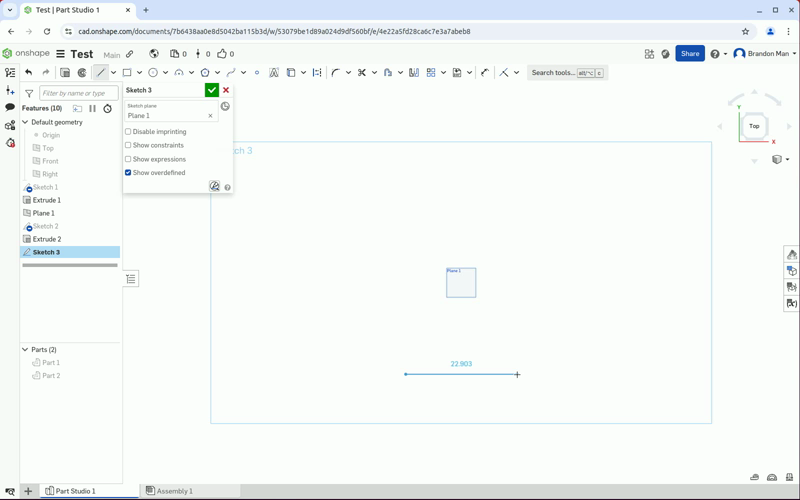
click(517, 374)
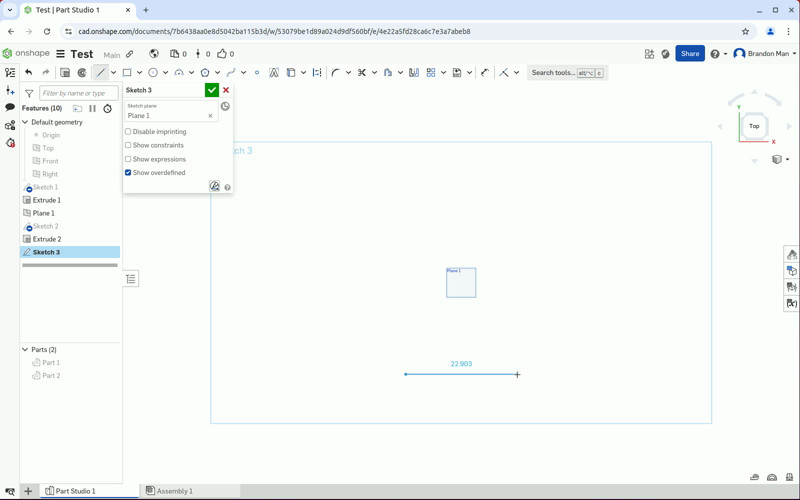
key_up(shift)
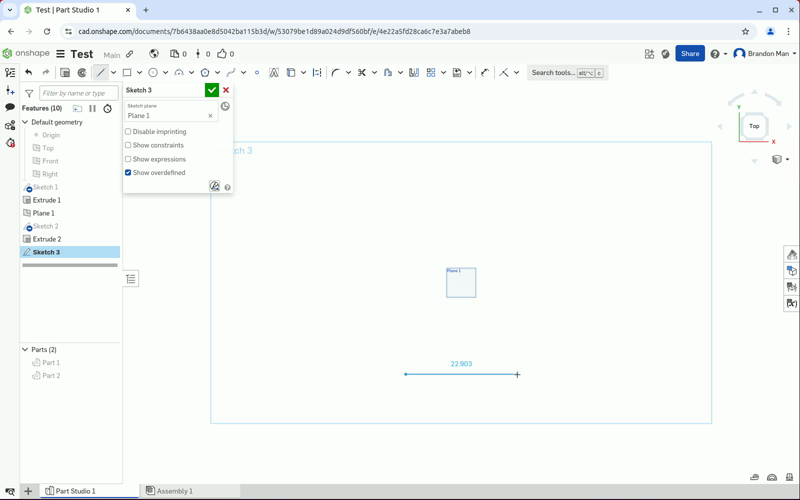
key_down(shift)
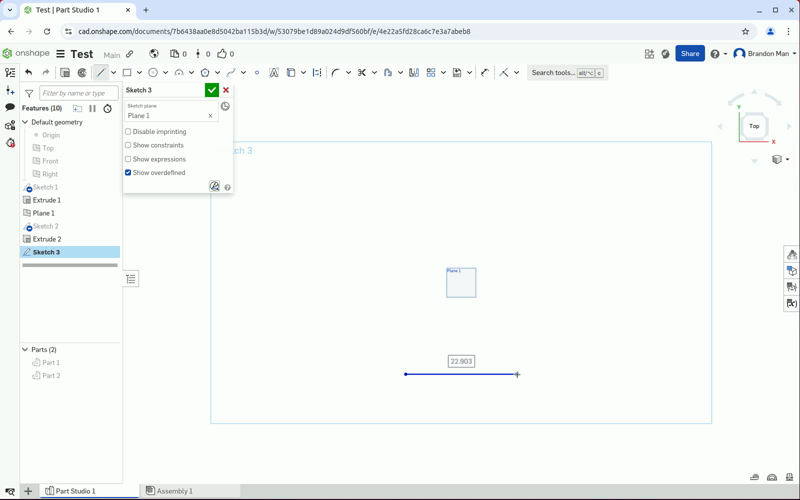
mouse_move(517, 281)
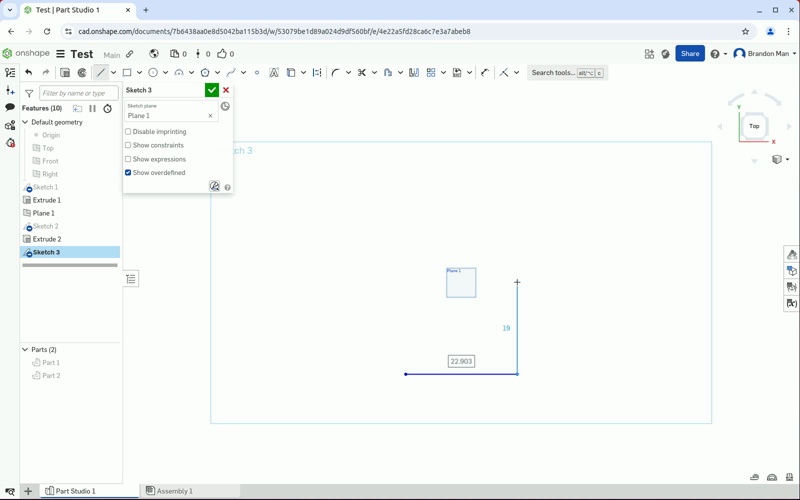
click(517, 281)
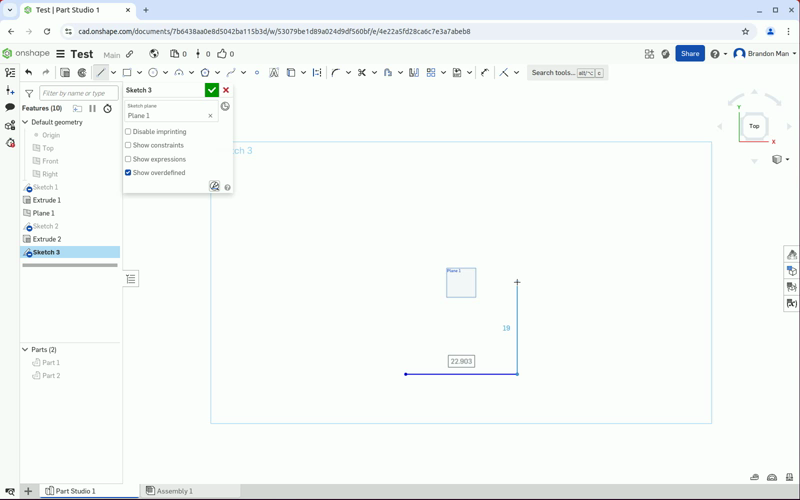
key_up(shift)
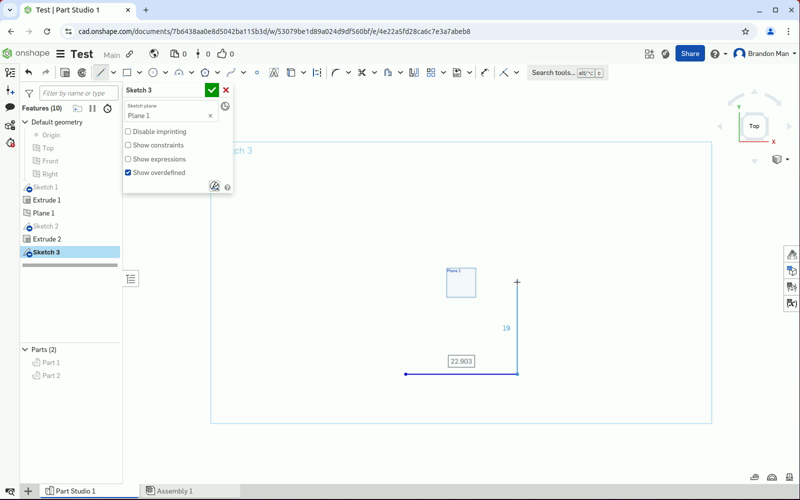
key_down(shift)
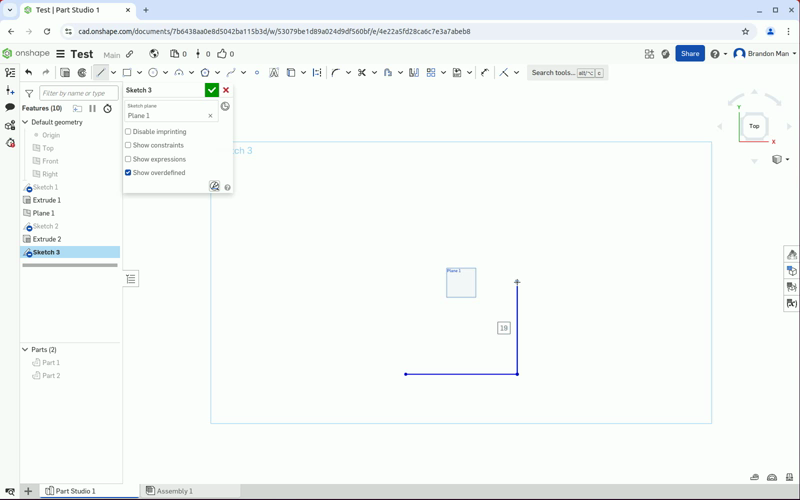
mouse_move(405, 281)
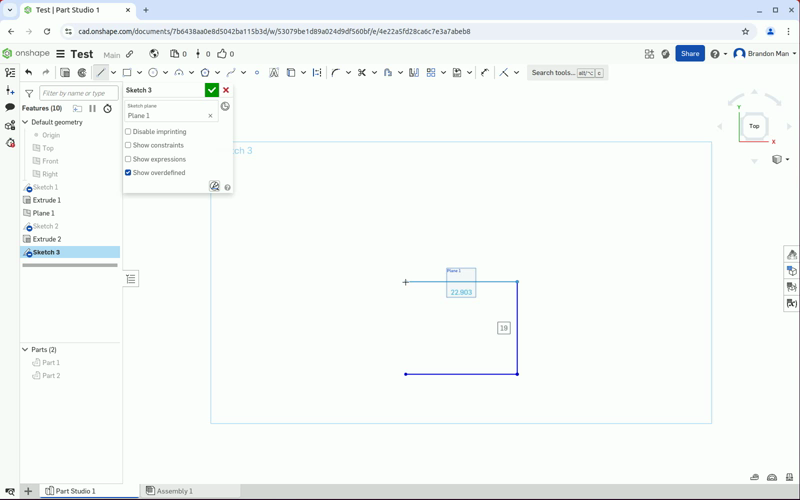
click(405, 281)
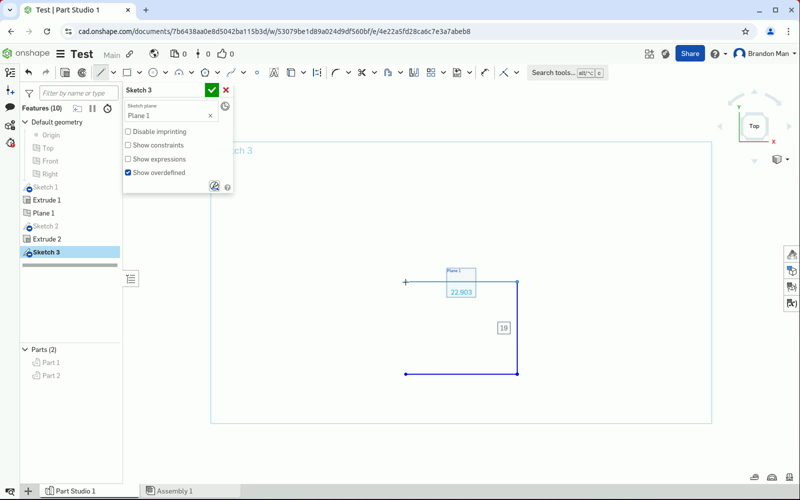
key_up(shift)
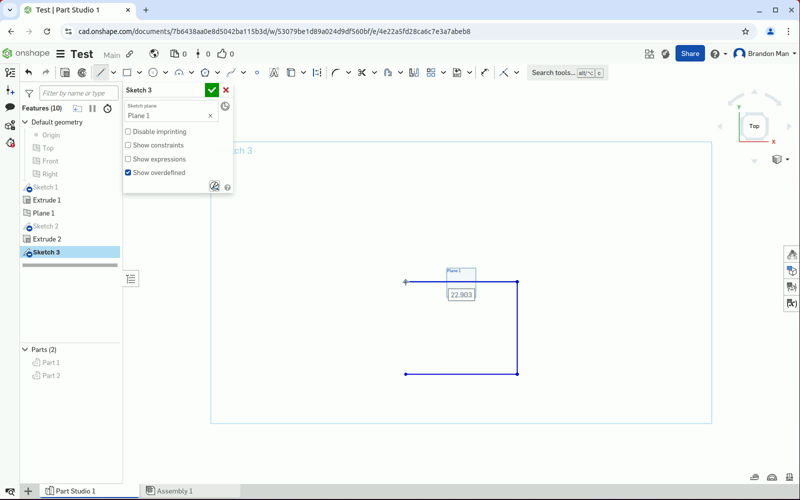
key_down(shift)
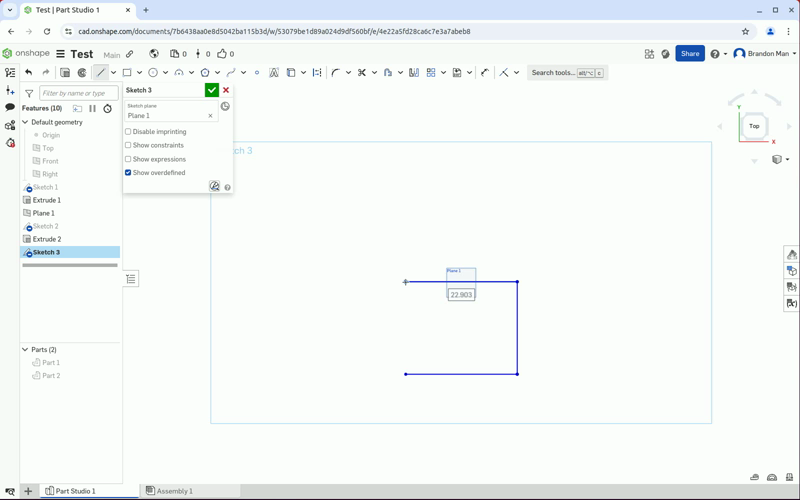
mouse_move(405, 374)
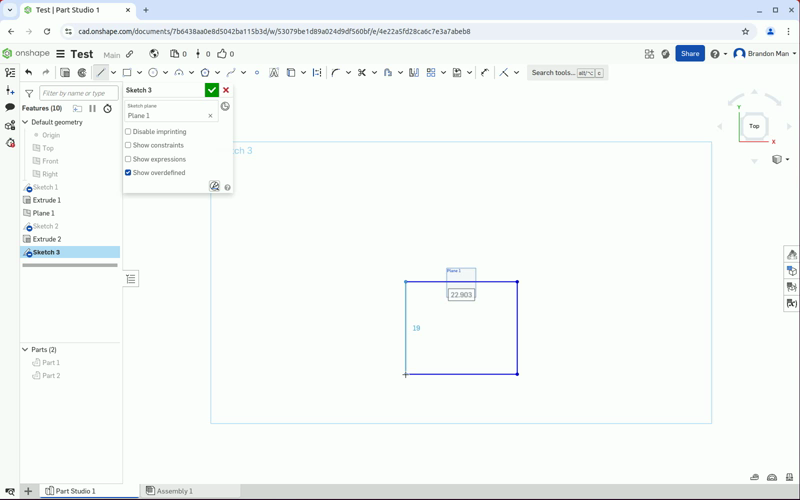
key_up(shift)
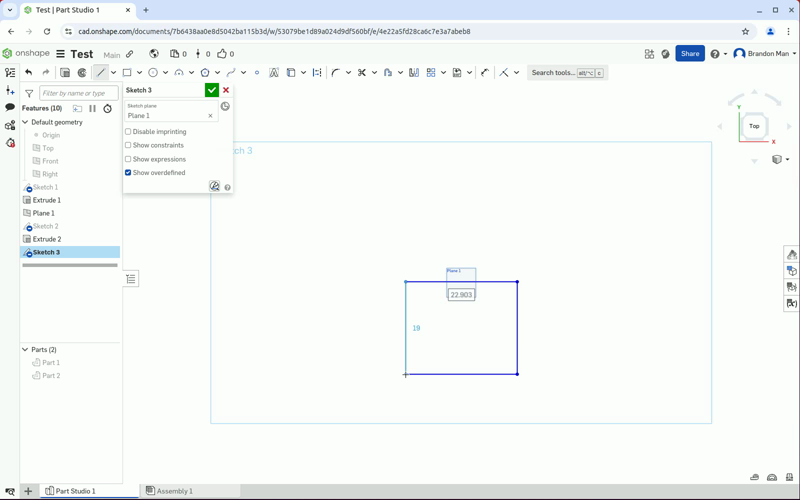
click(405, 374)
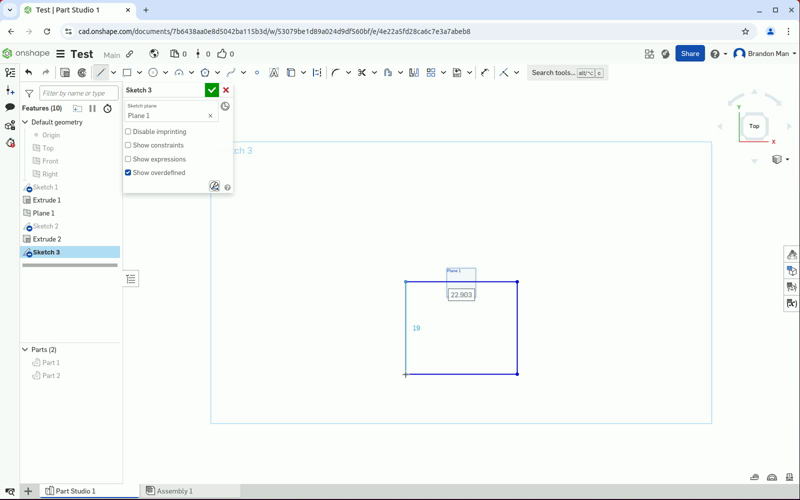
key(esc)
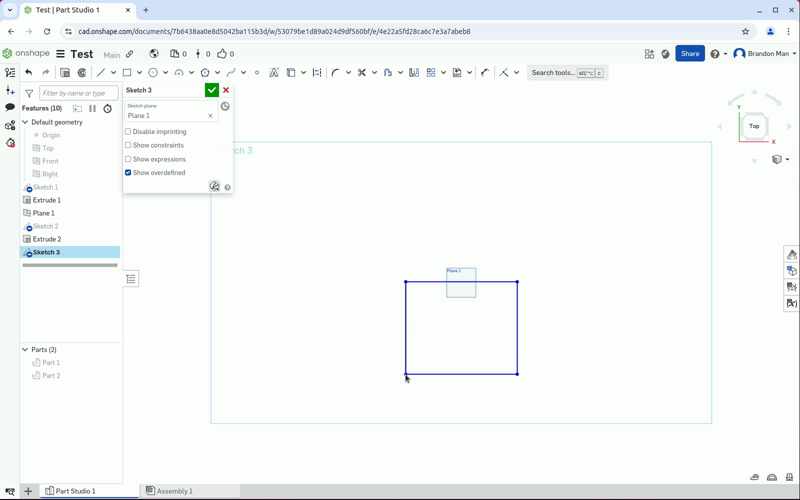
mouse_move(508, 313)
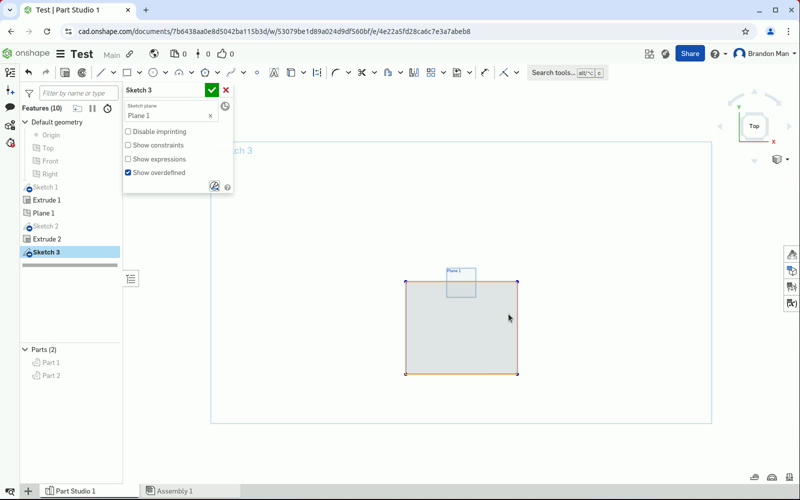
click(508, 313)
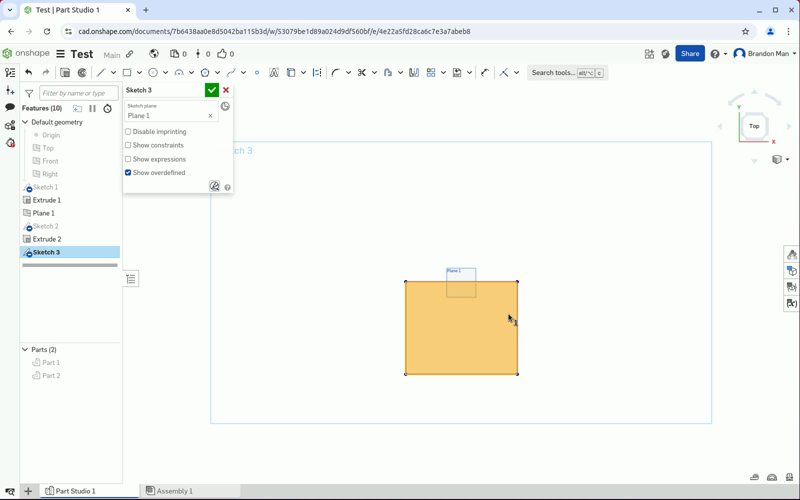
mouse_move(73, 352)
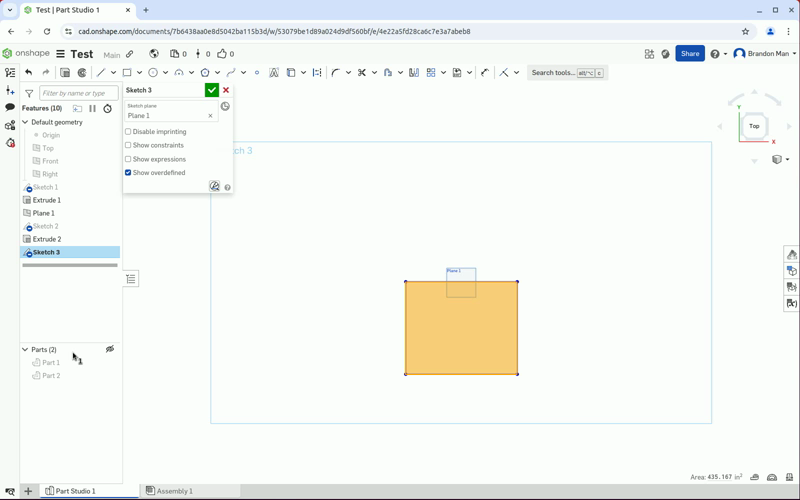
key(shift+y)
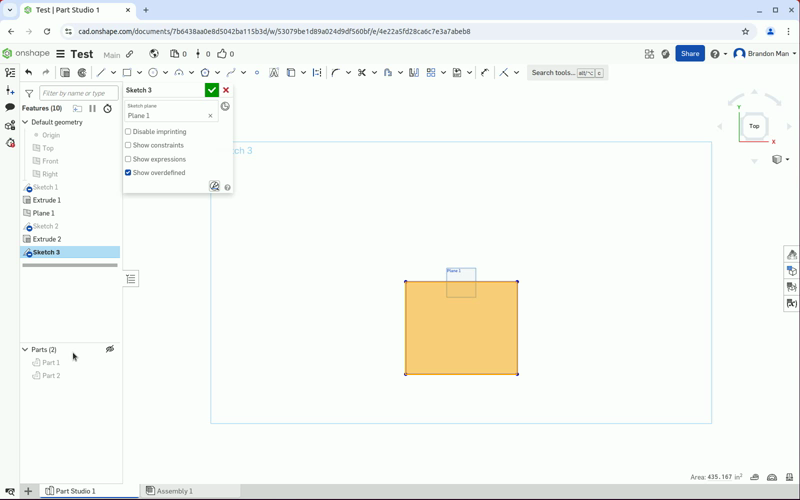
key(shift+e)
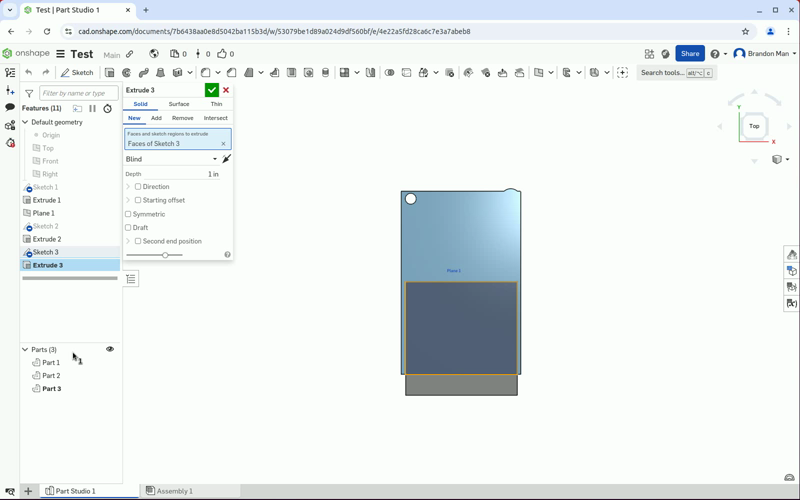
mouse_move(143, 106)
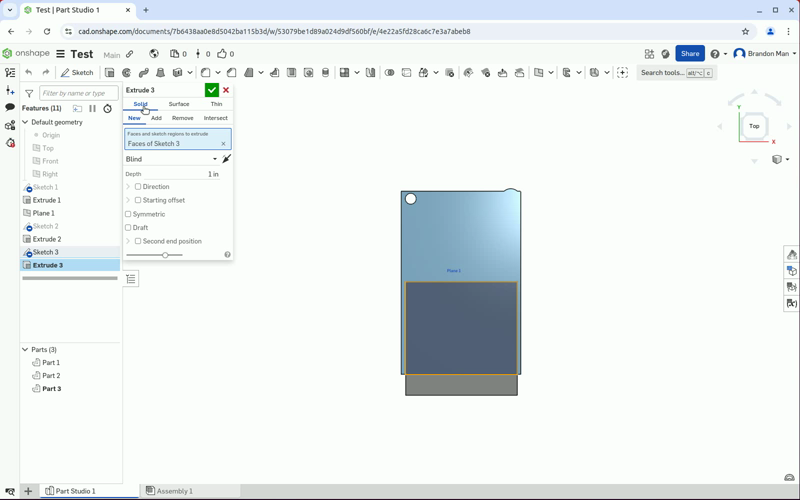
click(143, 106)
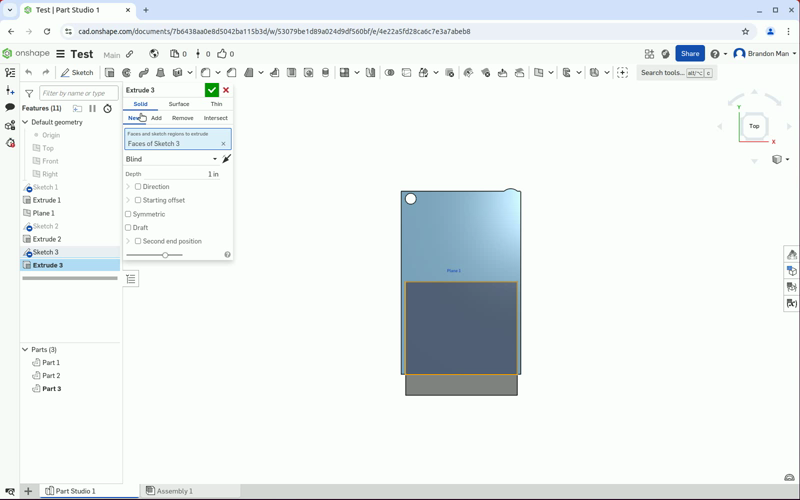
mouse_move(137, 120)
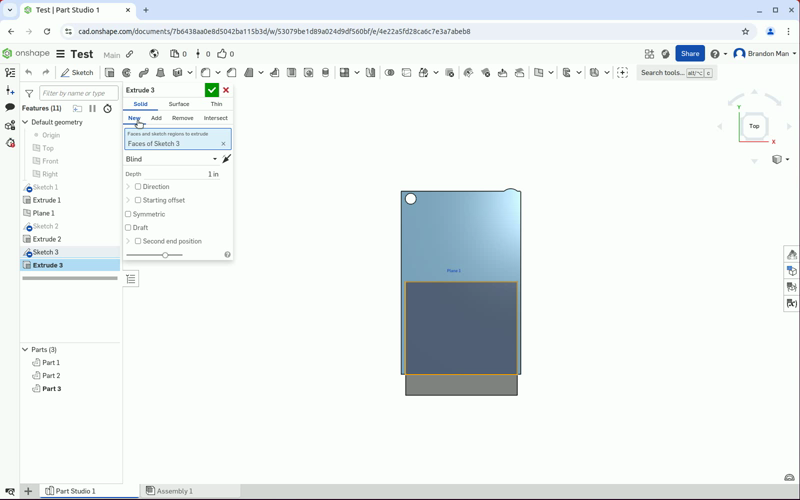
click(137, 120)
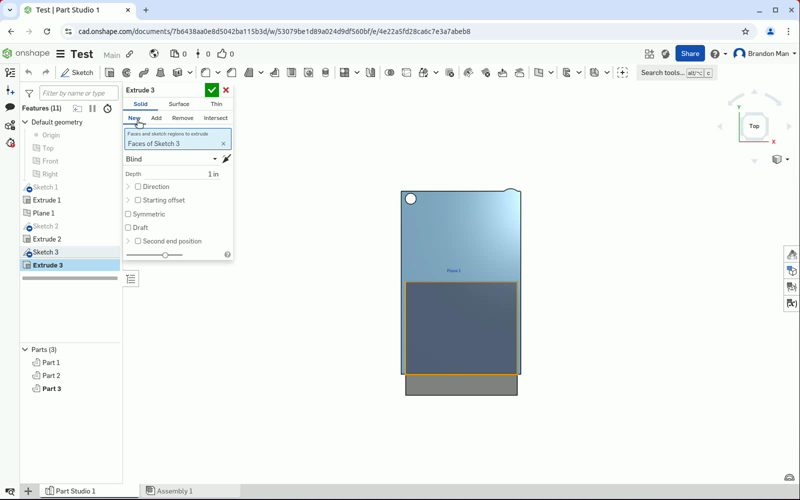
key(tab, 4)
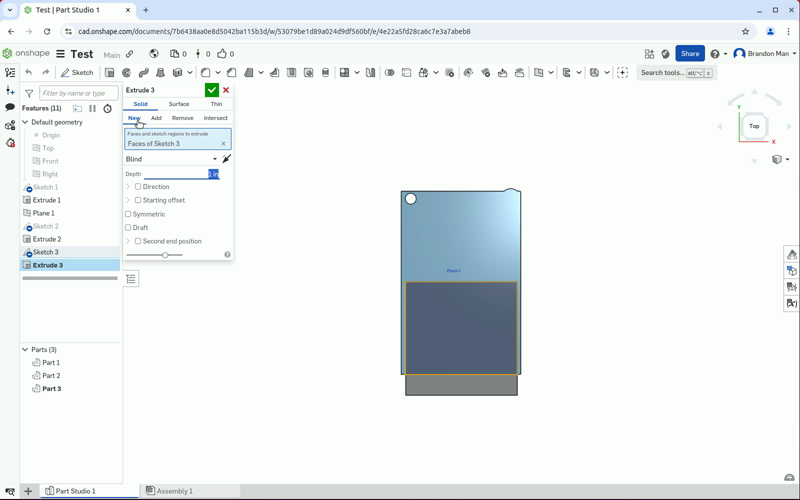
text(2.166)
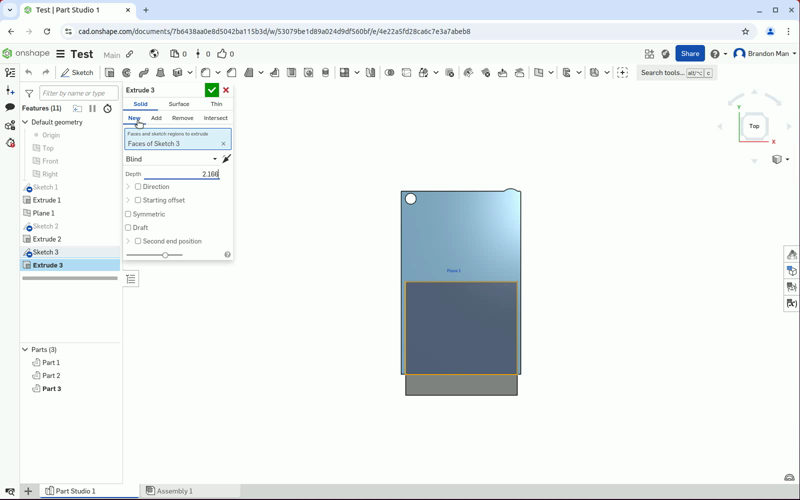
key(enter)
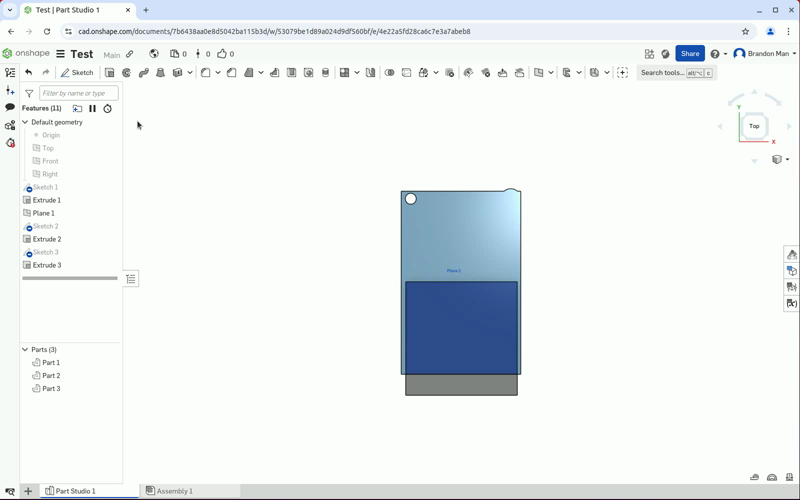
key(shift+h)
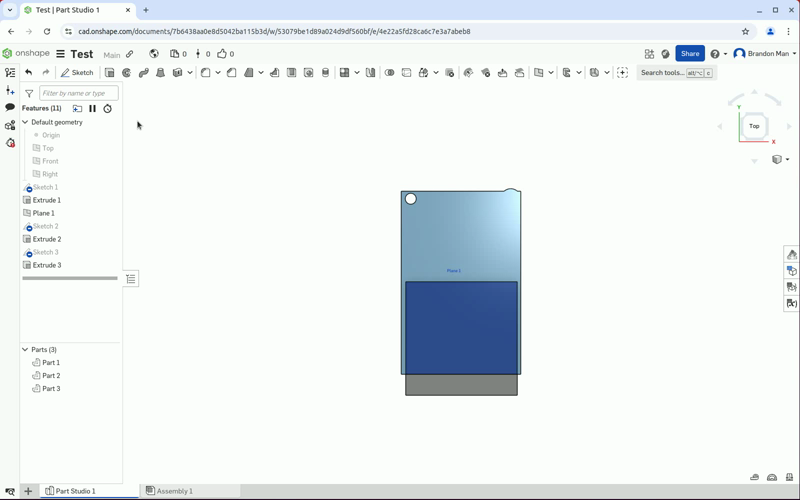
key(shift+h)
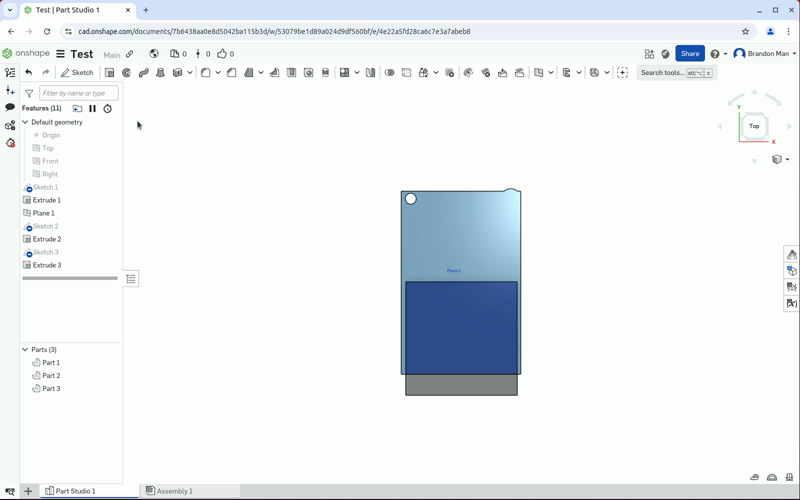
mouse_move(73, 189)
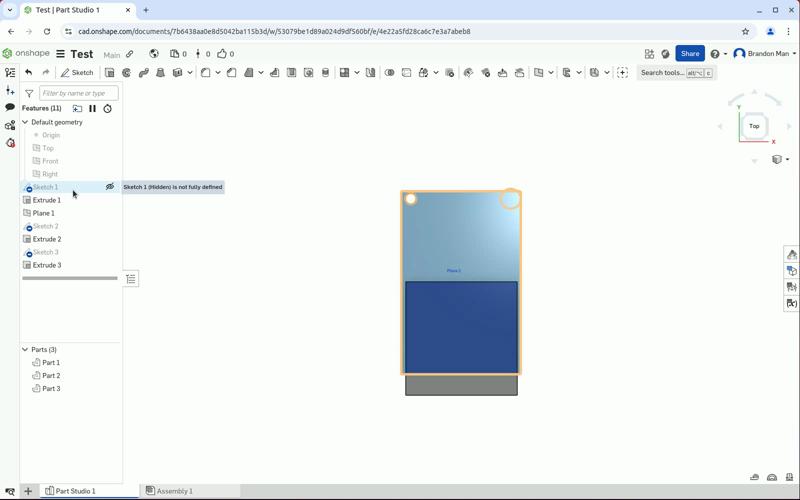
click(73, 189)
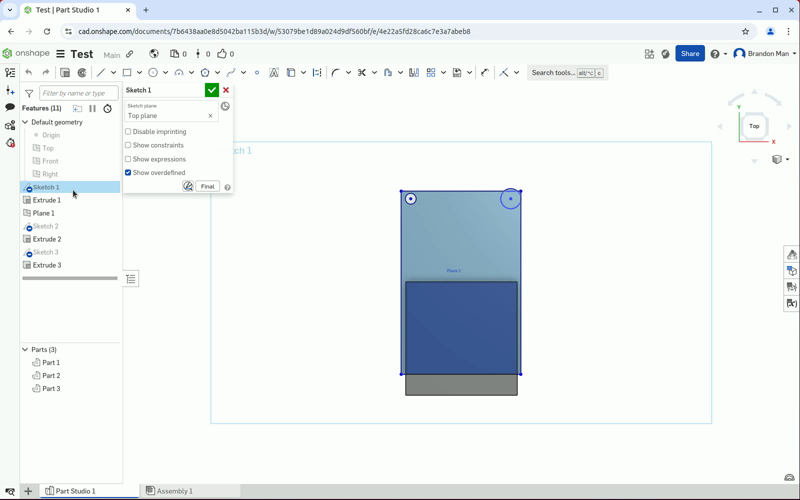
mouse_move(229, 92)
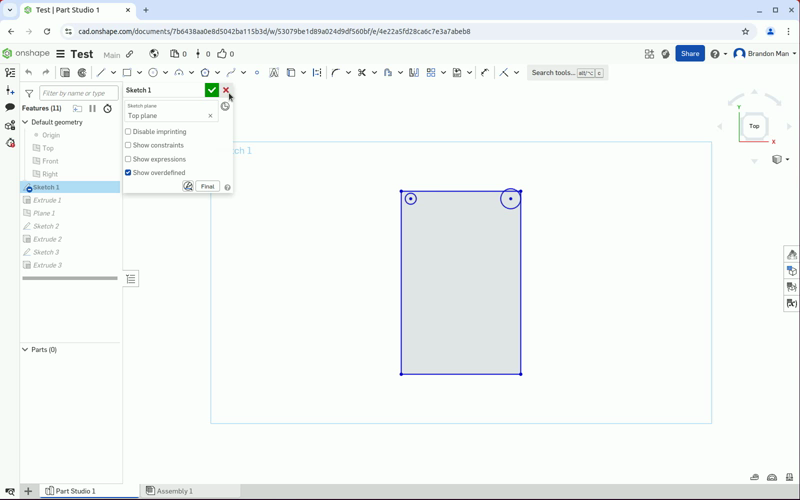
click(229, 92)
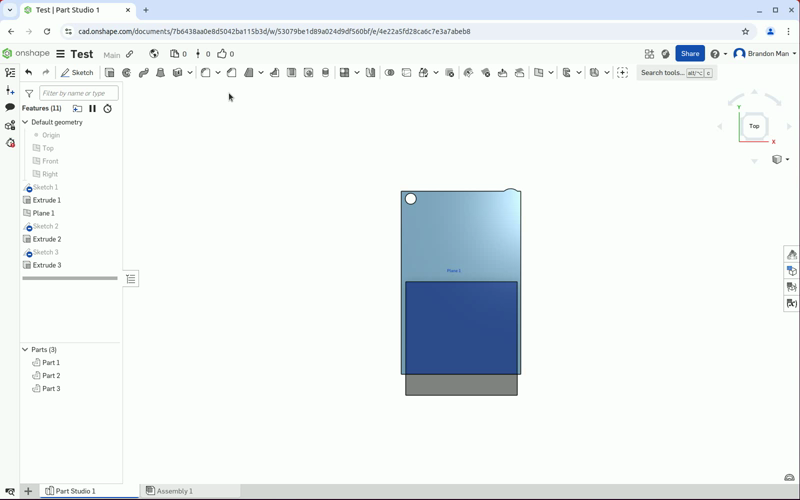
mouse_move(73, 352)
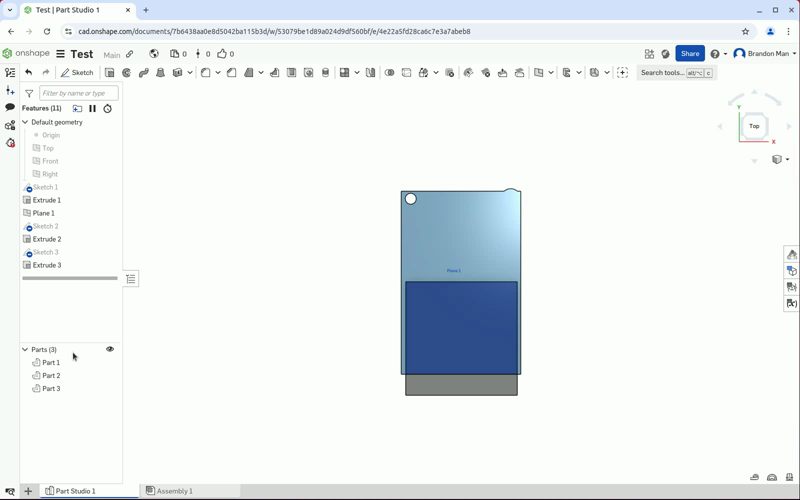
key(y)
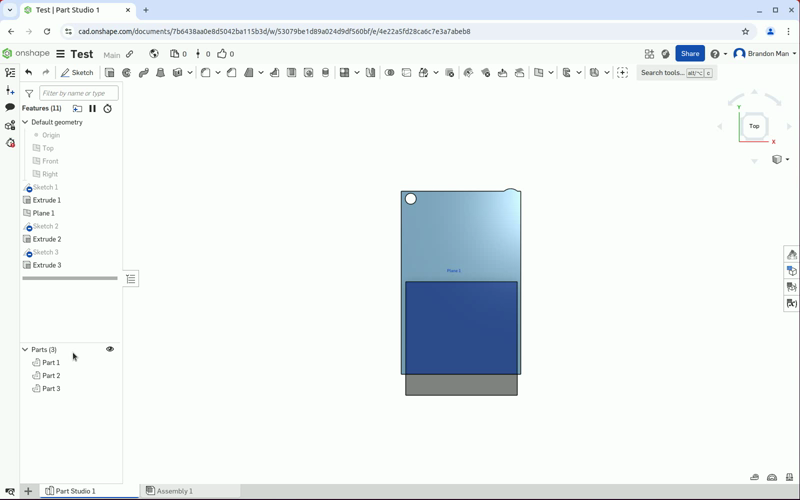
key(shift+p)
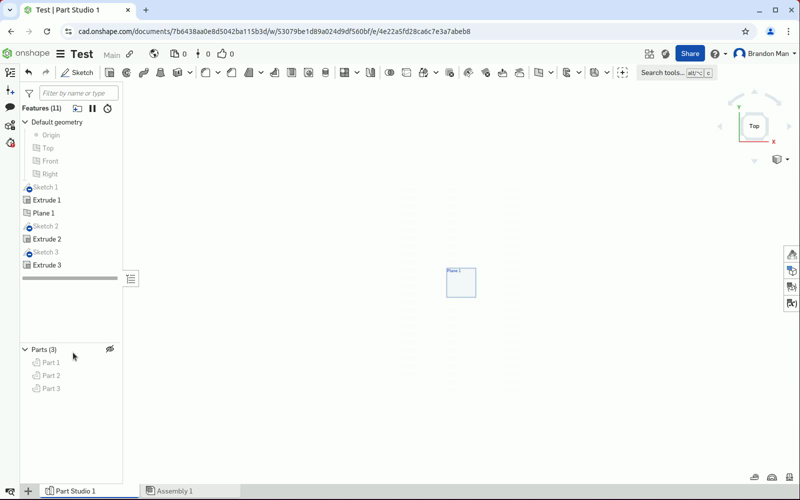
key(space)
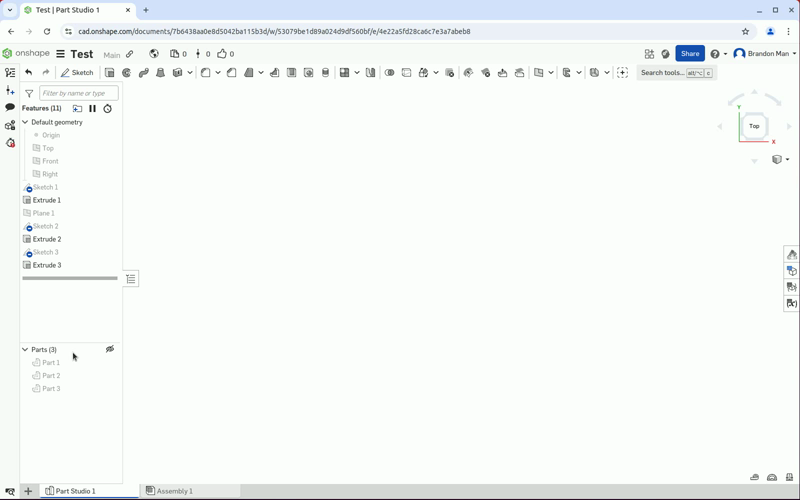
key_down(shift)
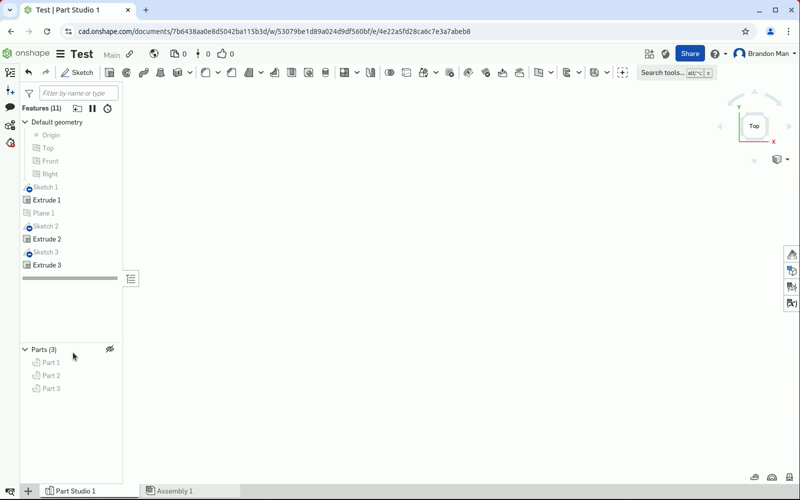
key(up)
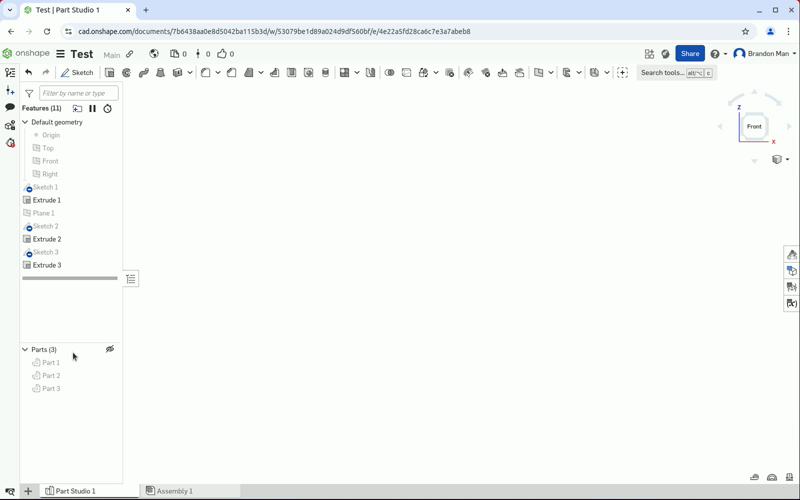
key_up(shift)
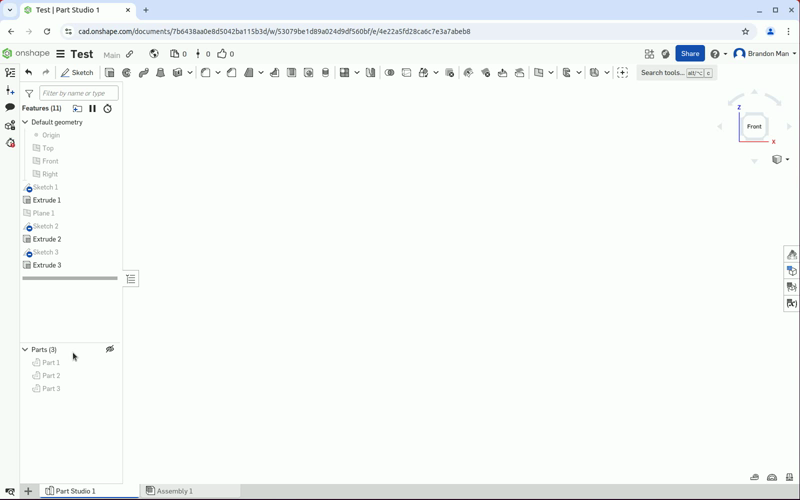
mouse_move(73, 352)
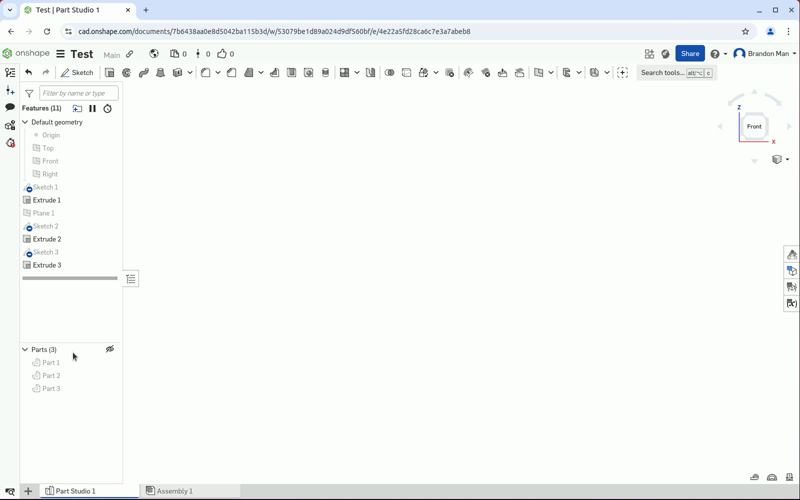
key(shift+y)
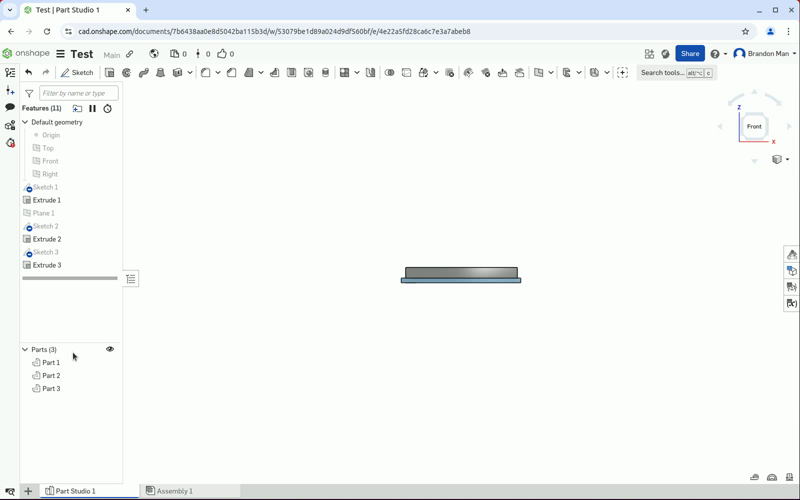
mouse_move(541, 75)
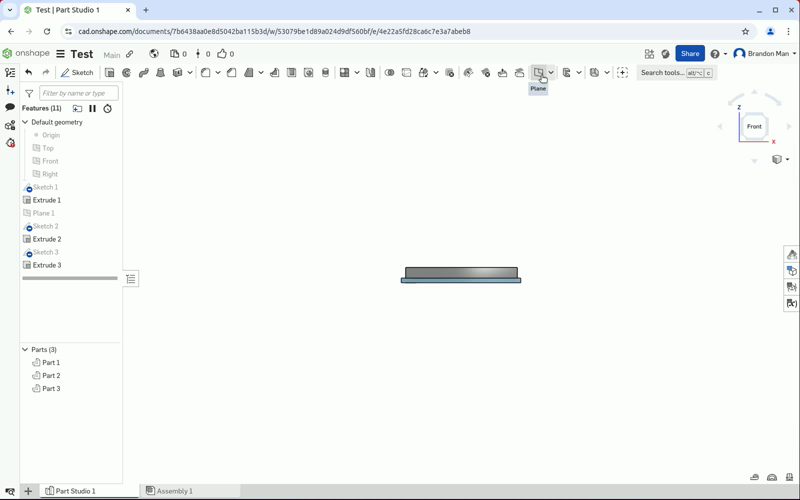
click(541, 75)
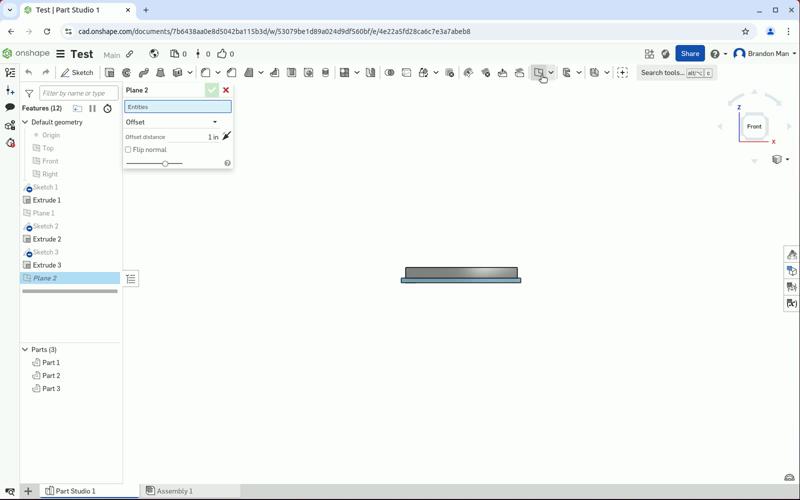
mouse_move(73, 163)
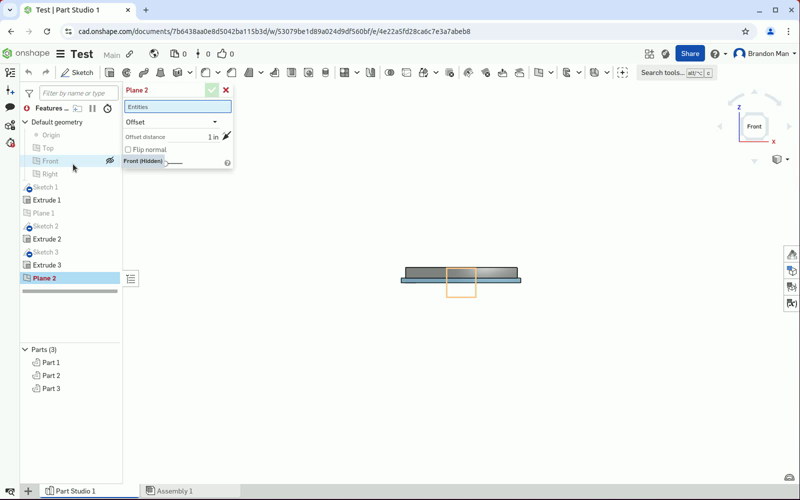
click(73, 163)
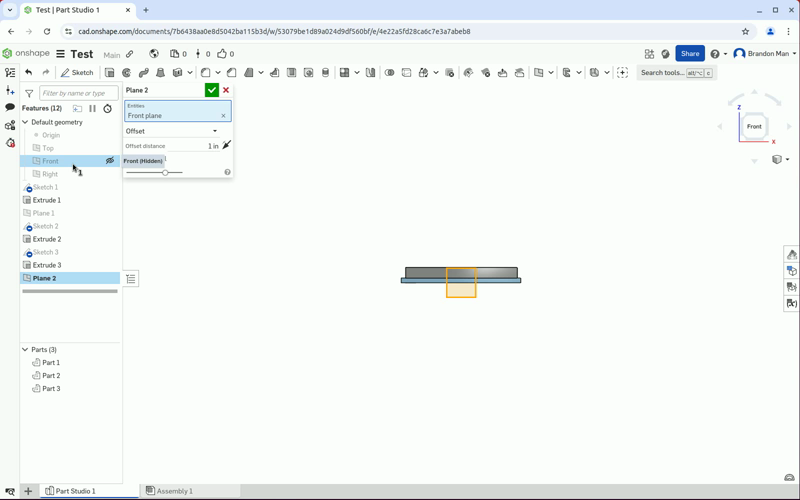
key(tab, 2)
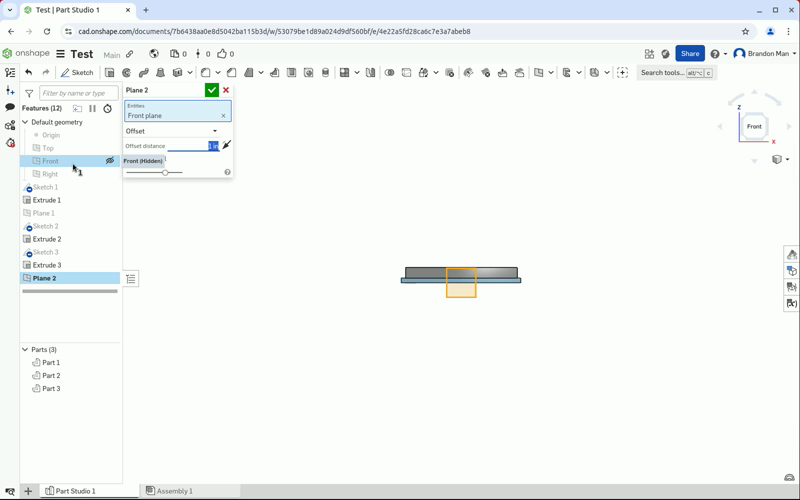
text(23.108)
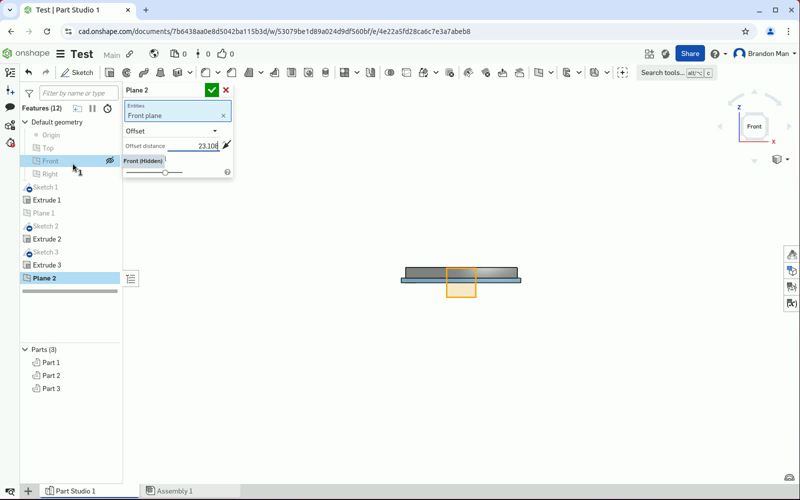
key(enter, 2)
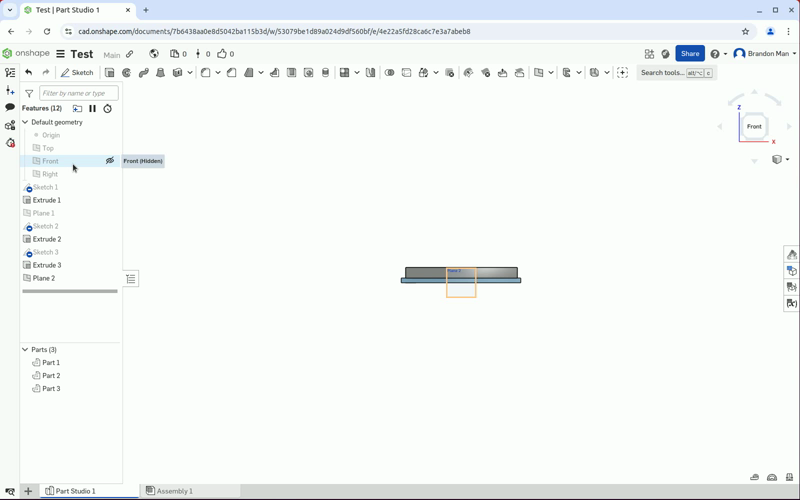
key(shift+s)
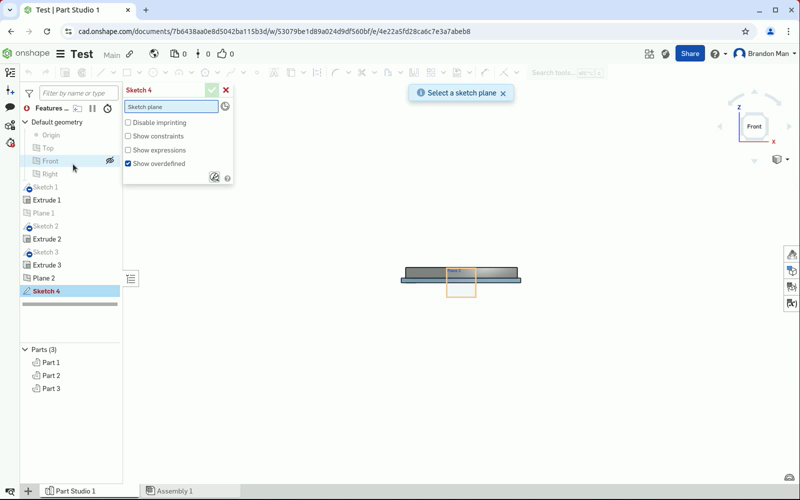
mouse_move(73, 280)
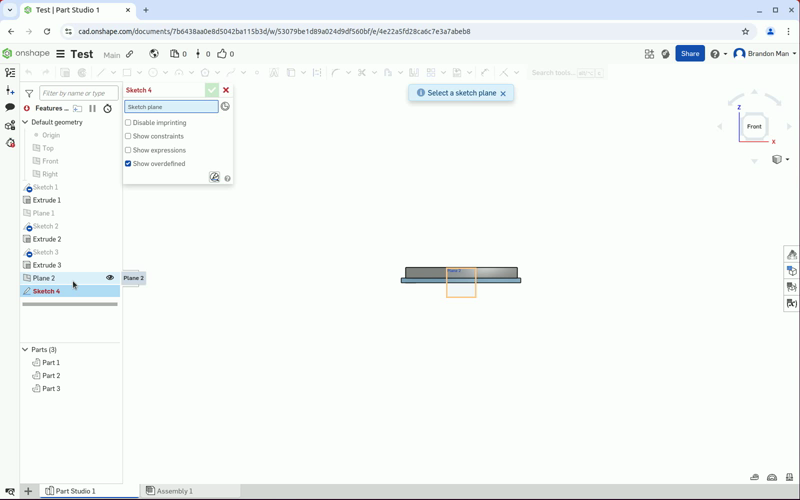
click(73, 280)
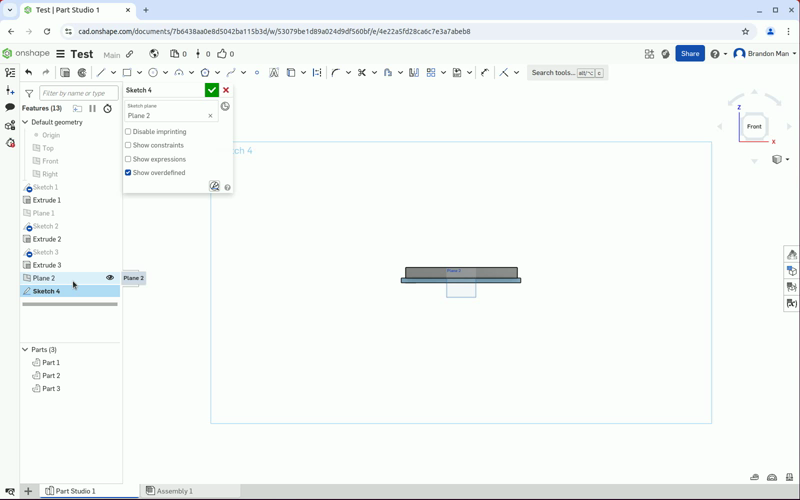
mouse_move(73, 352)
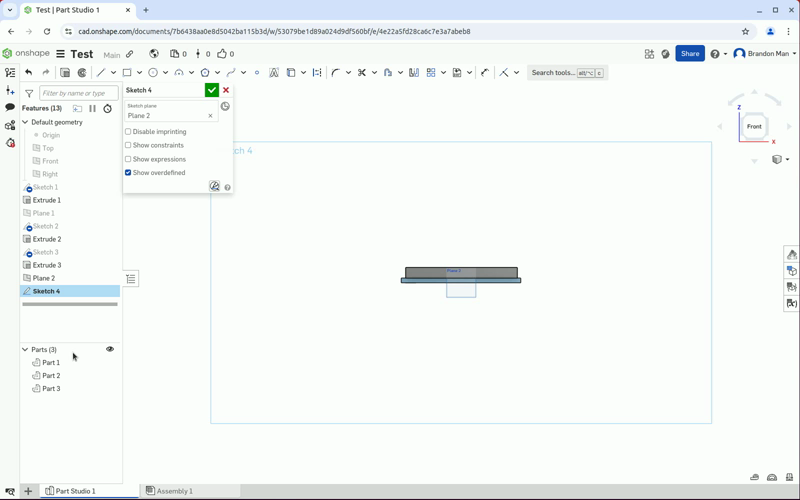
key(y)
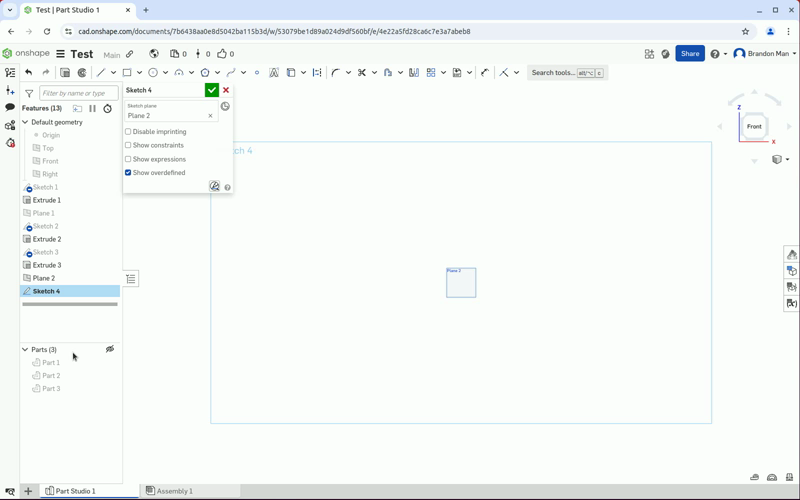
key(l)
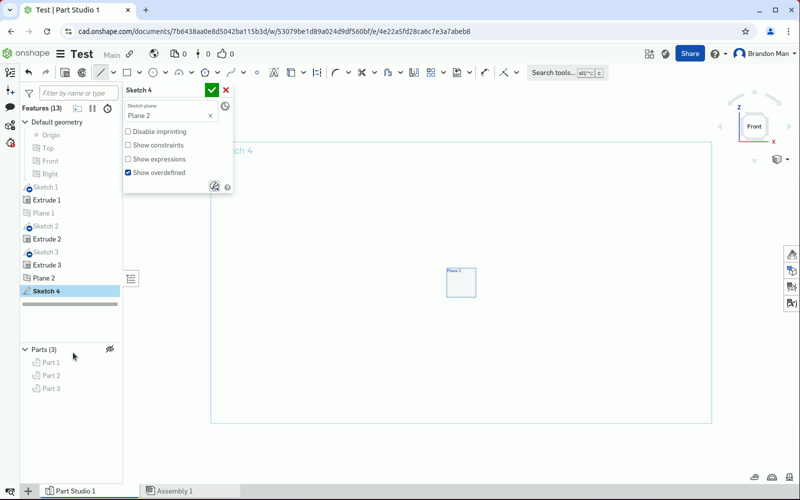
key_down(shift)
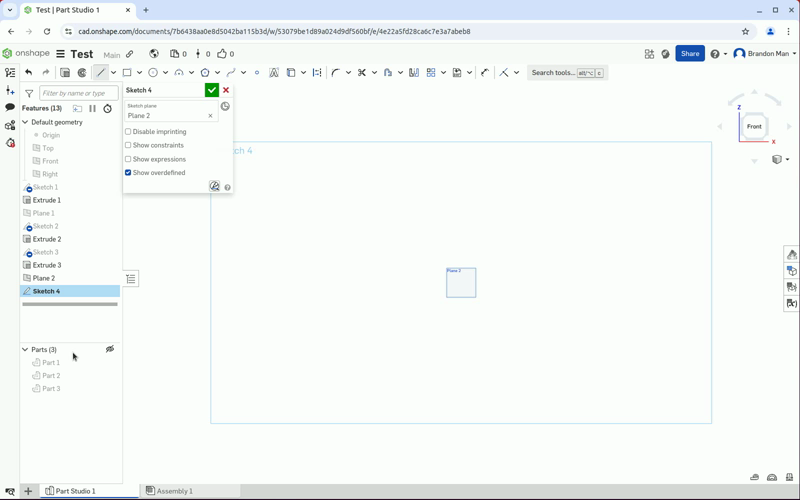
mouse_move(405, 278)
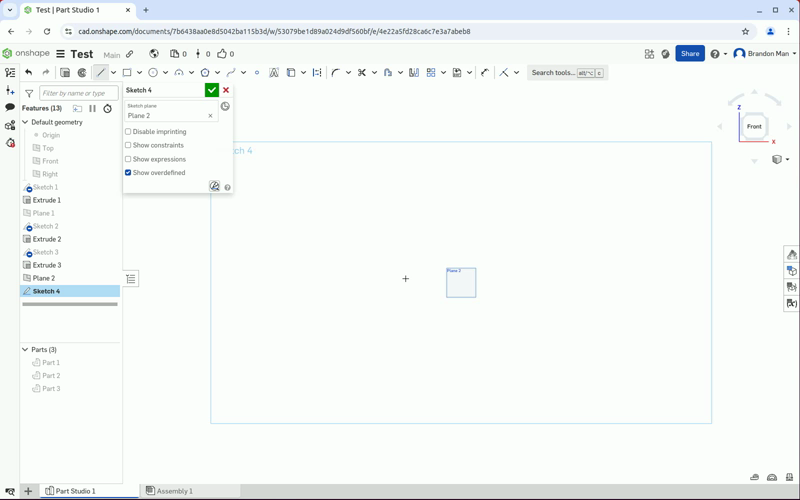
click(405, 278)
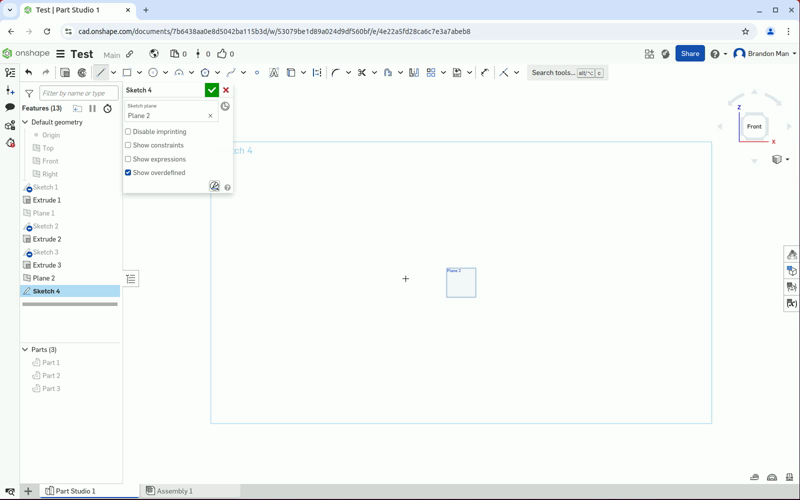
key_up(shift)
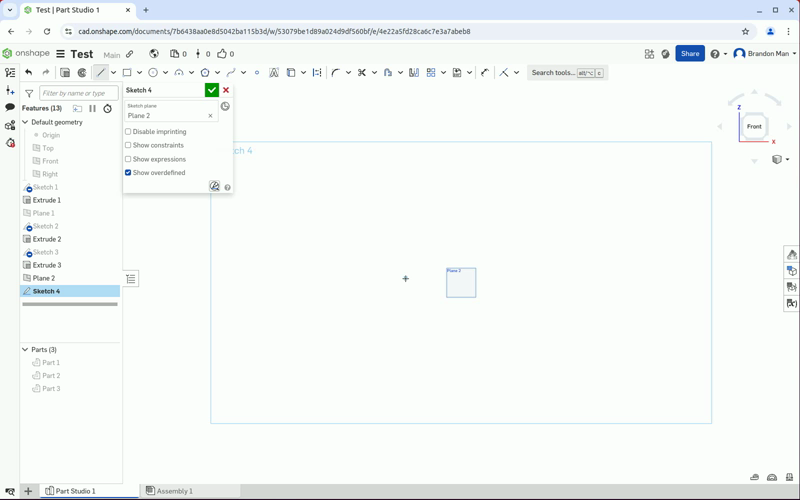
key_down(shift)
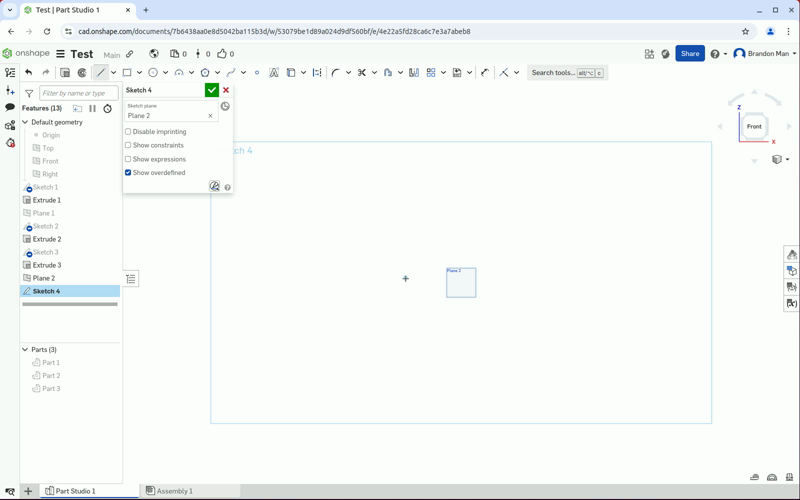
mouse_move(516, 278)
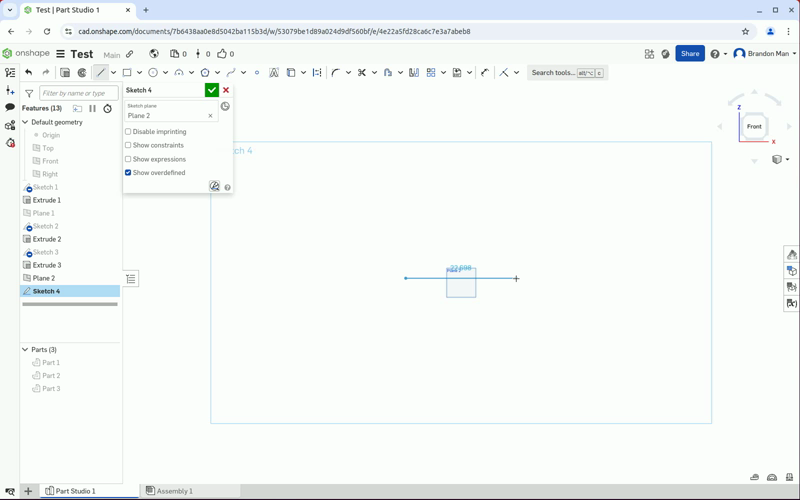
click(516, 278)
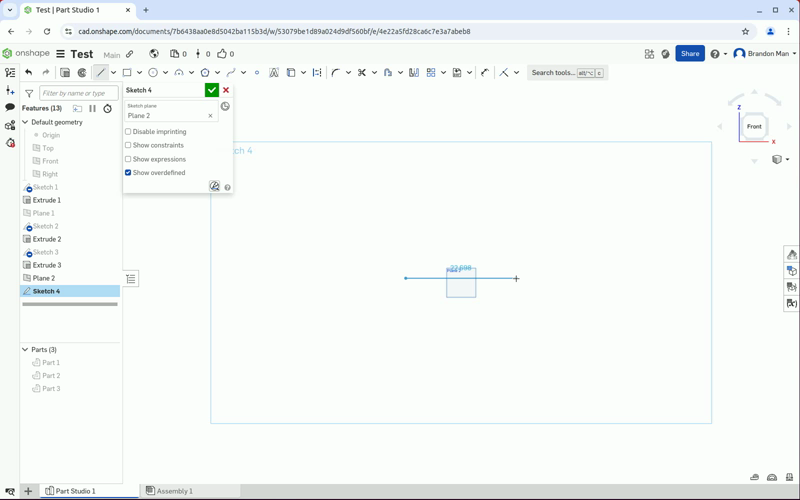
key_up(shift)
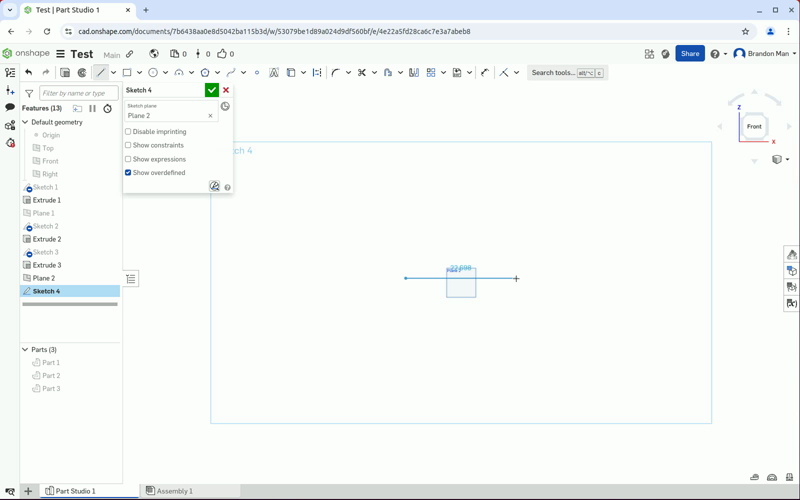
key_down(shift)
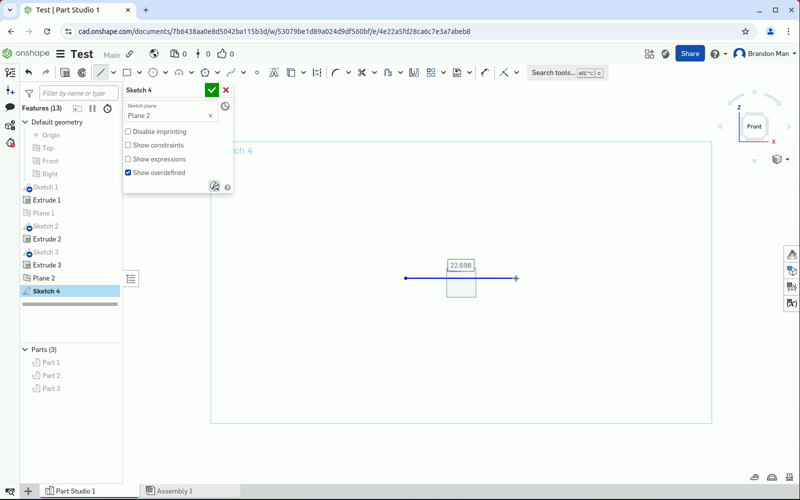
mouse_move(546, 278)
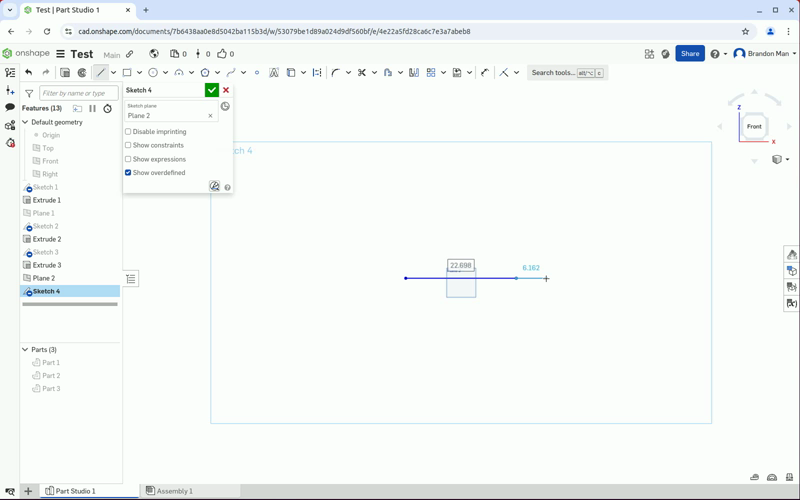
mouse_move(516, 267)
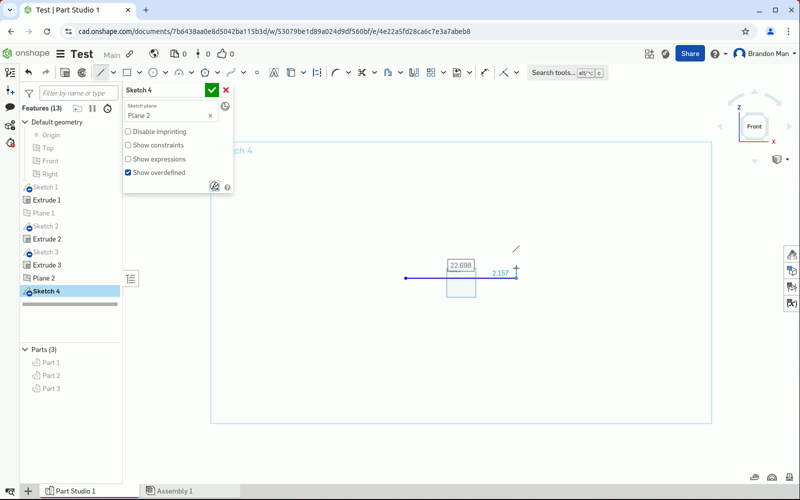
click(516, 267)
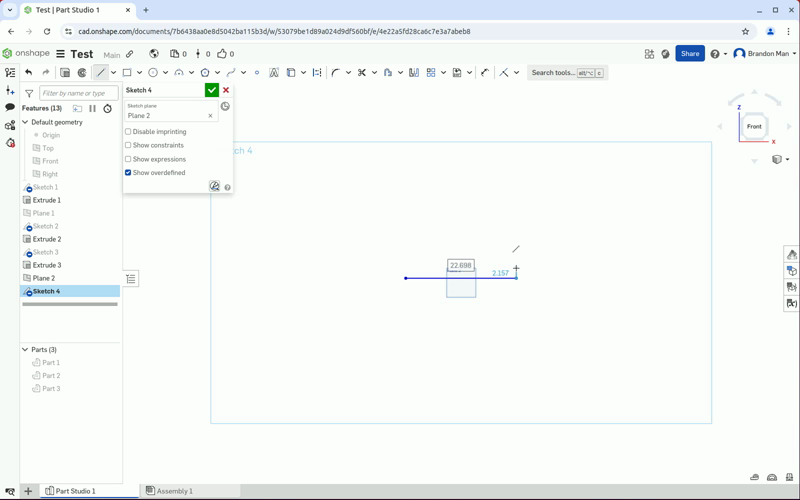
key_up(shift)
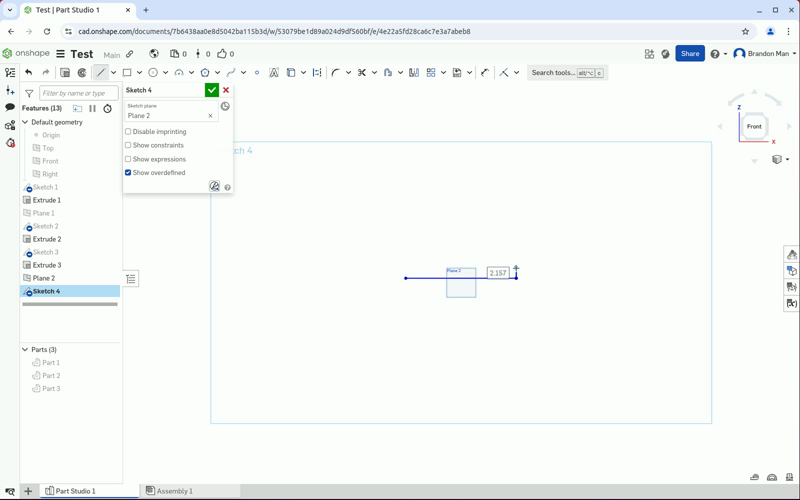
key_down(shift)
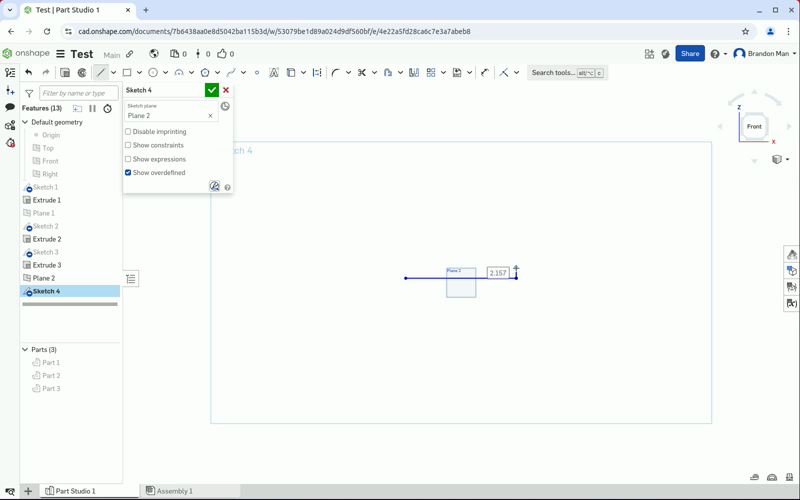
mouse_move(405, 267)
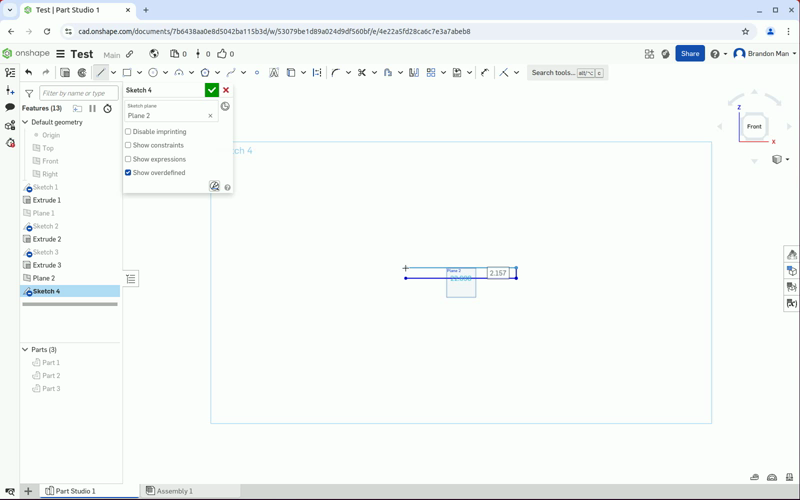
click(405, 267)
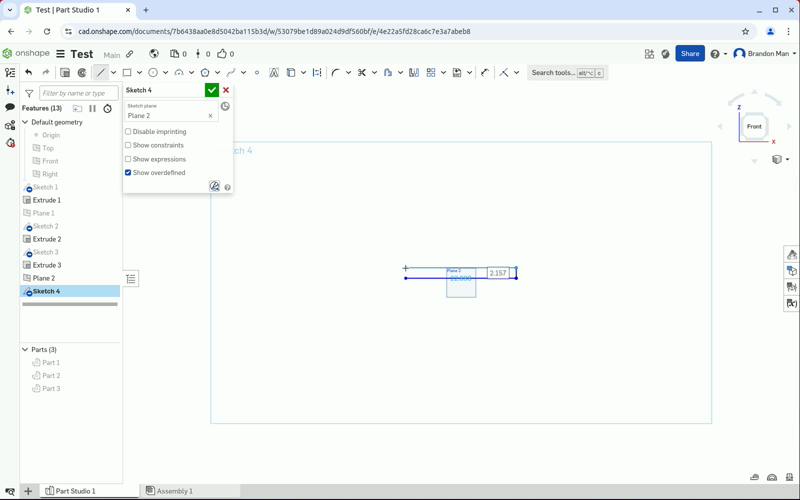
key_up(shift)
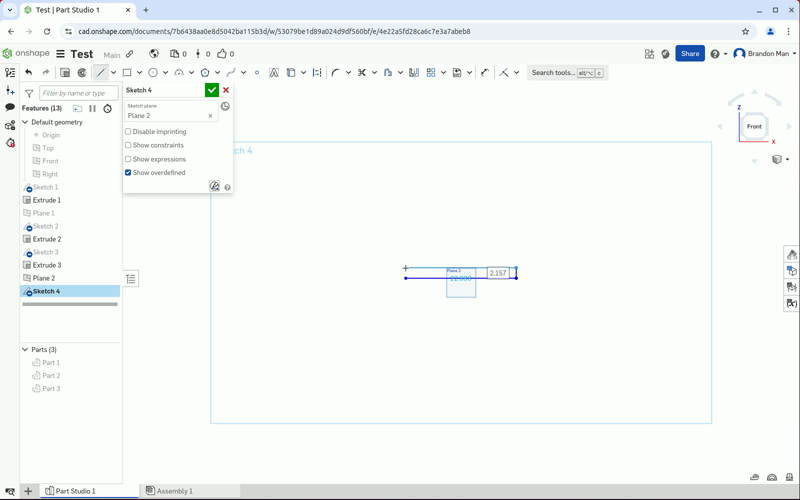
mouse_move(435, 267)
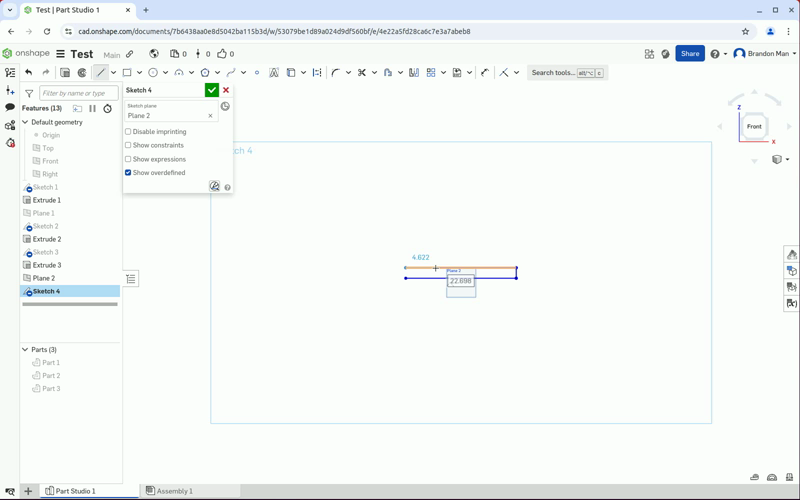
key_down(shift)
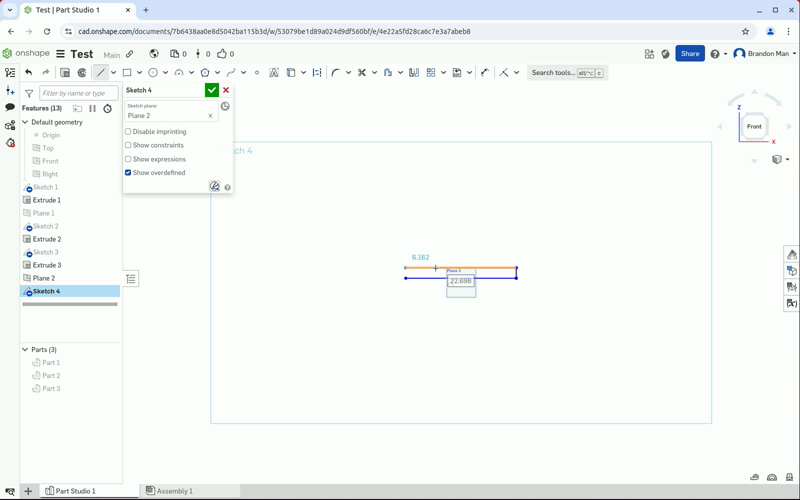
mouse_move(405, 278)
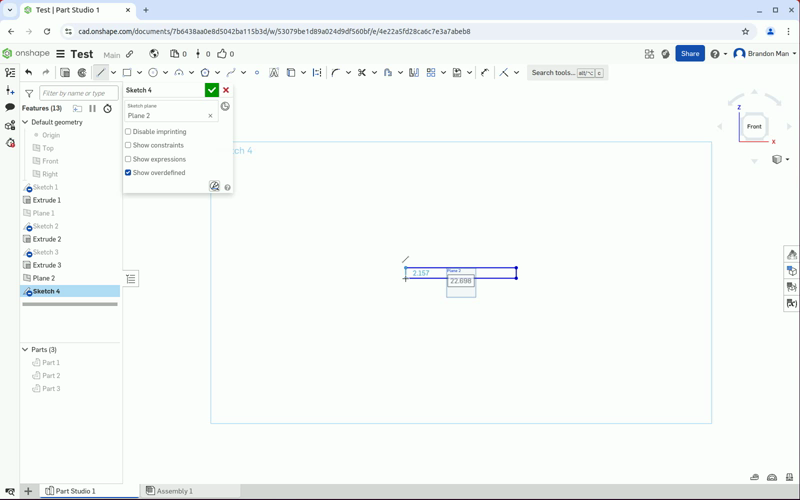
key_up(shift)
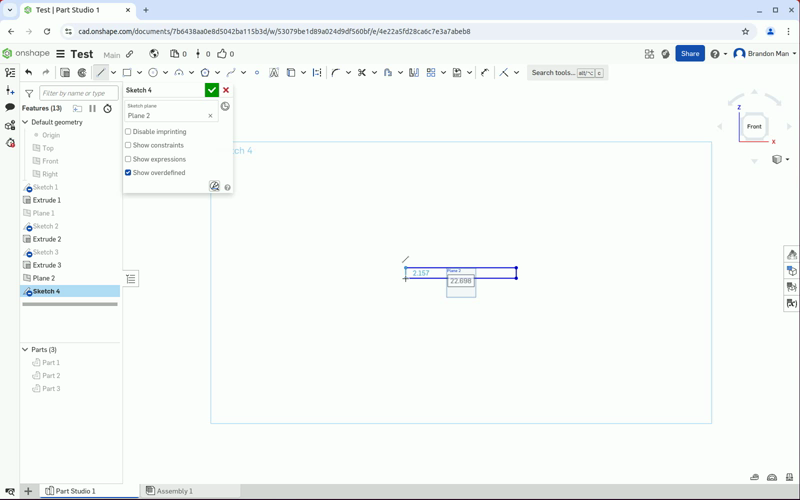
click(405, 278)
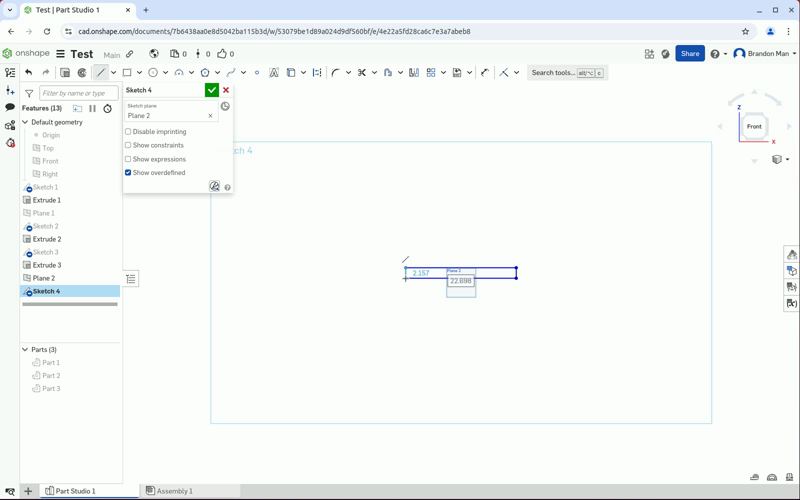
key(esc)
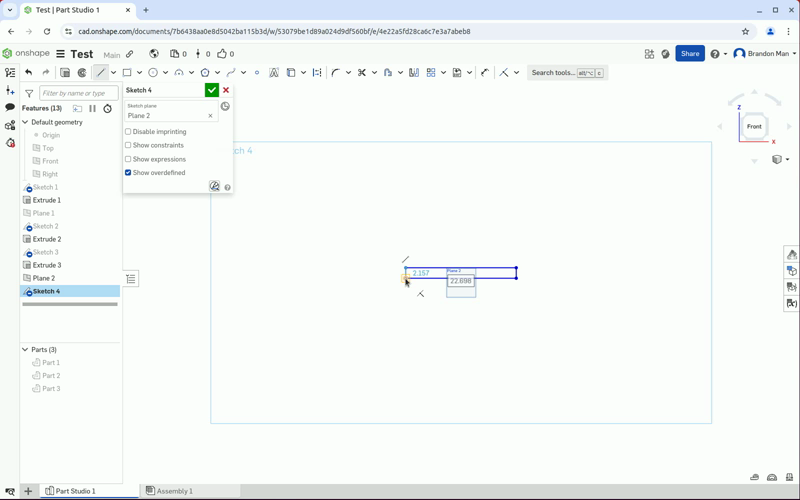
mouse_move(438, 275)
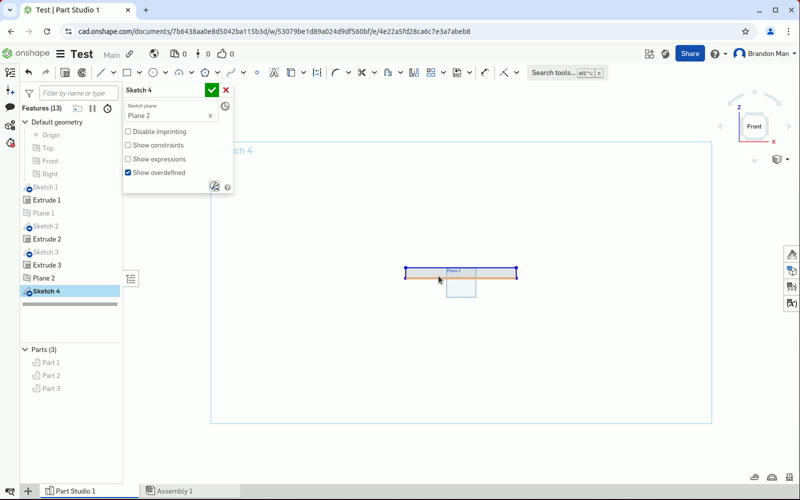
scroll(6)
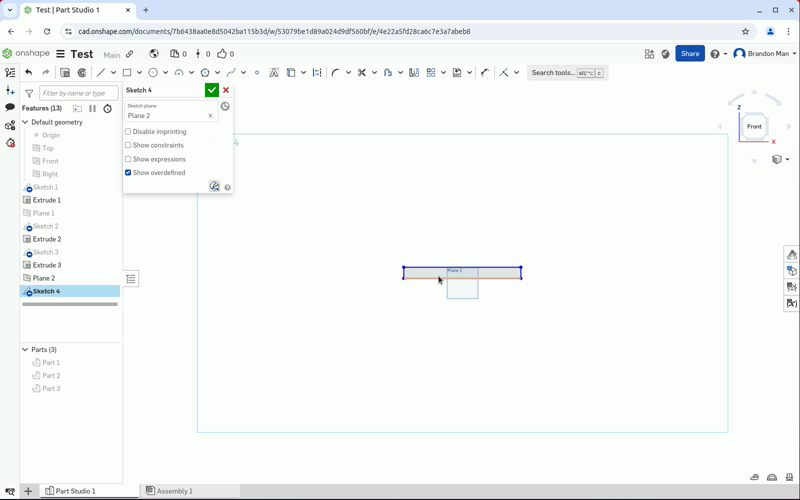
scroll(6)
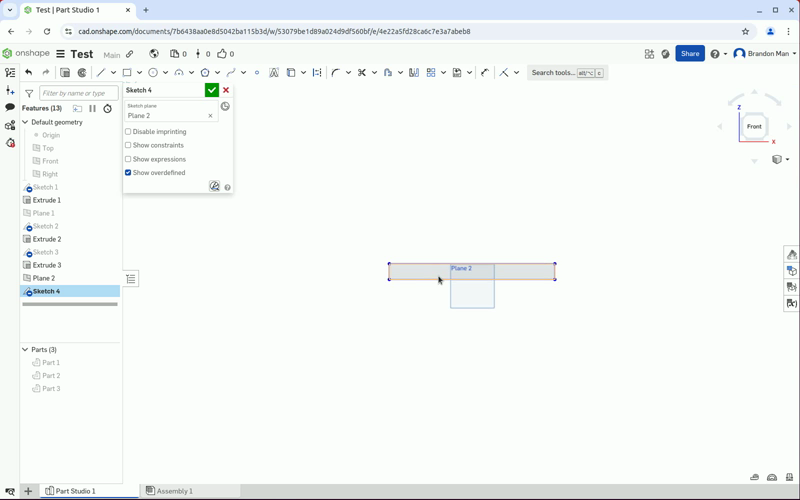
scroll(6)
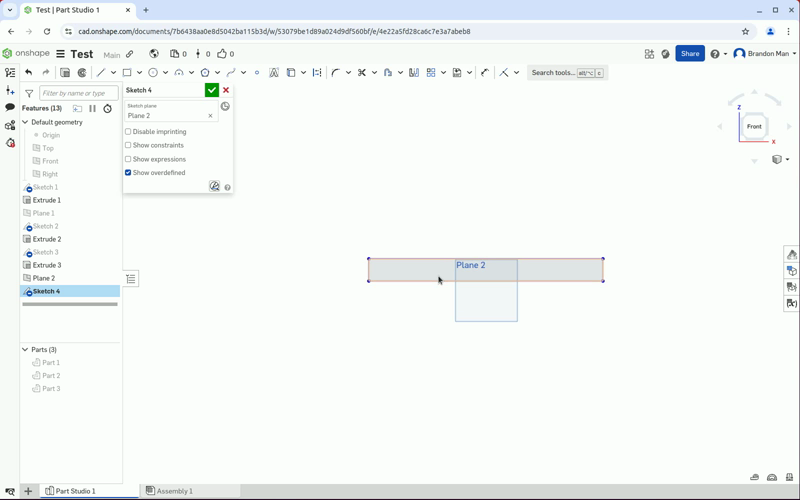
scroll(6)
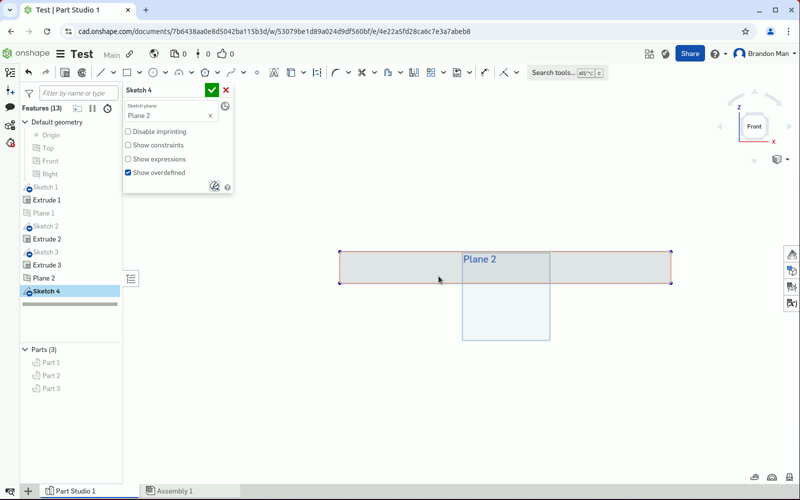
scroll(6)
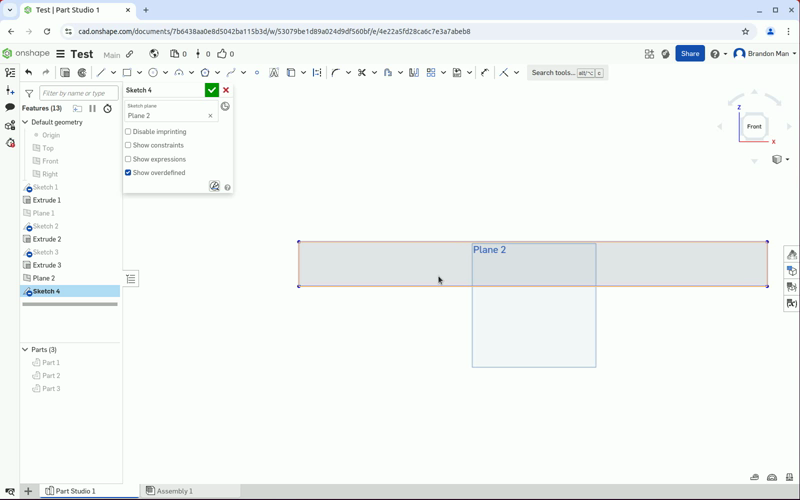
scroll(6)
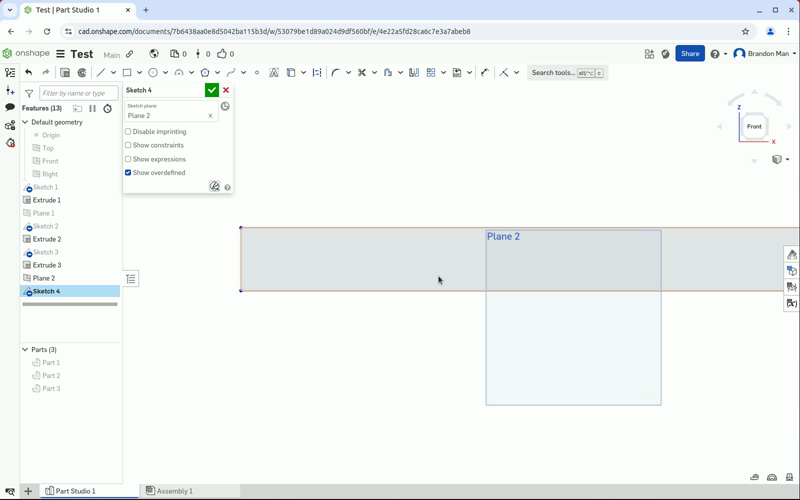
scroll(6)
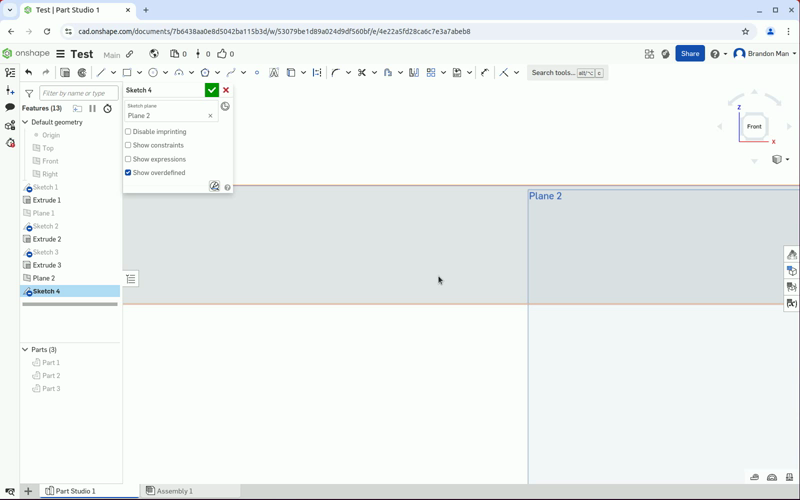
click(438, 275)
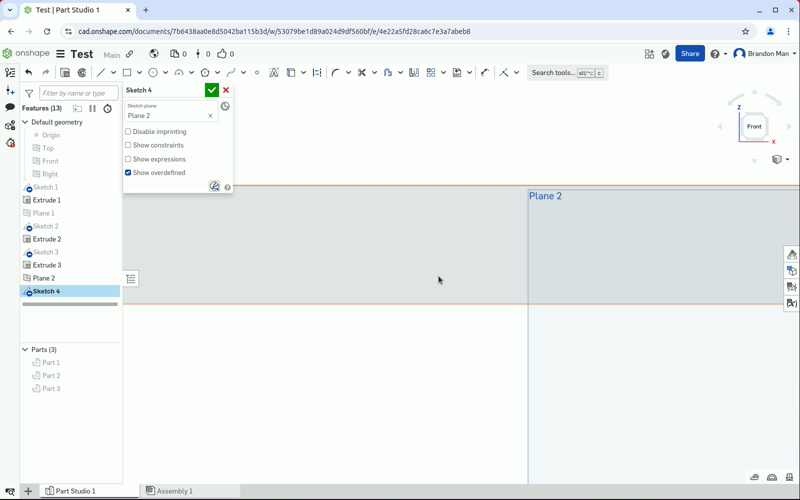
scroll(-6)
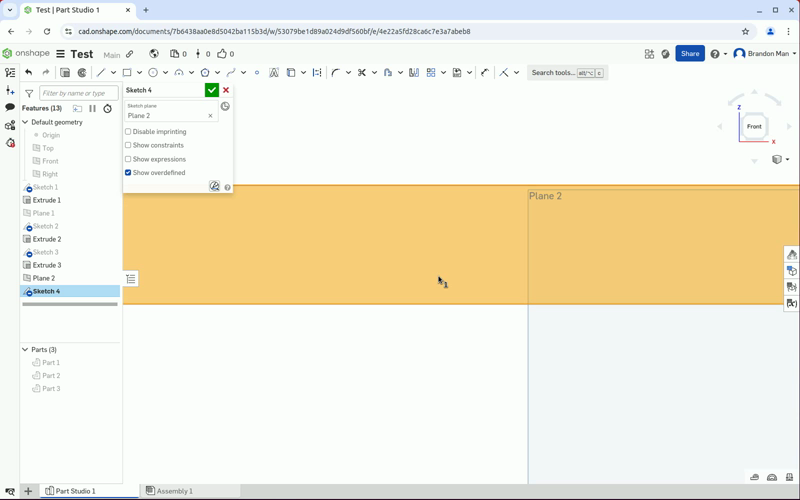
scroll(-6)
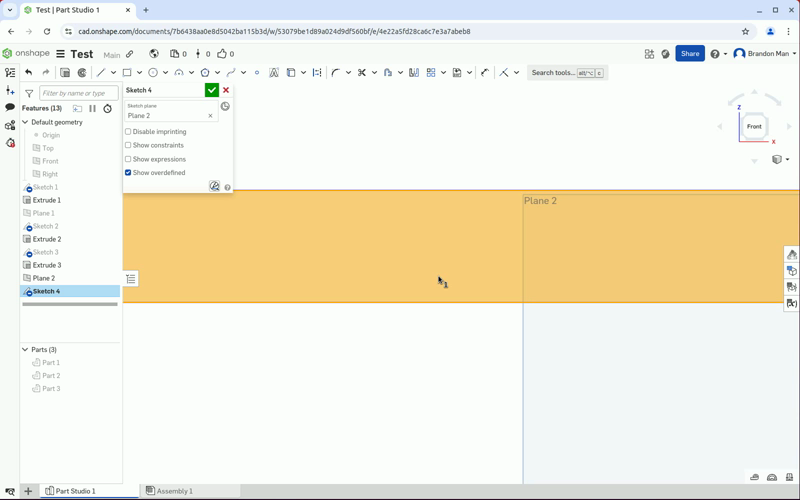
scroll(-6)
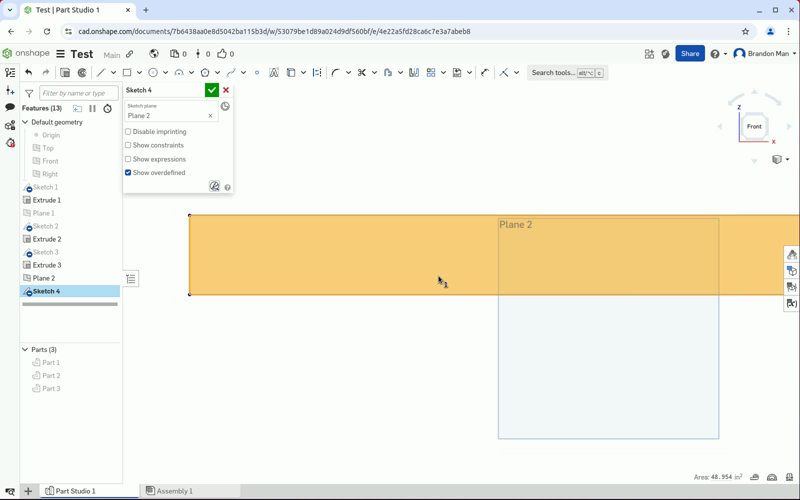
scroll(-6)
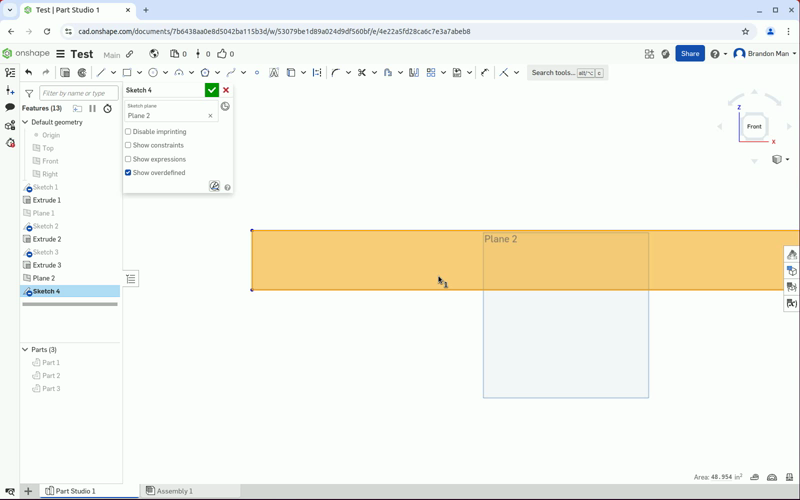
scroll(-6)
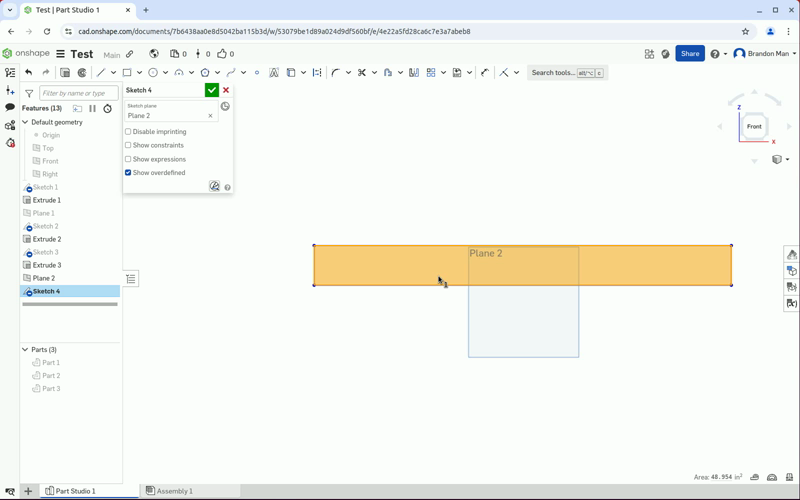
scroll(-6)
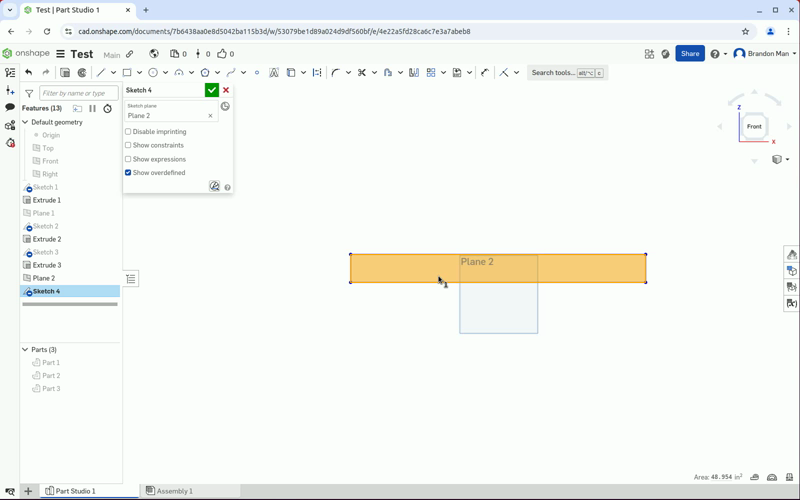
scroll(-6)
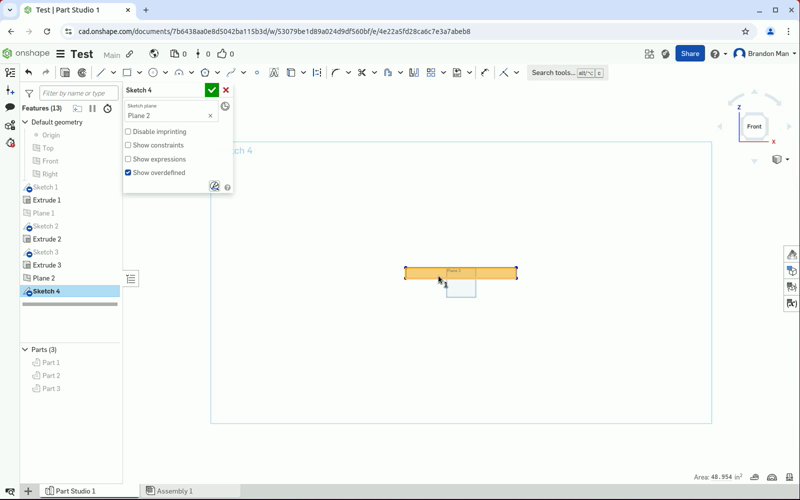
mouse_move(73, 352)
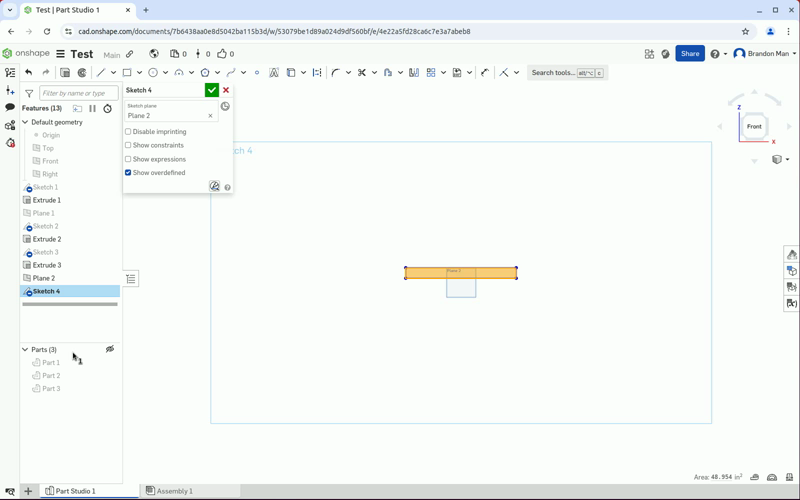
key(shift+y)
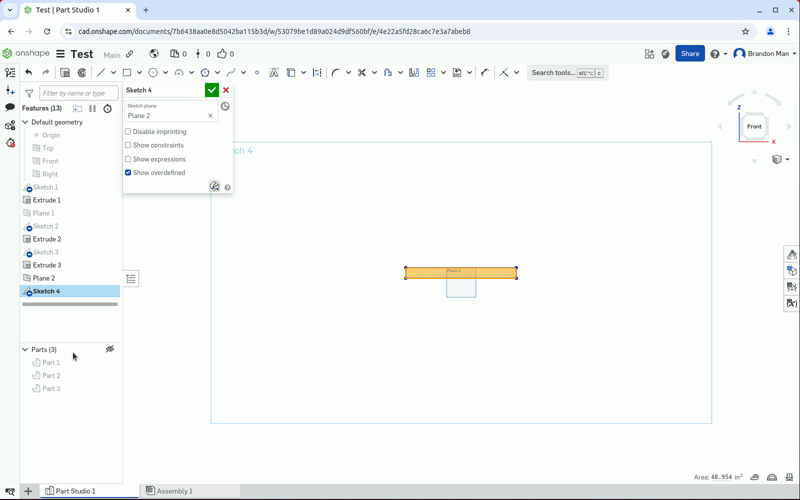
key(shift+e)
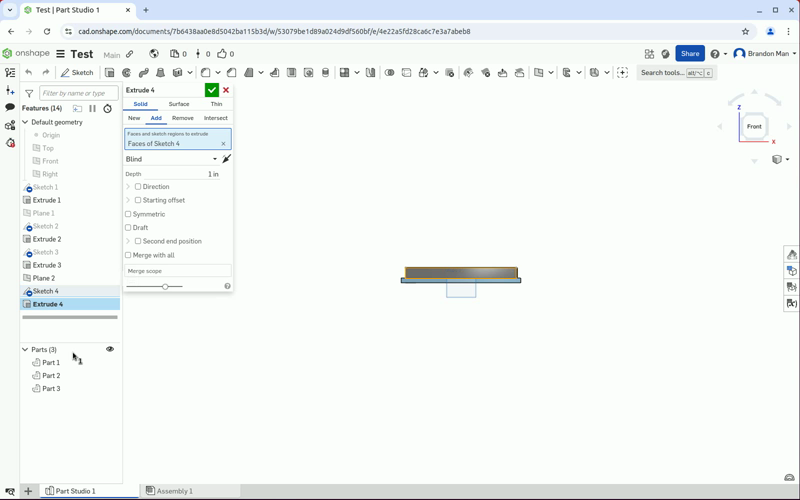
mouse_move(143, 106)
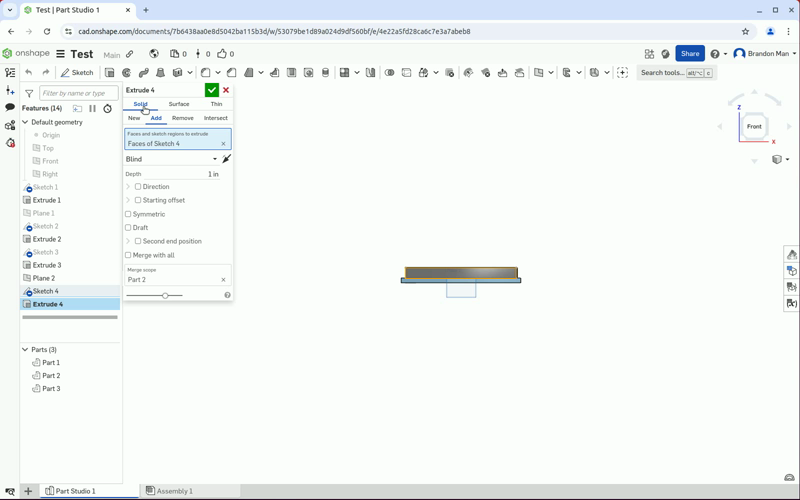
click(143, 106)
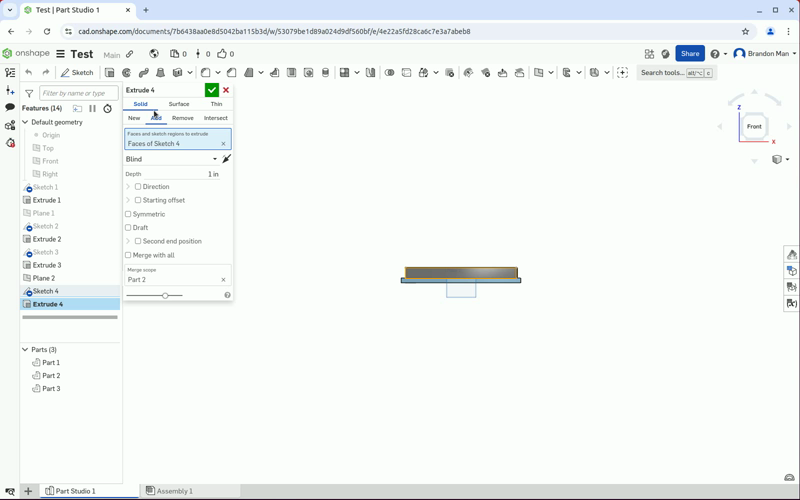
mouse_move(186, 120)
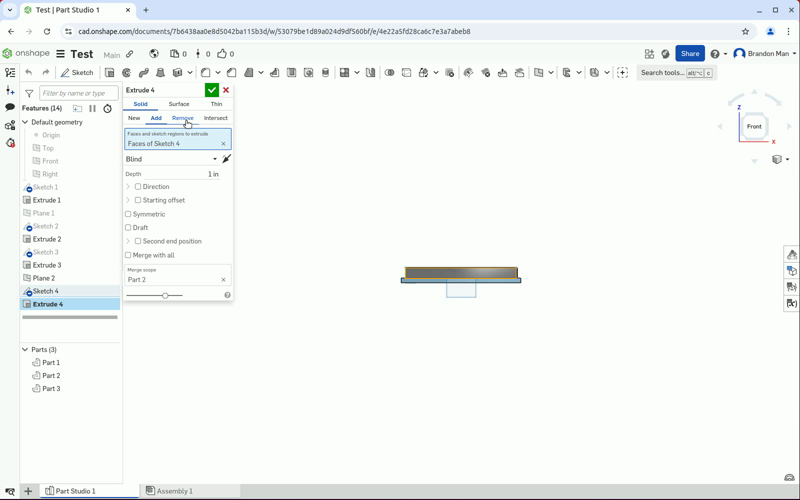
click(186, 120)
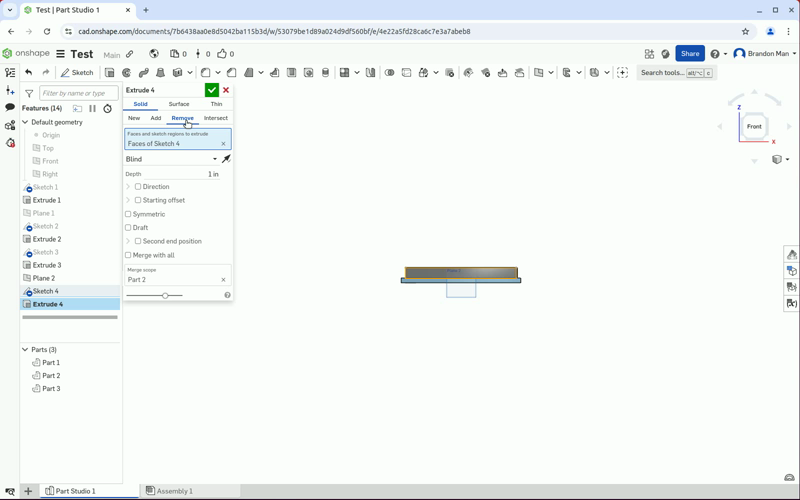
key(tab, 4)
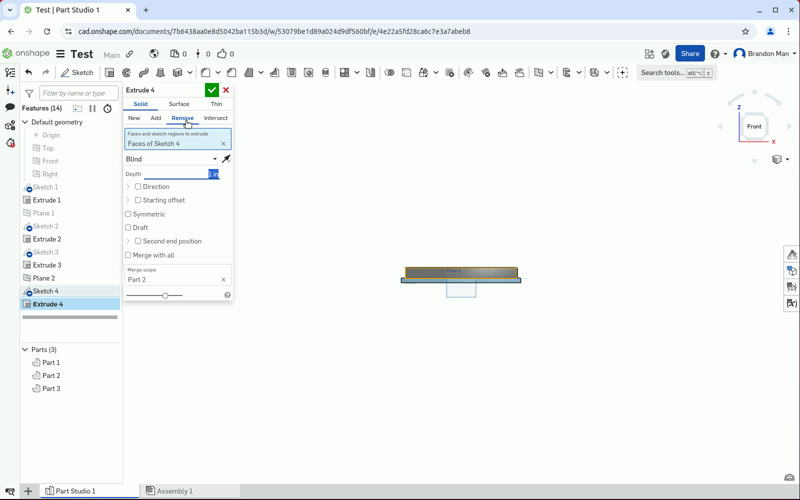
text(19.979)
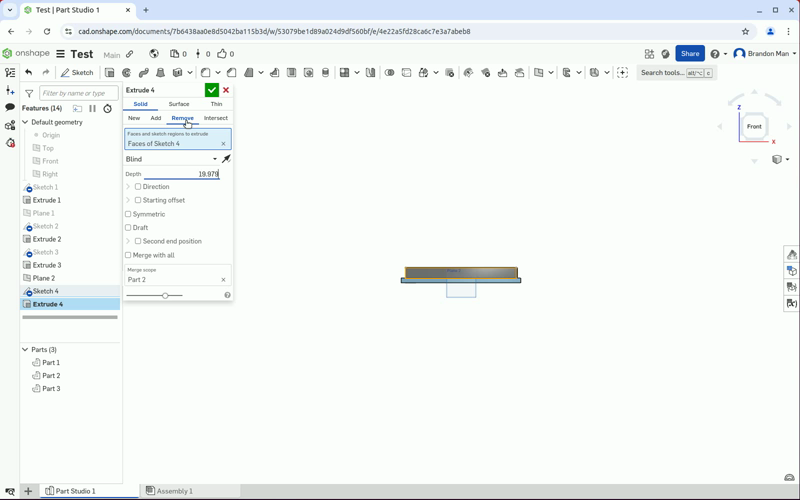
key(tab, 6)
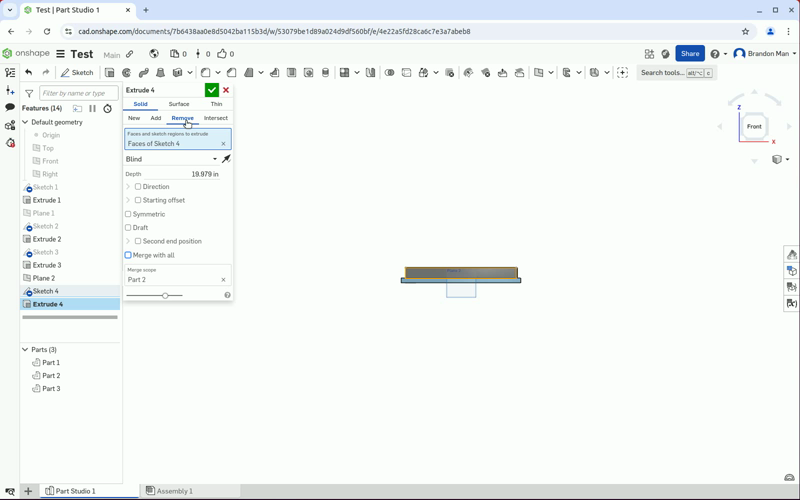
key(space)
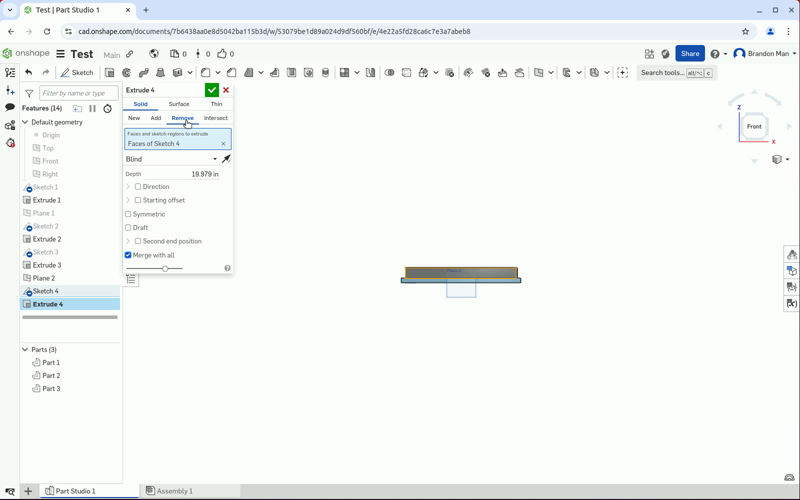
key(enter)
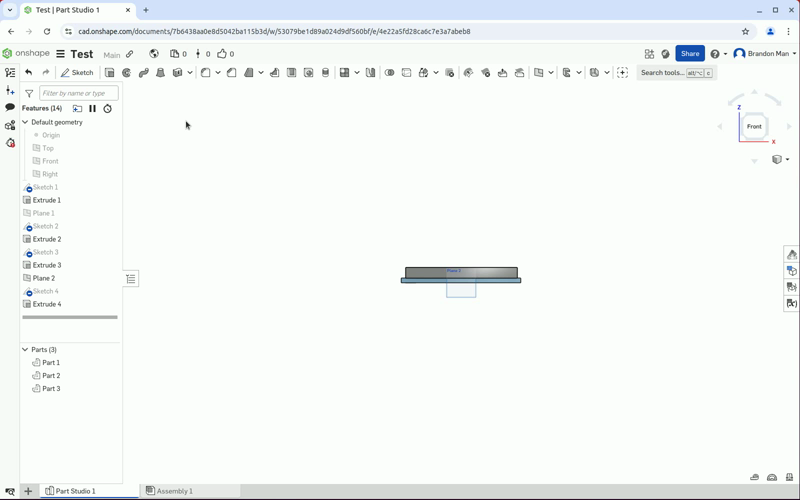
key(shift+h)
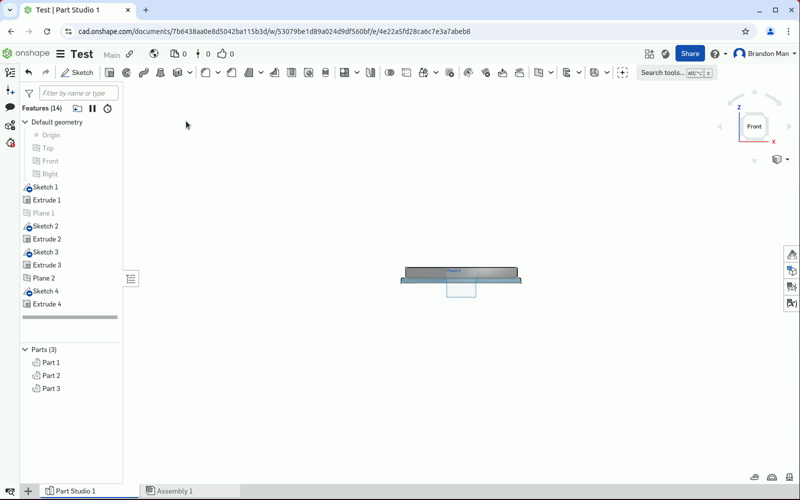
key(shift+h)
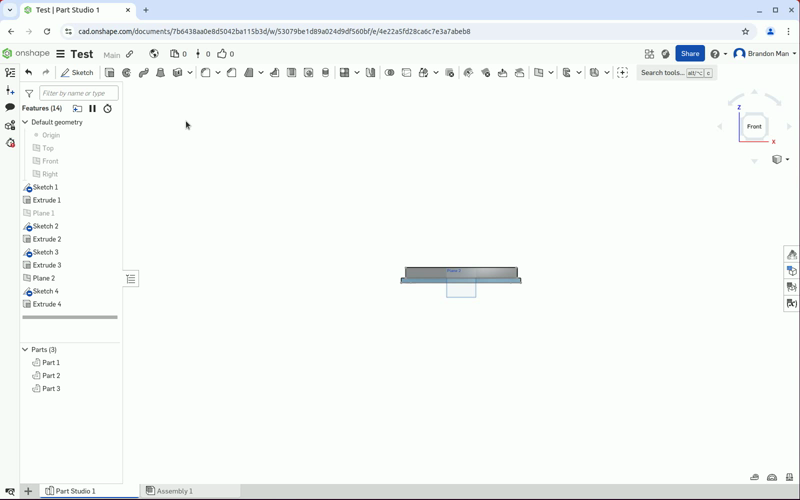
key(shift+7)
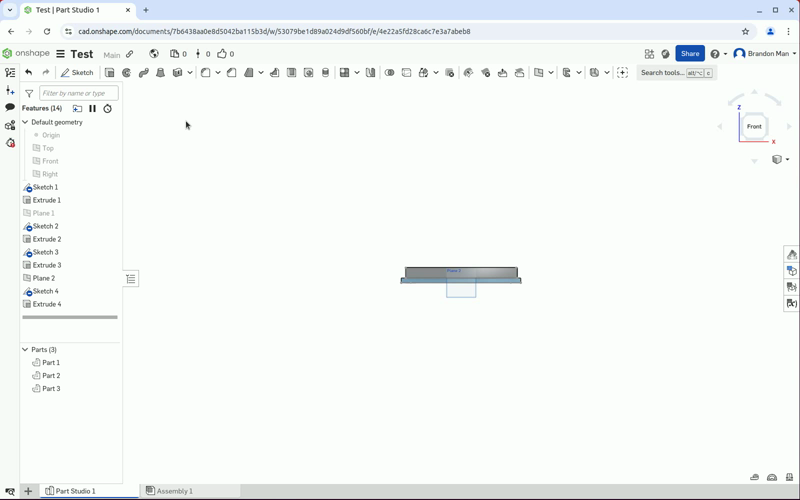
key(left, 2)
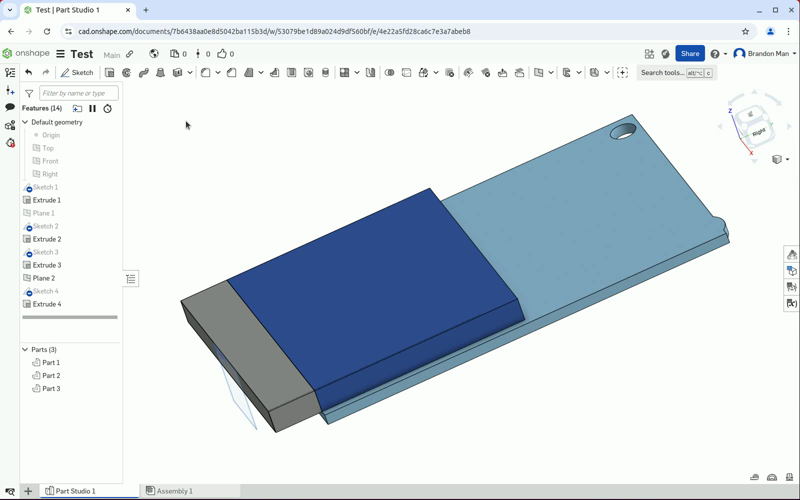
key(down, 2)
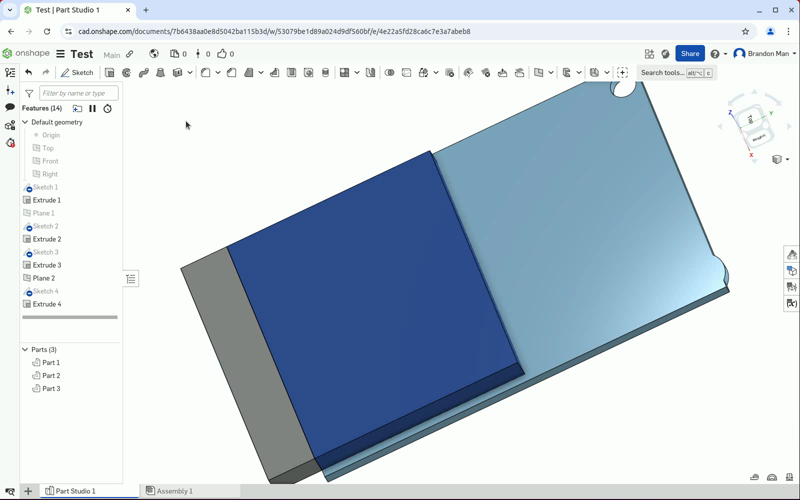
key(up, 2)
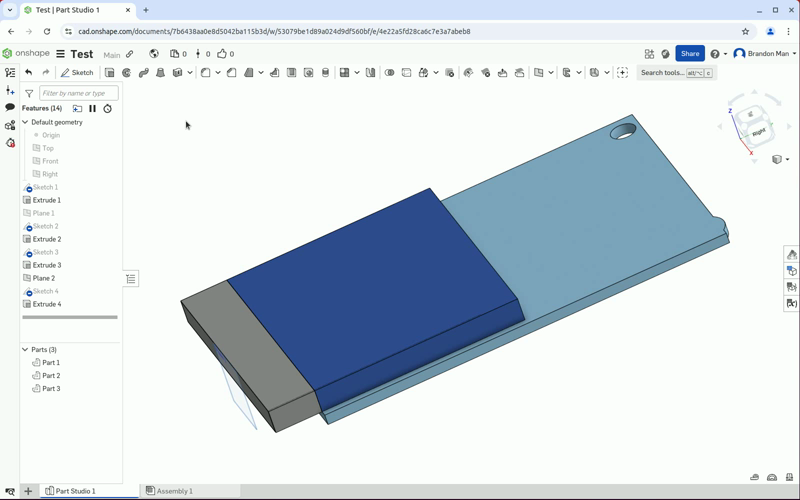
key(right, 2)
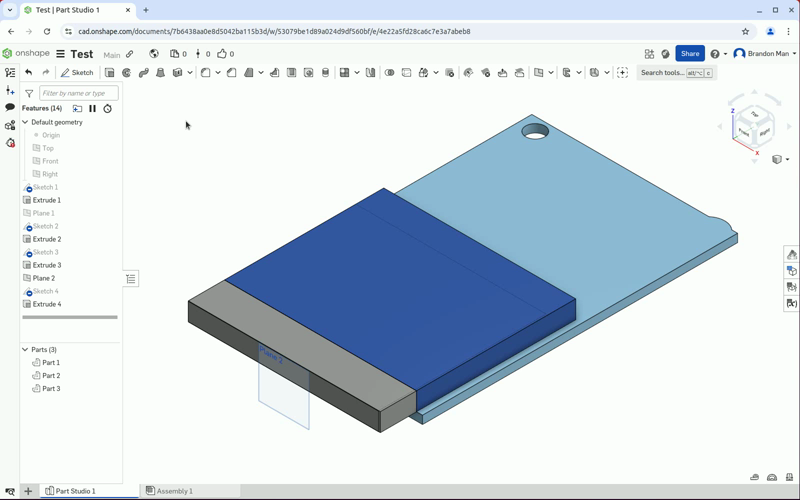
mouse_move(73, 189)
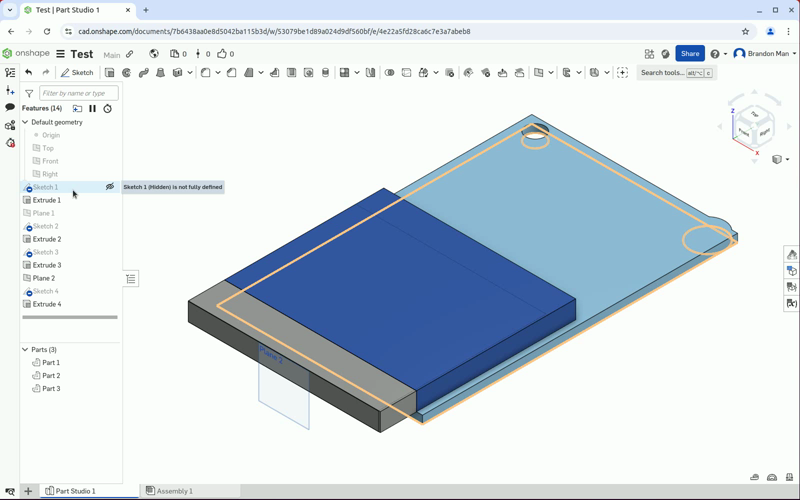
click(73, 189)